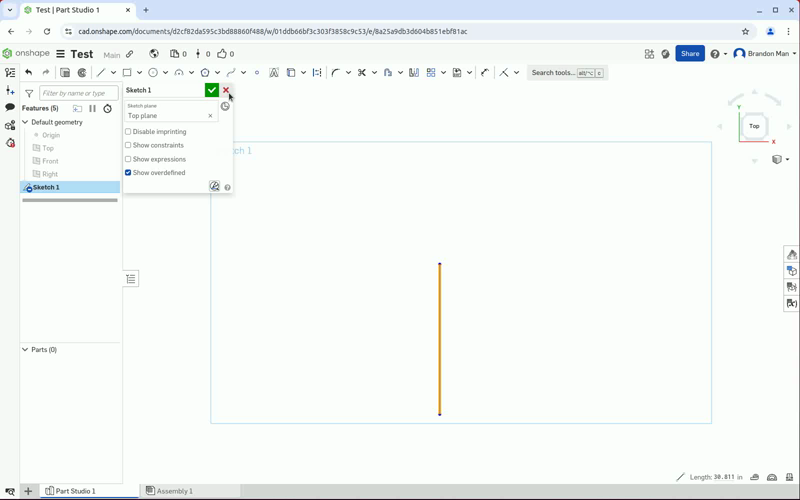
key(shift+h)
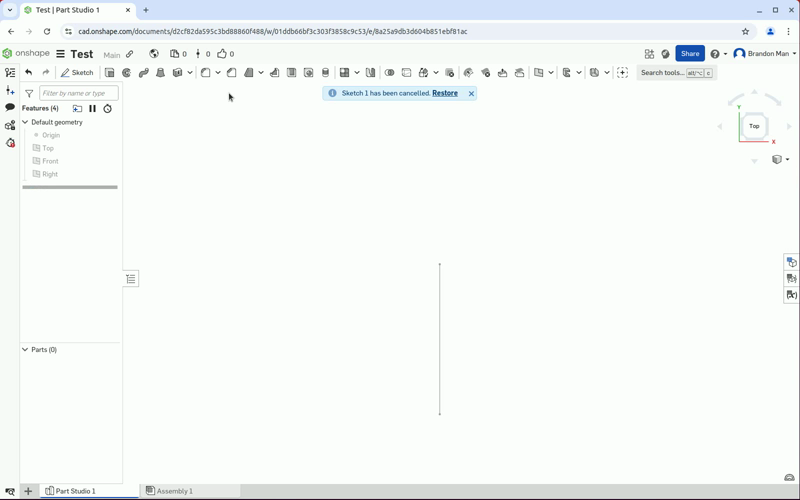
mouse_move(73, 352)
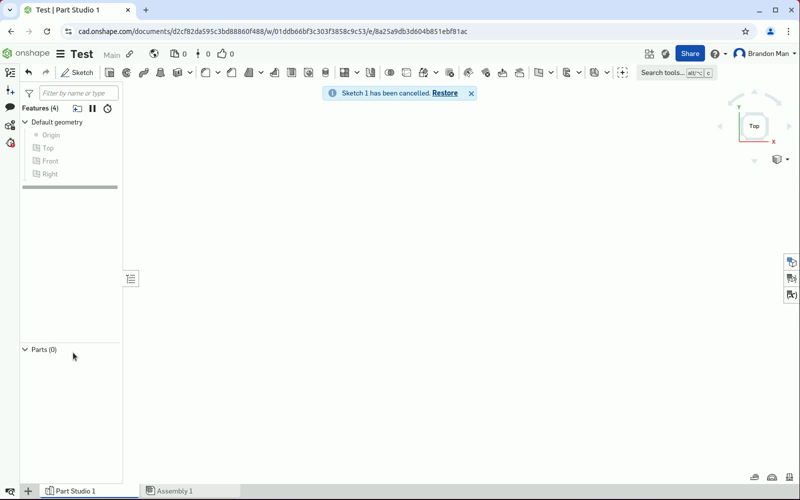
key(y)
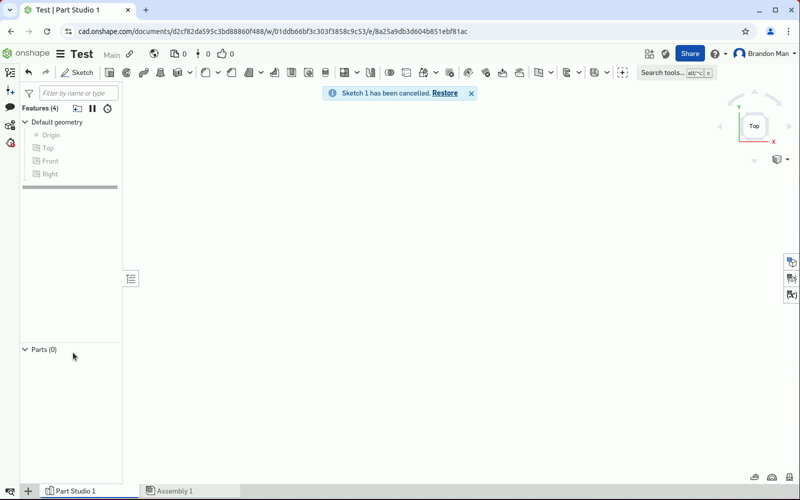
key(shift+p)
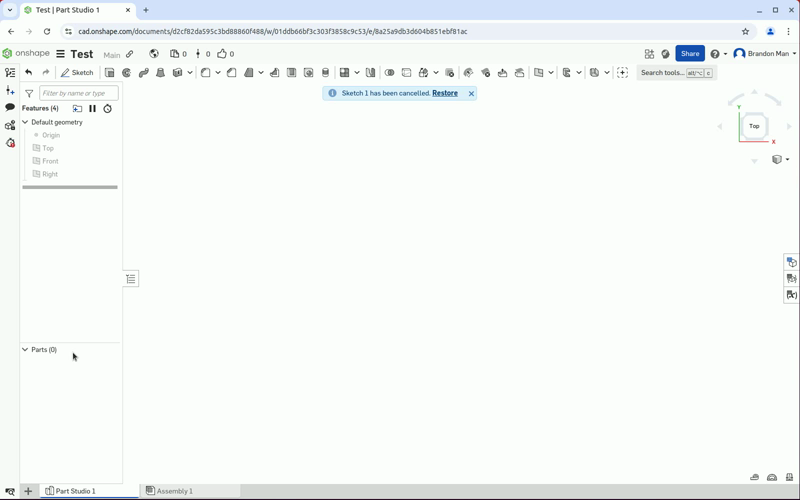
key(space)
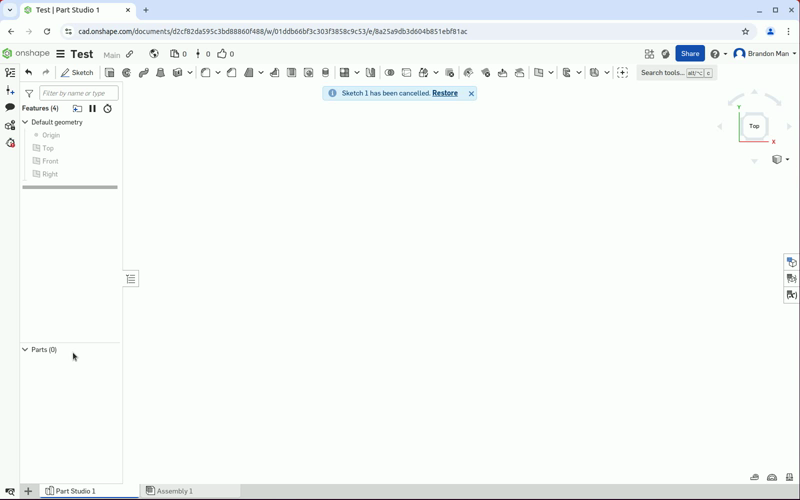
key_down(shift)
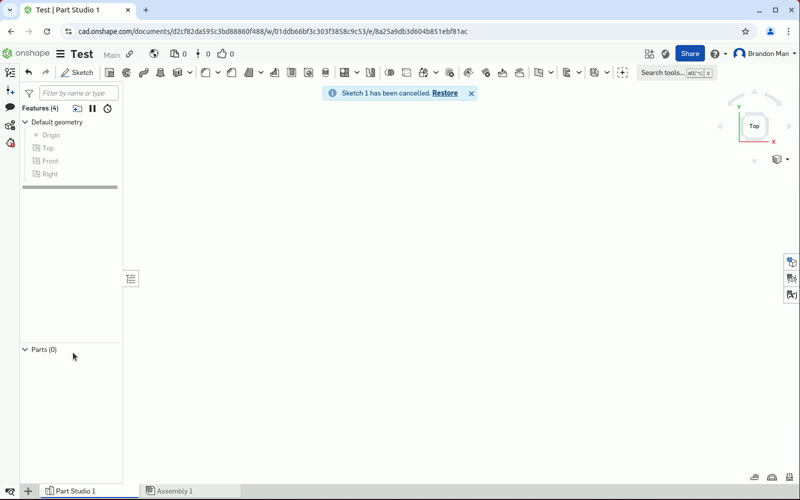
key(up)
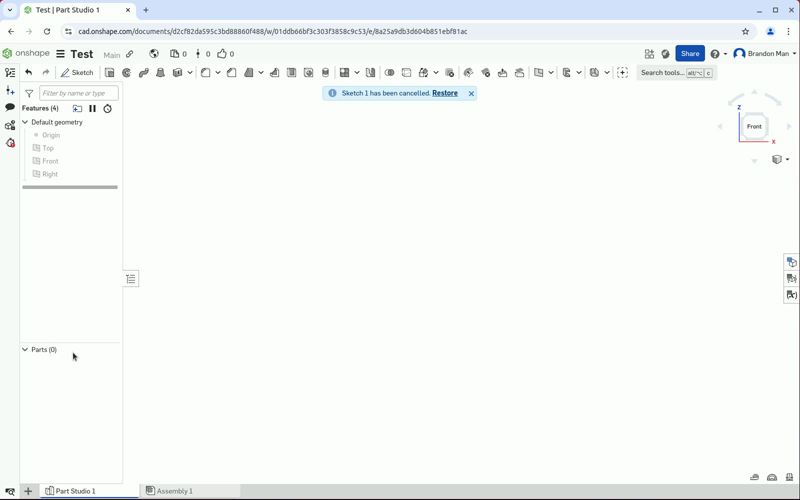
key_up(shift)
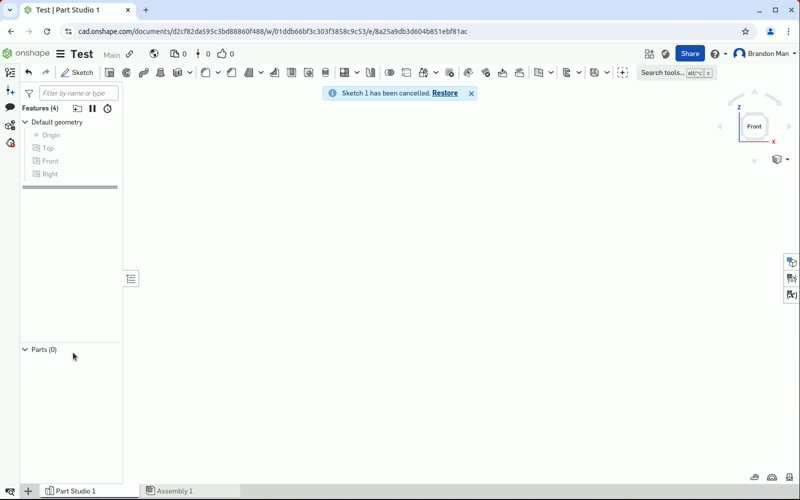
mouse_move(73, 352)
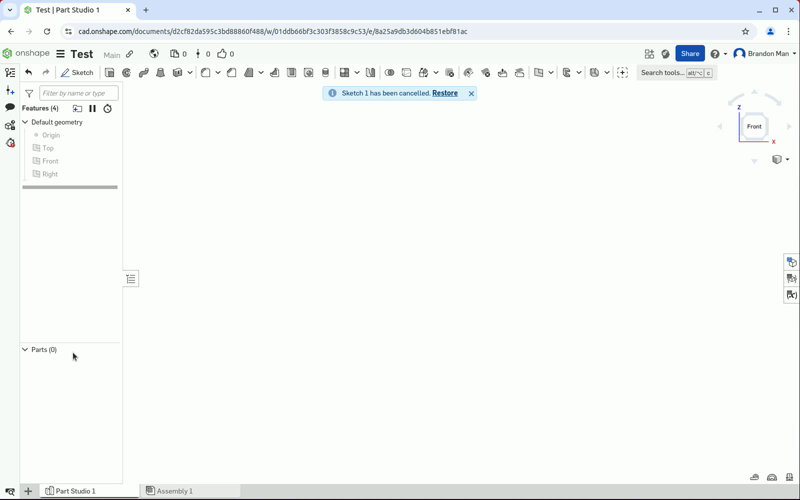
key(shift+y)
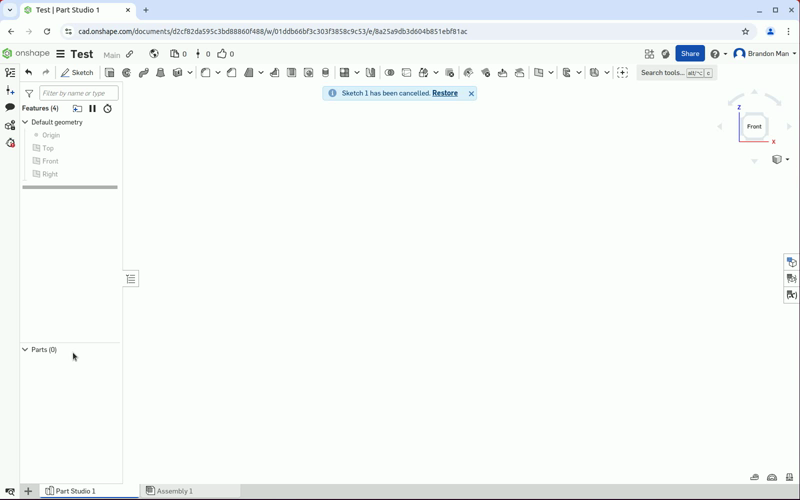
key(shift+s)
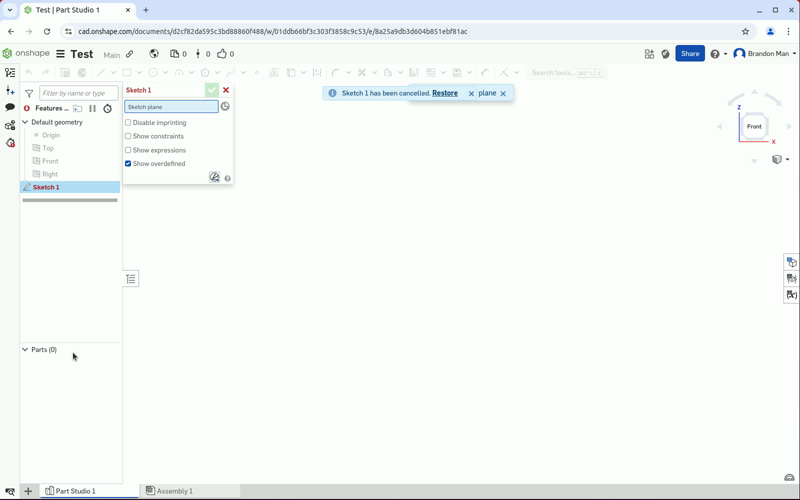
mouse_move(73, 163)
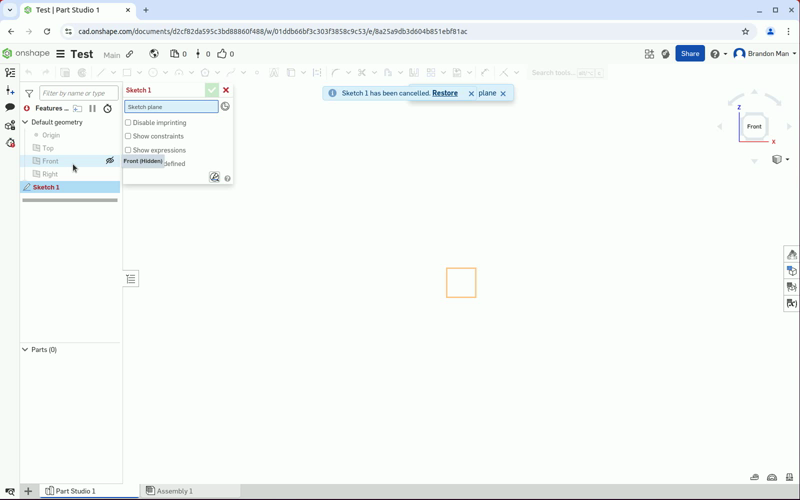
click(73, 163)
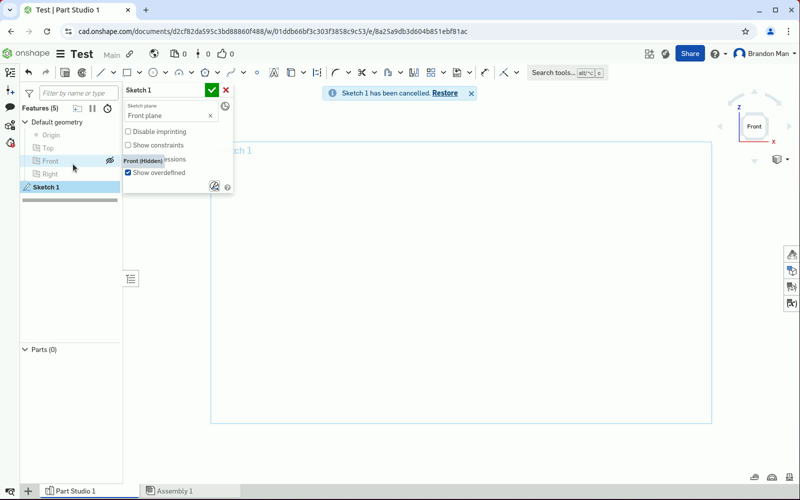
mouse_move(73, 352)
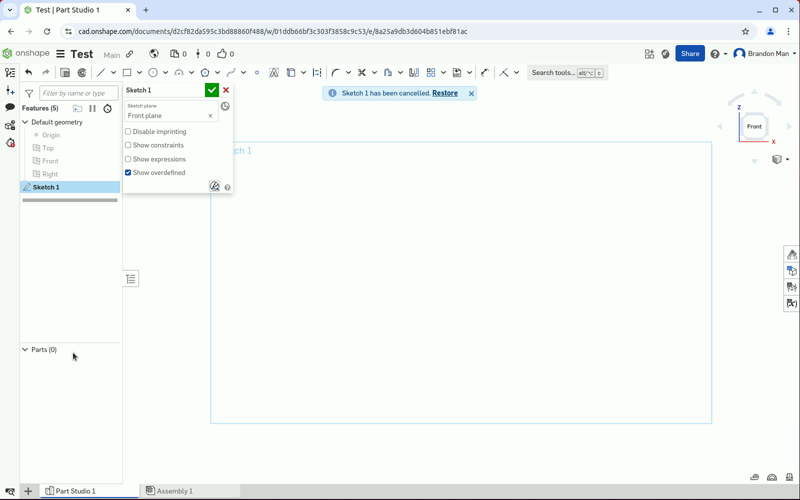
key(y)
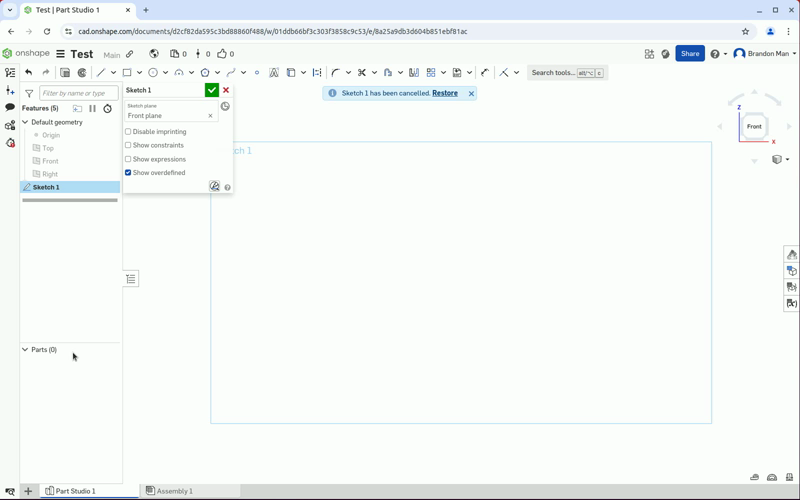
key(l)
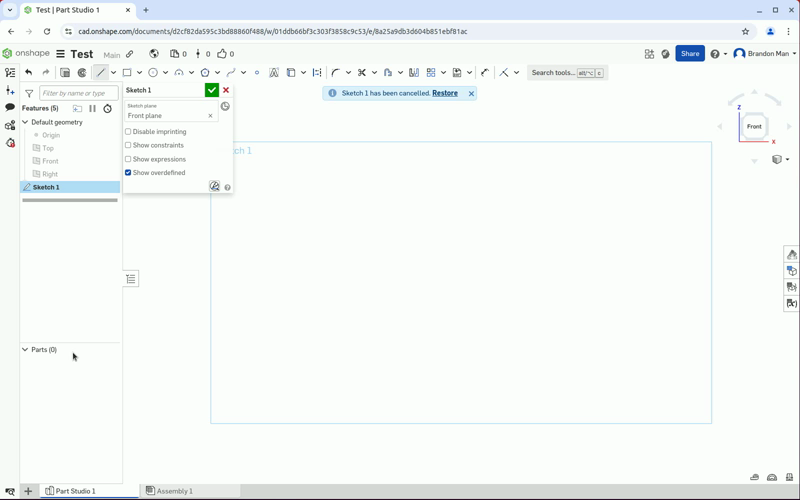
key_down(shift)
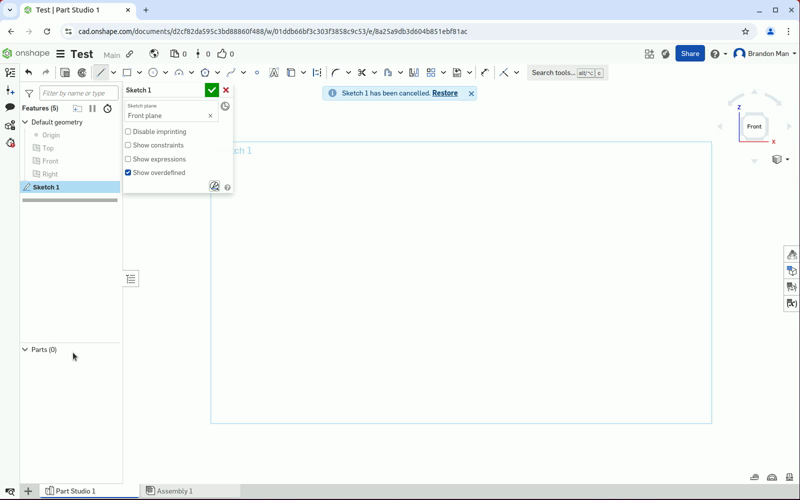
mouse_move(460, 282)
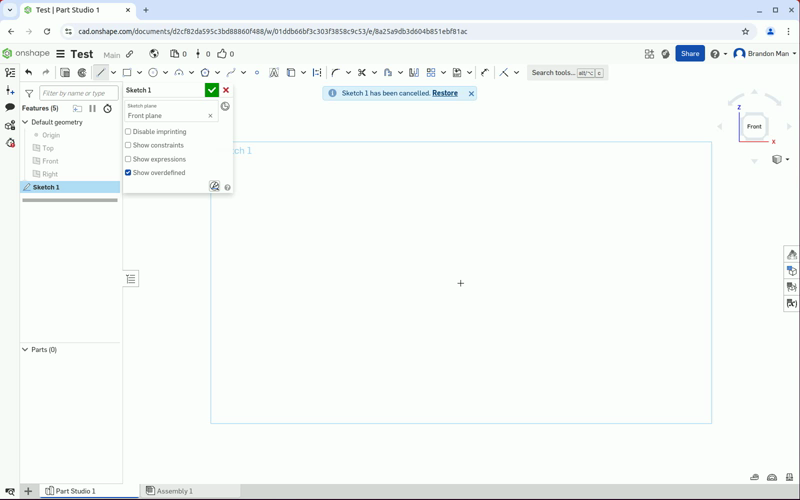
click(460, 282)
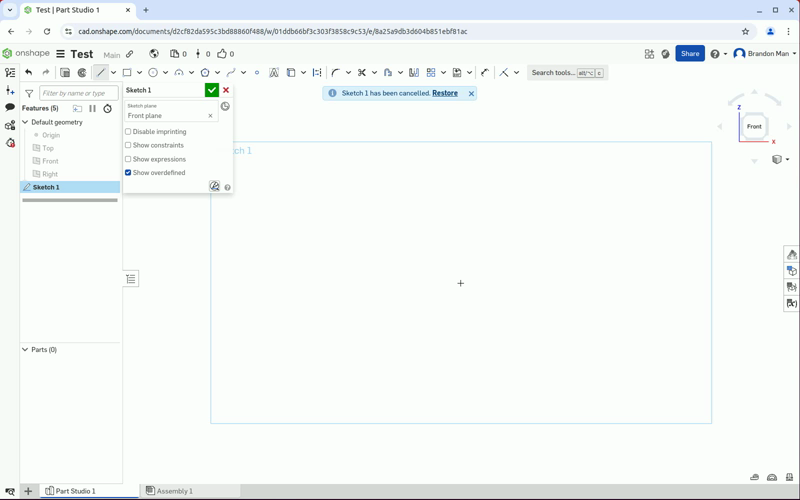
key_up(shift)
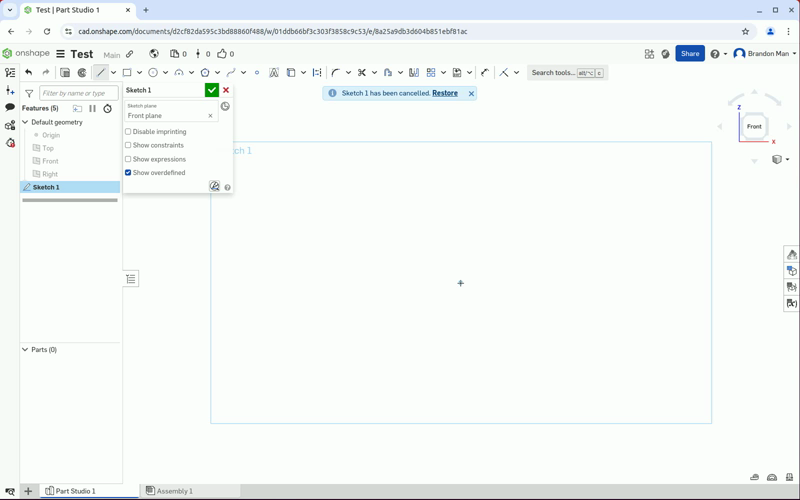
key_down(shift)
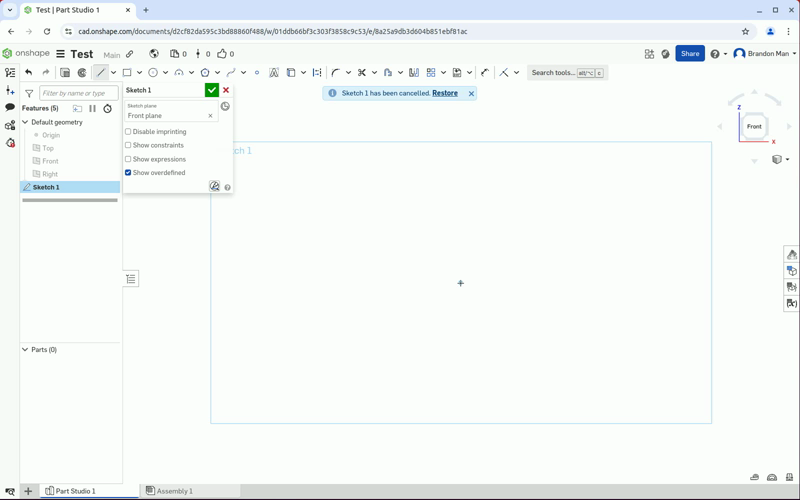
mouse_move(573, 282)
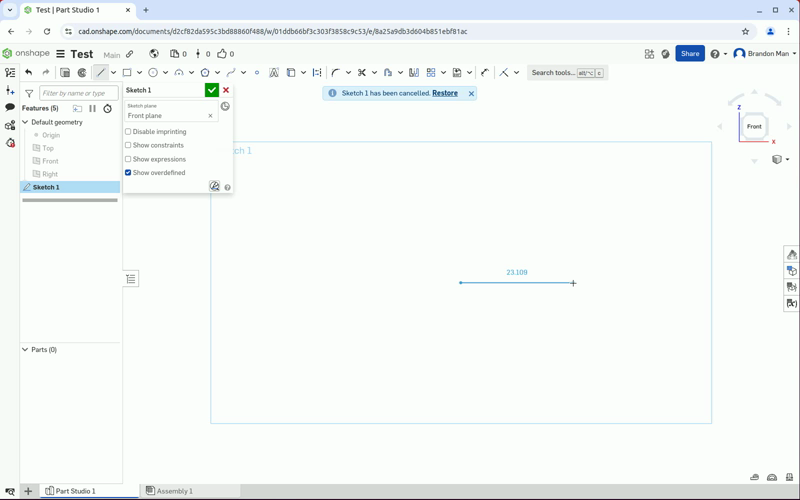
click(573, 282)
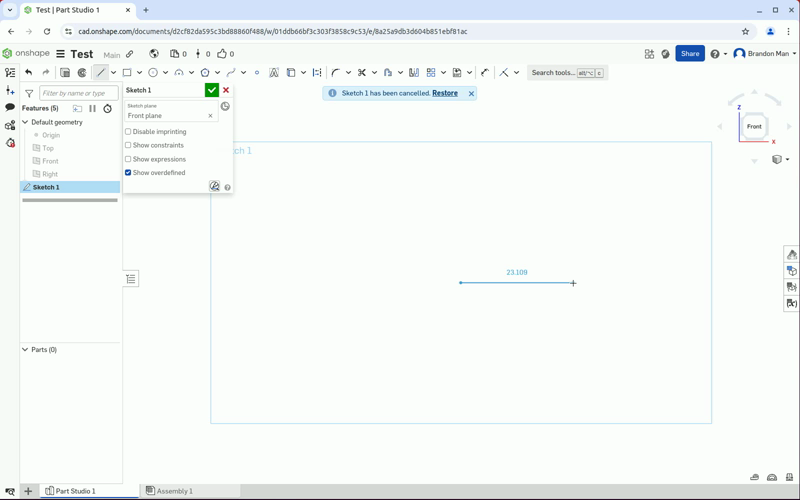
key_up(shift)
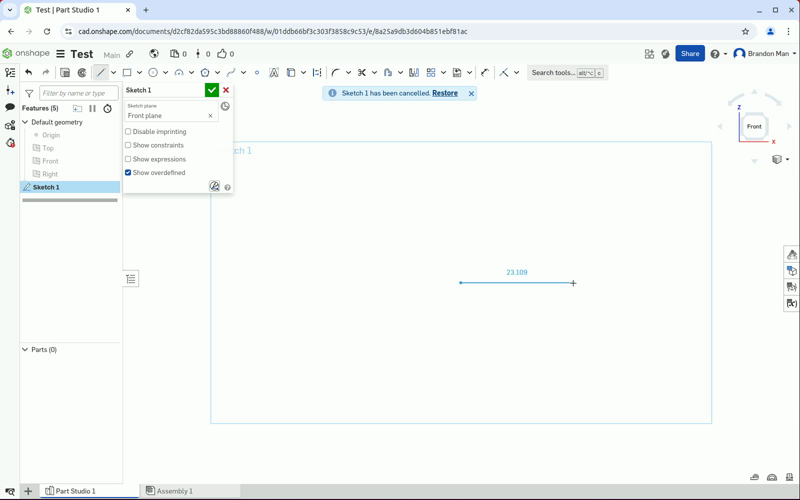
key_down(shift)
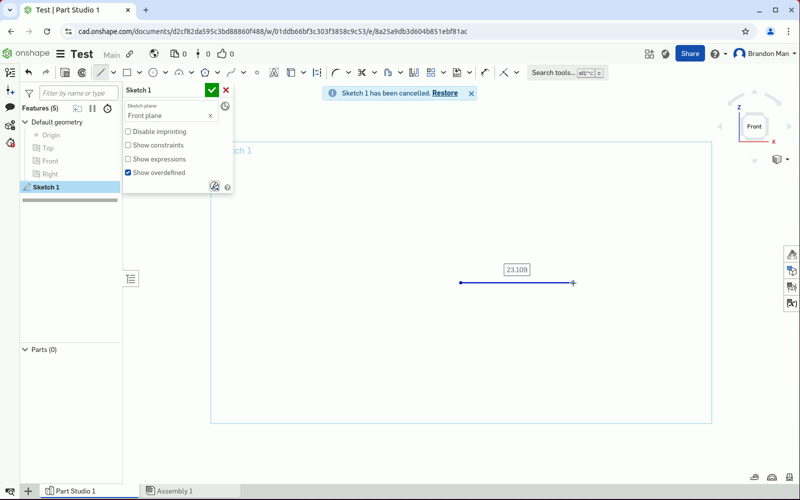
mouse_move(589, 282)
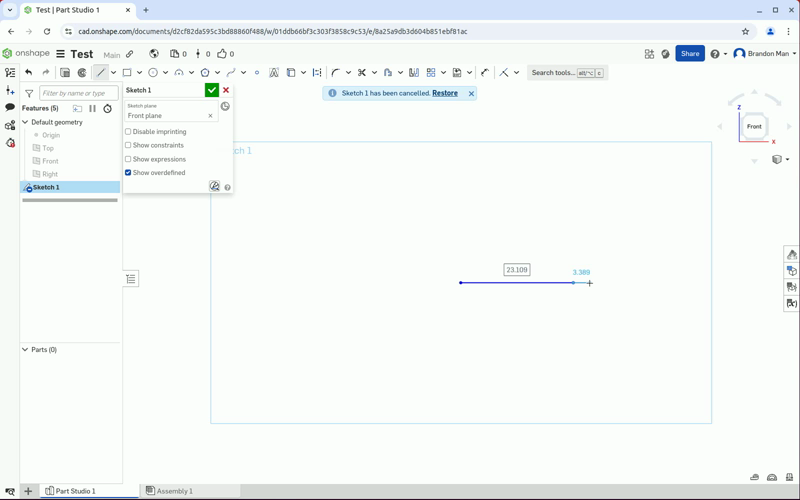
mouse_move(573, 245)
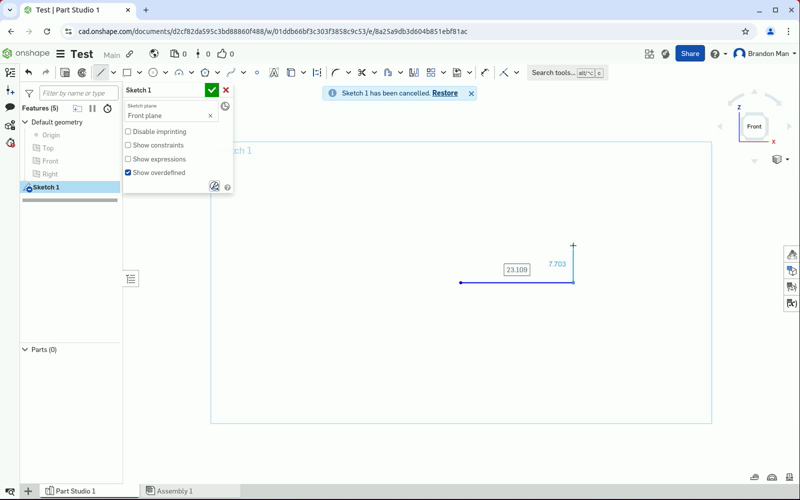
click(573, 245)
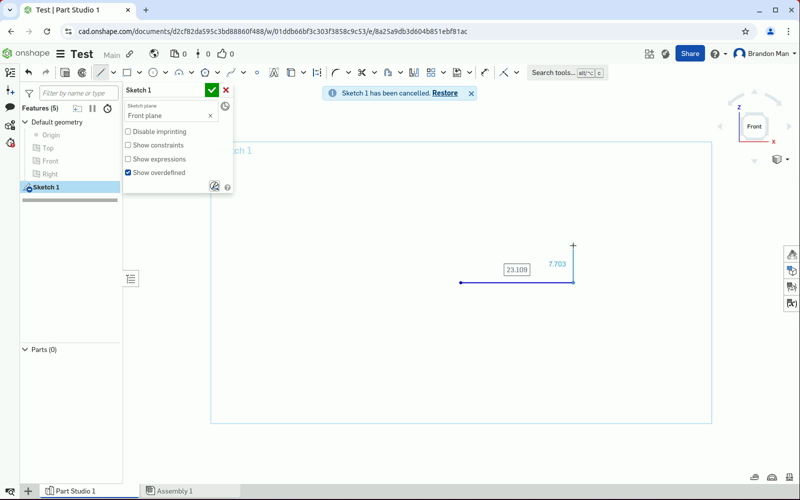
key_up(shift)
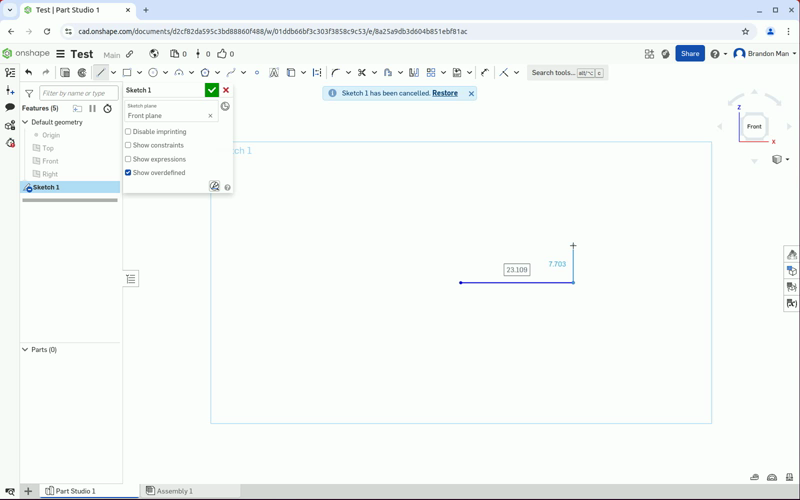
key_down(shift)
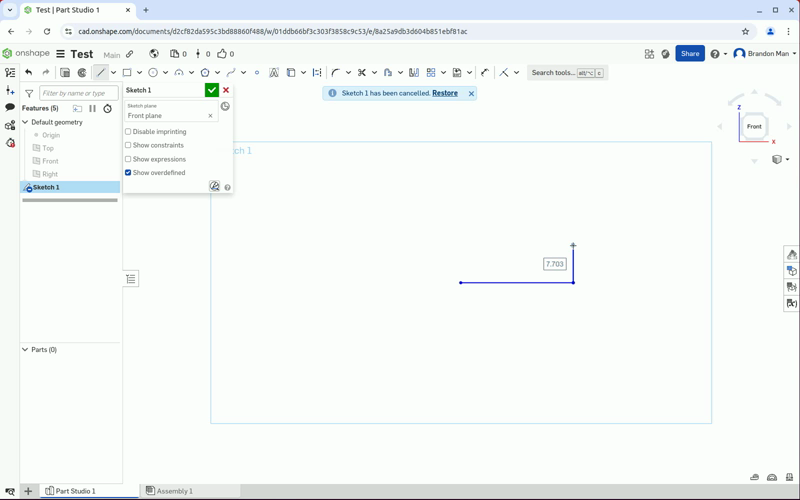
mouse_move(589, 245)
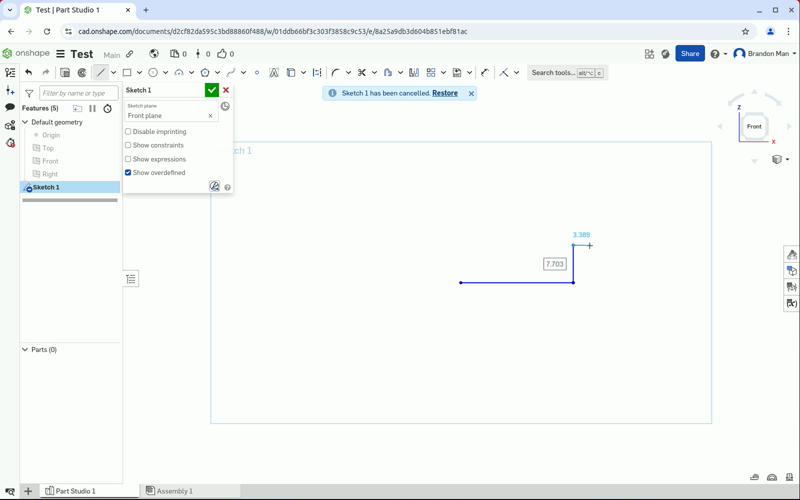
mouse_move(535, 245)
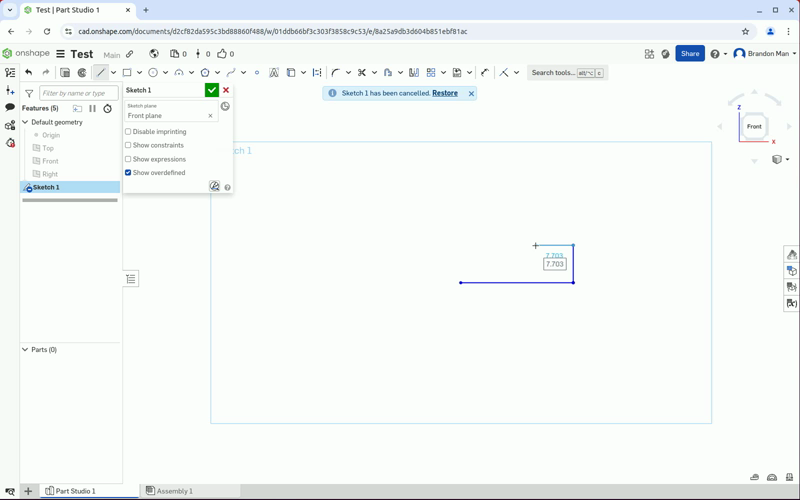
click(535, 245)
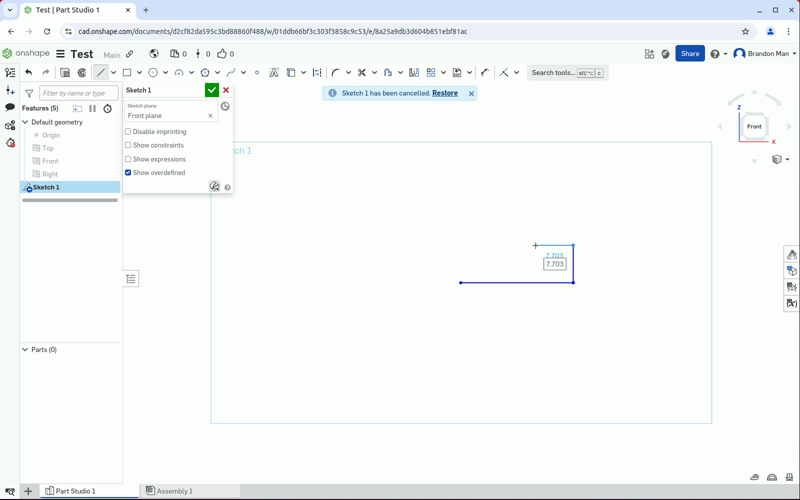
key_up(shift)
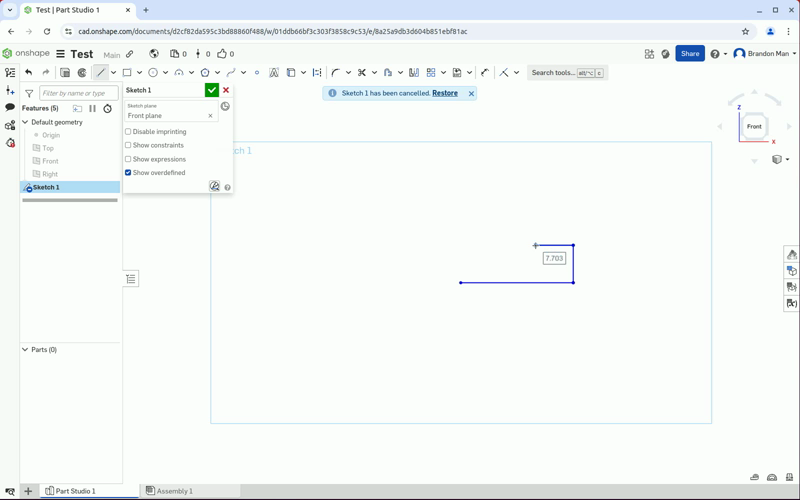
key_down(shift)
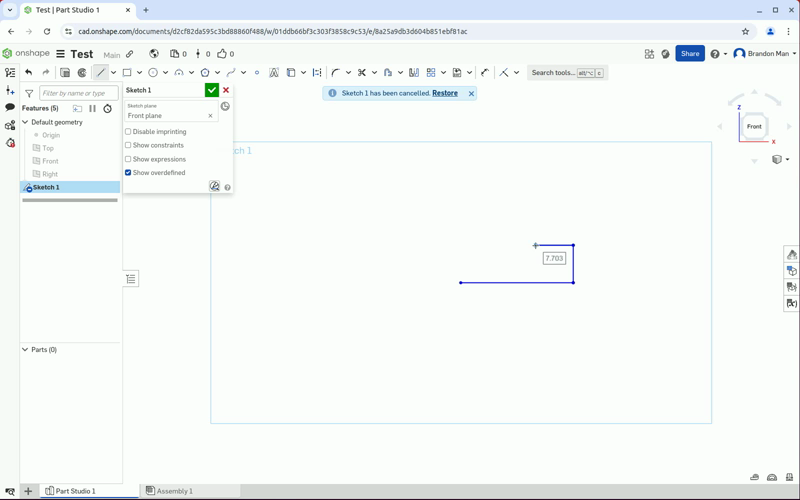
mouse_move(565, 245)
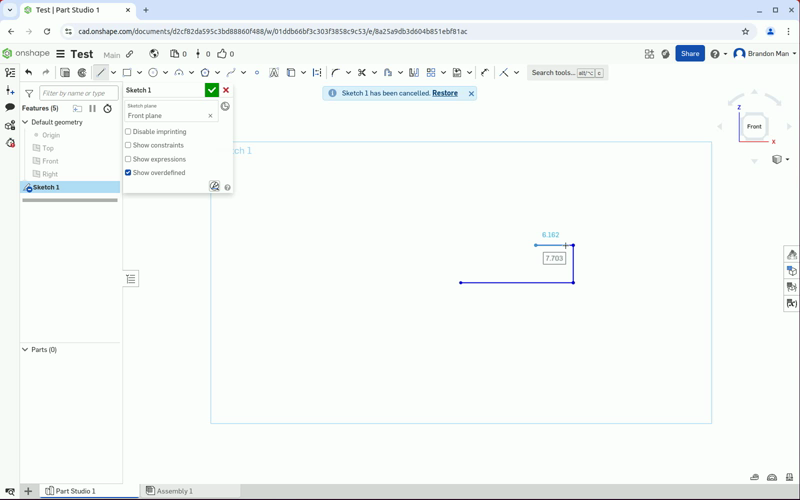
mouse_move(535, 208)
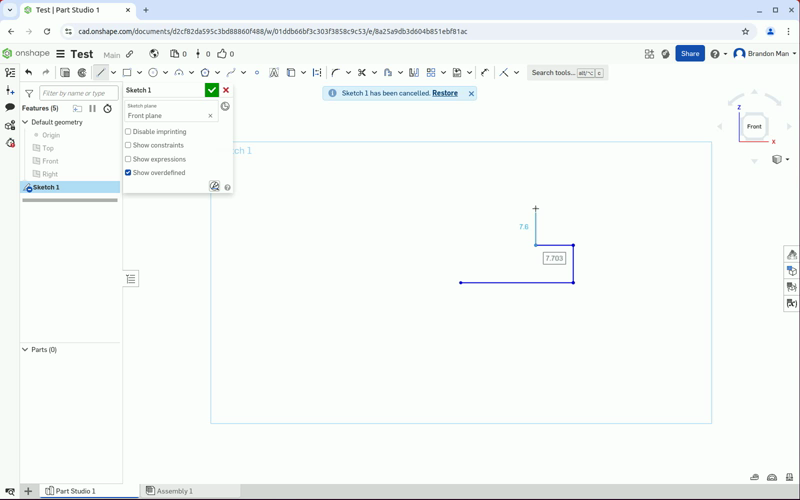
click(535, 208)
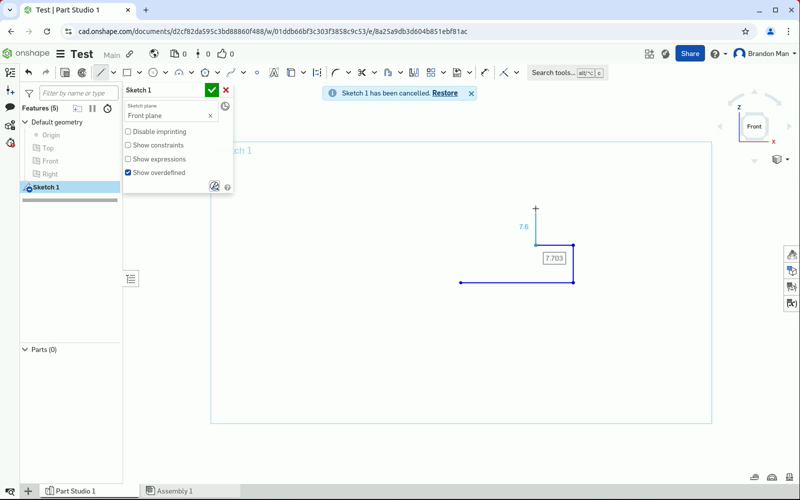
key_up(shift)
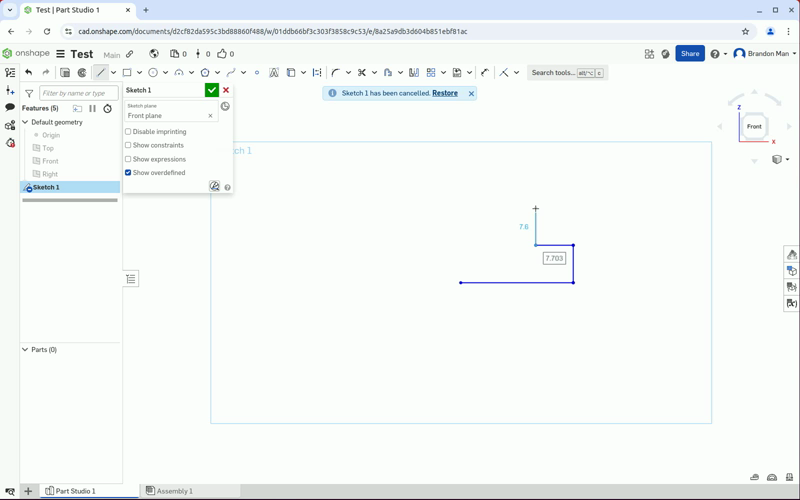
key_down(shift)
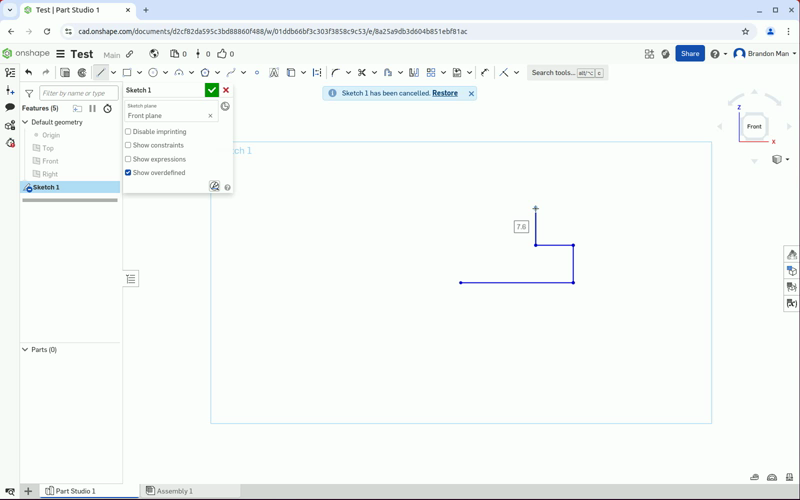
mouse_move(565, 208)
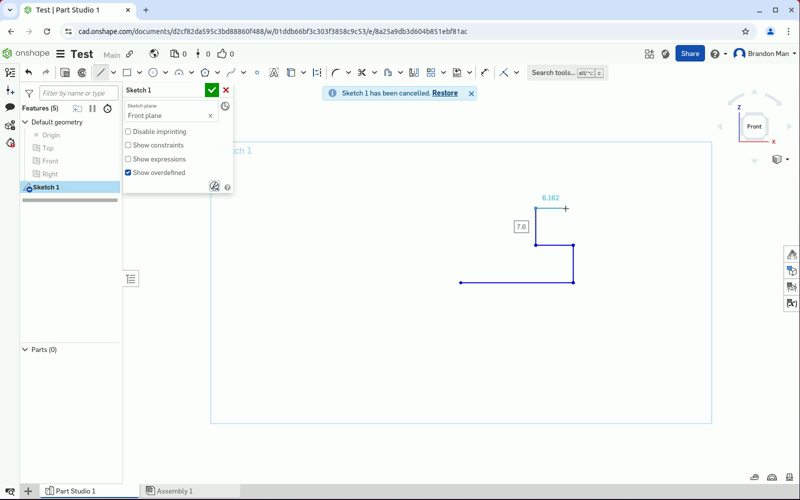
mouse_move(498, 208)
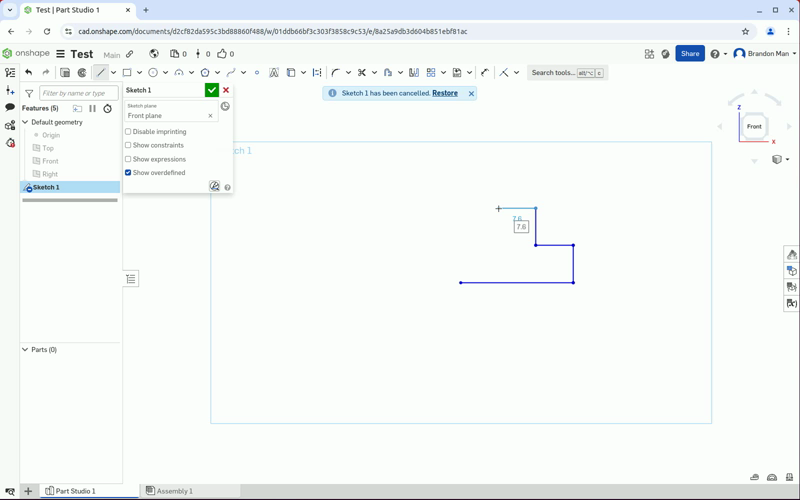
click(498, 208)
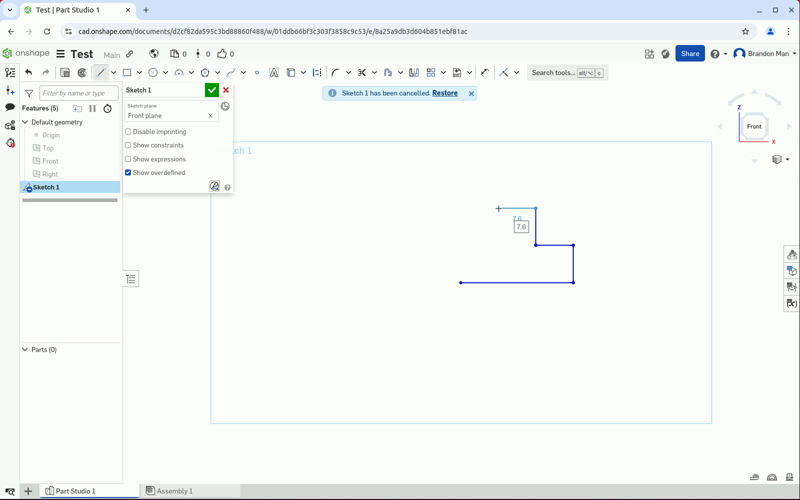
key_up(shift)
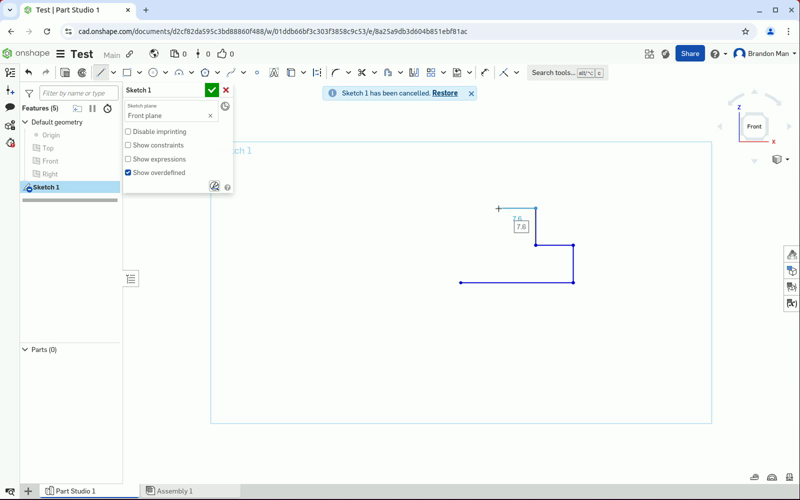
key_down(shift)
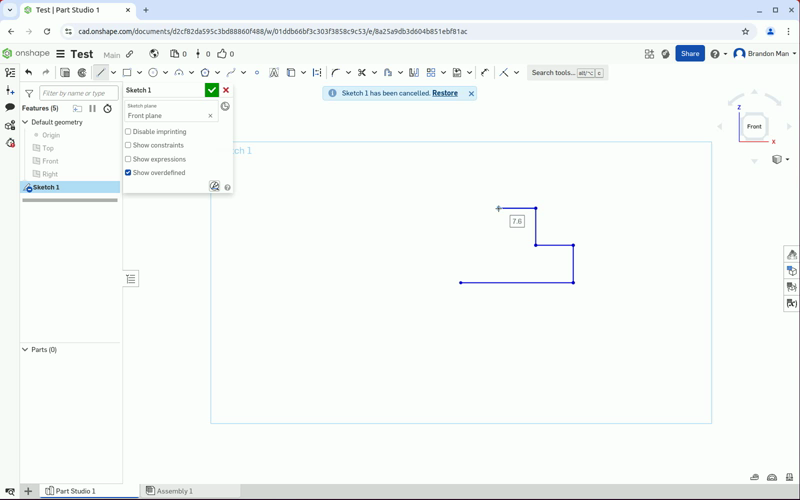
mouse_move(528, 208)
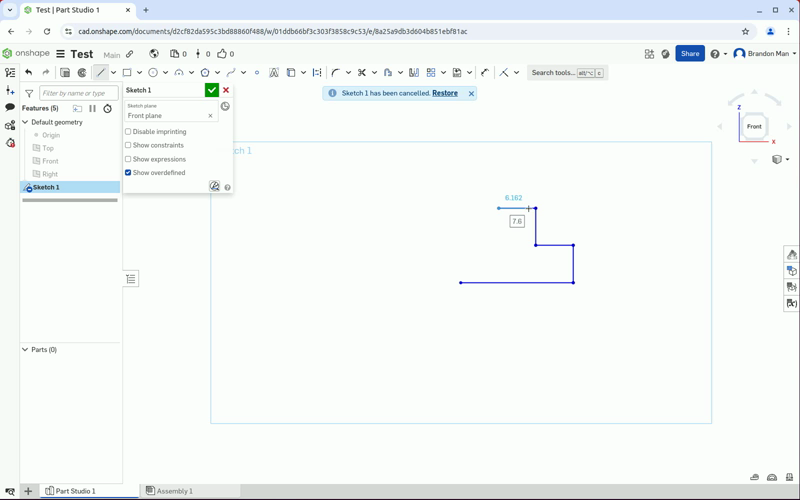
mouse_move(498, 170)
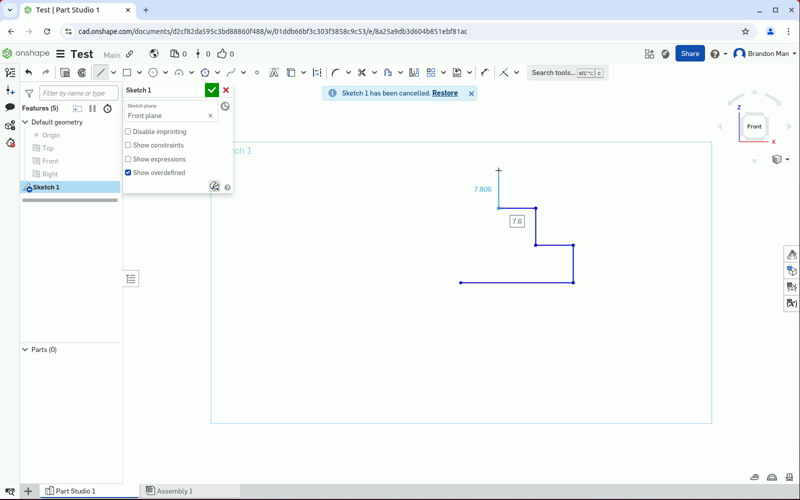
click(498, 170)
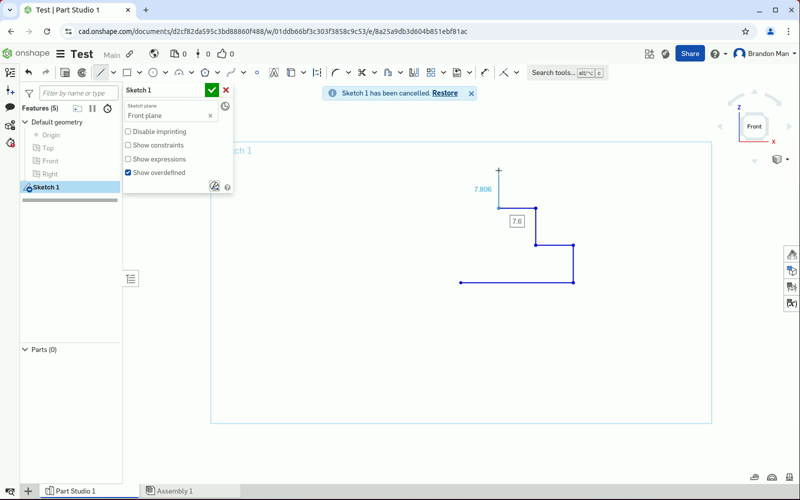
key_up(shift)
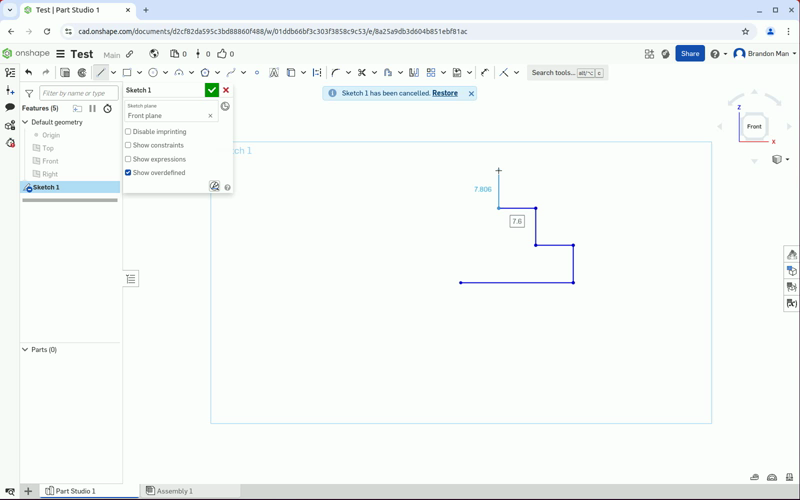
key_down(shift)
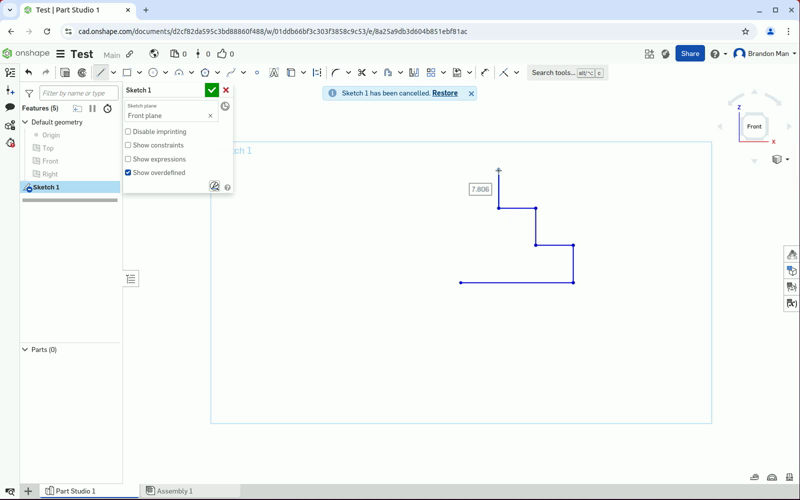
mouse_move(528, 170)
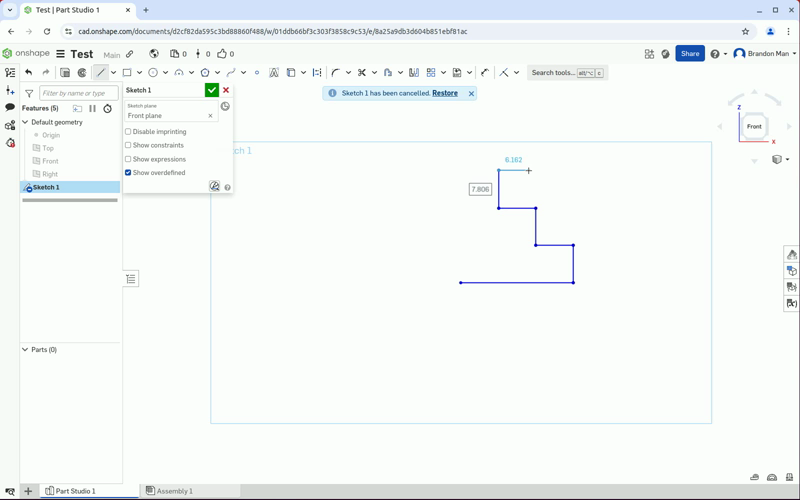
mouse_move(460, 170)
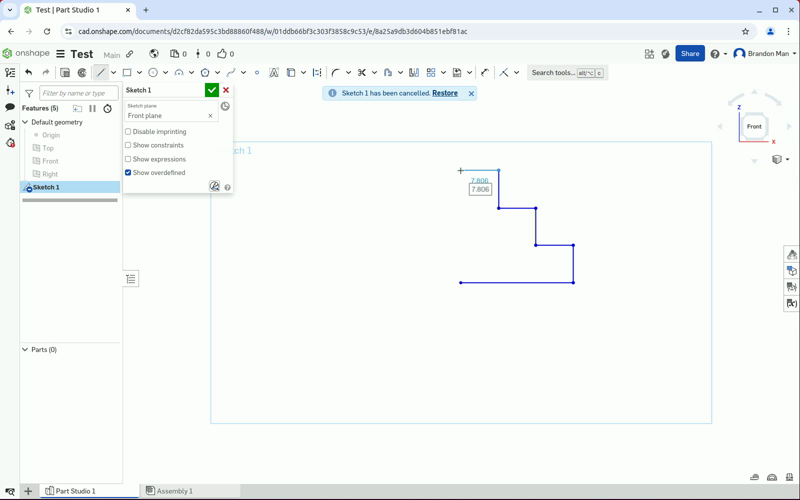
click(460, 170)
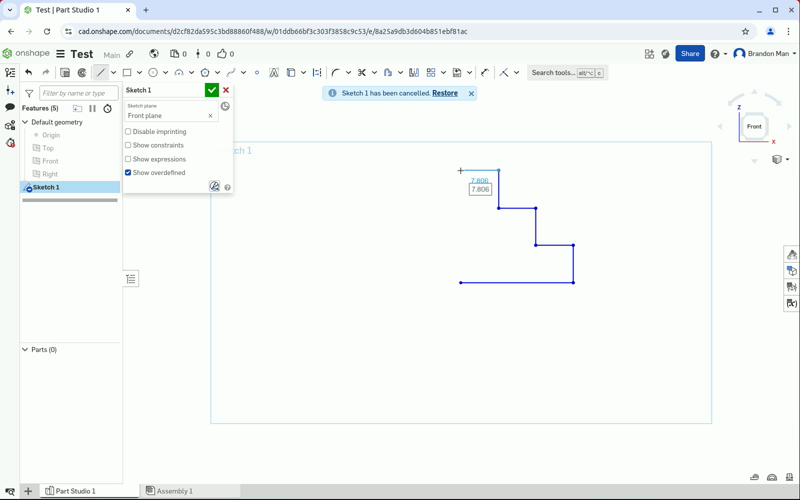
key_up(shift)
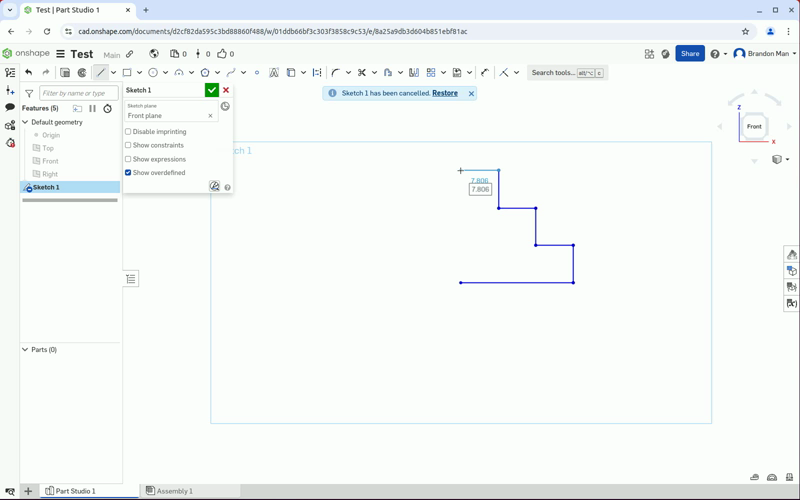
key_down(shift)
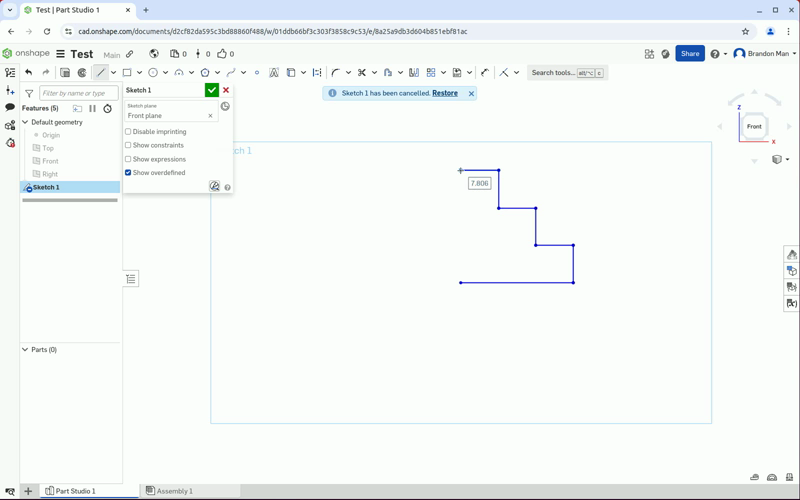
mouse_move(460, 282)
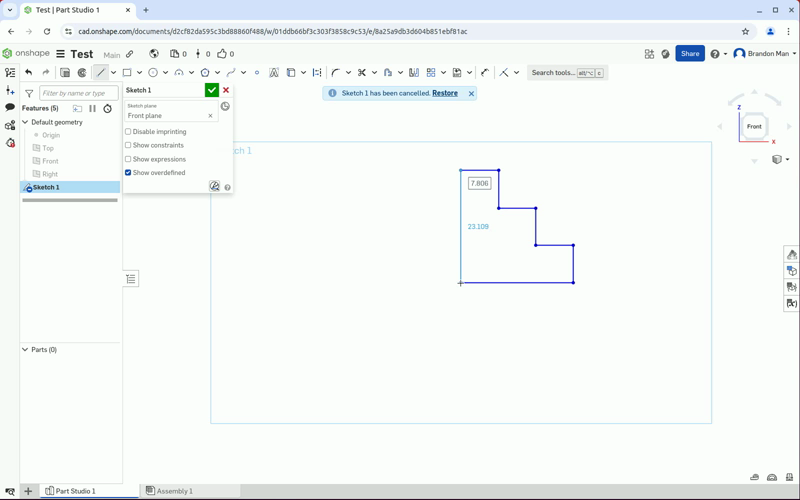
key_up(shift)
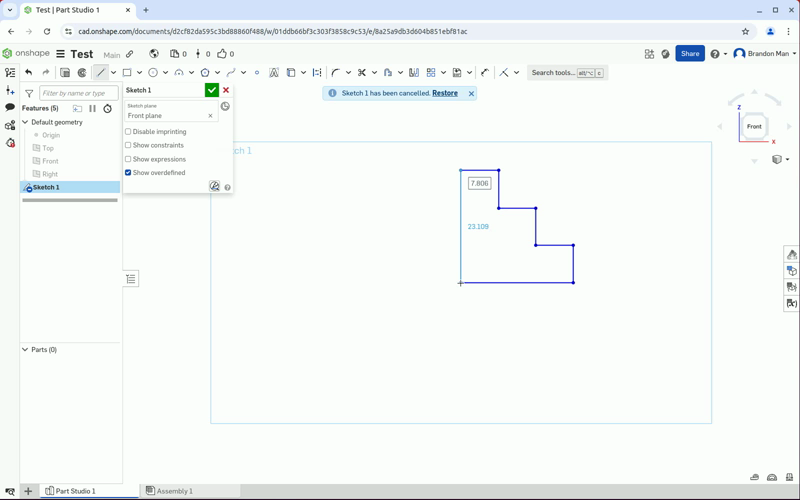
click(460, 282)
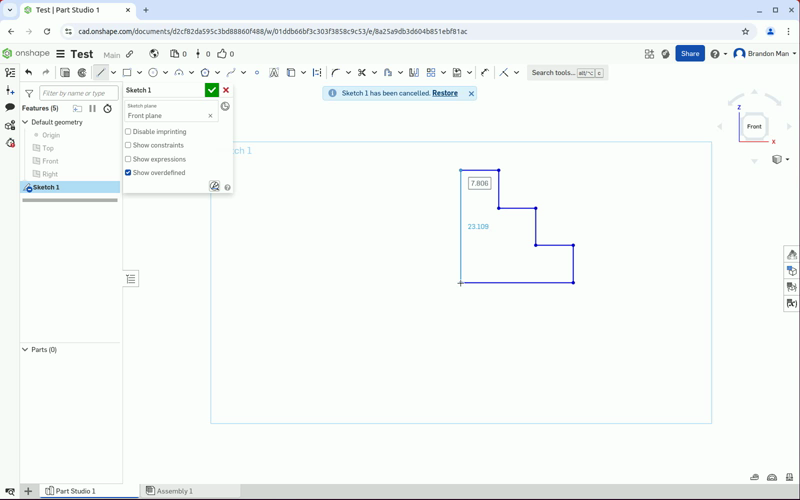
key(esc)
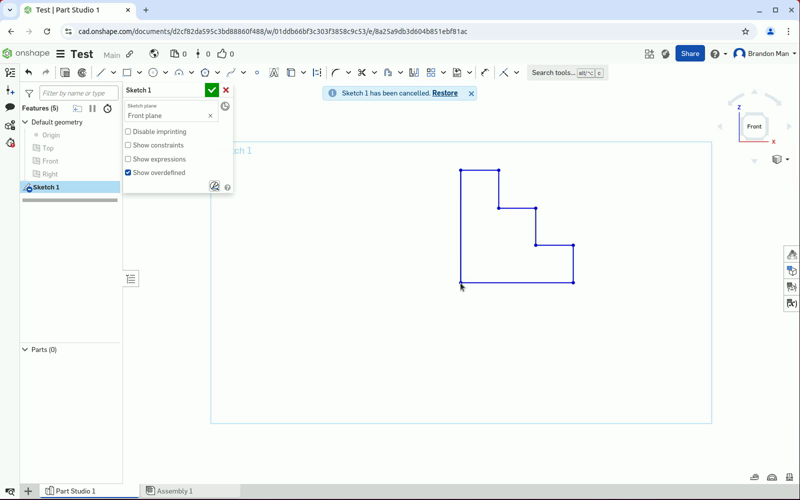
mouse_move(507, 229)
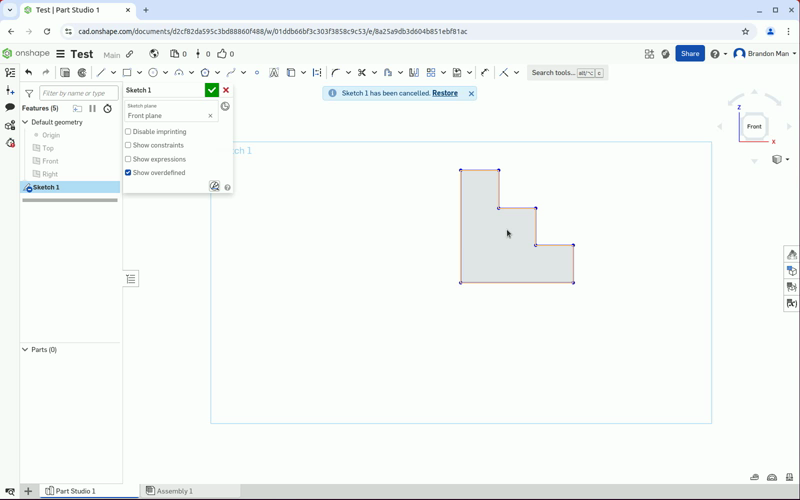
click(507, 229)
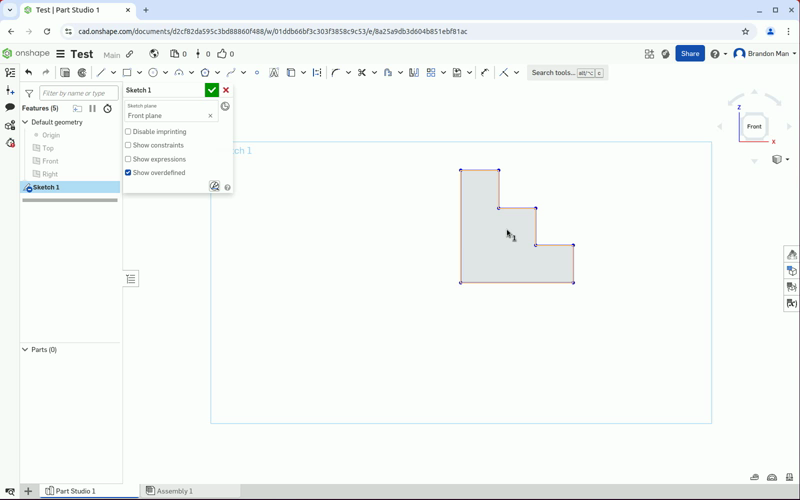
mouse_move(73, 352)
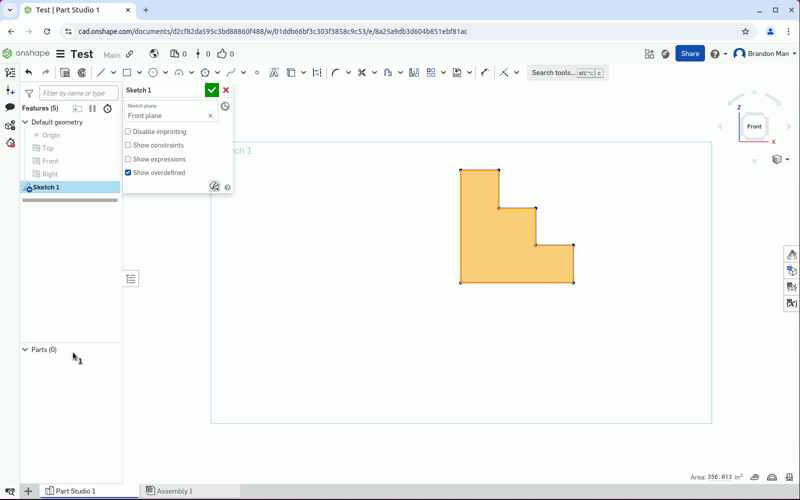
key(shift+y)
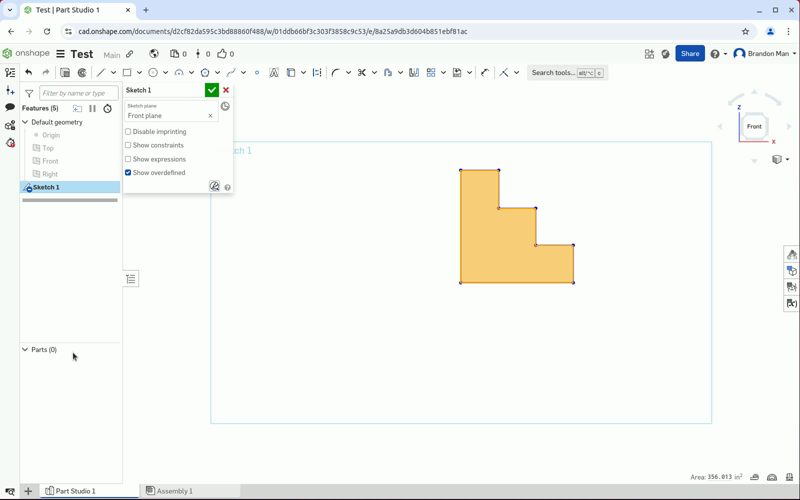
key(shift+e)
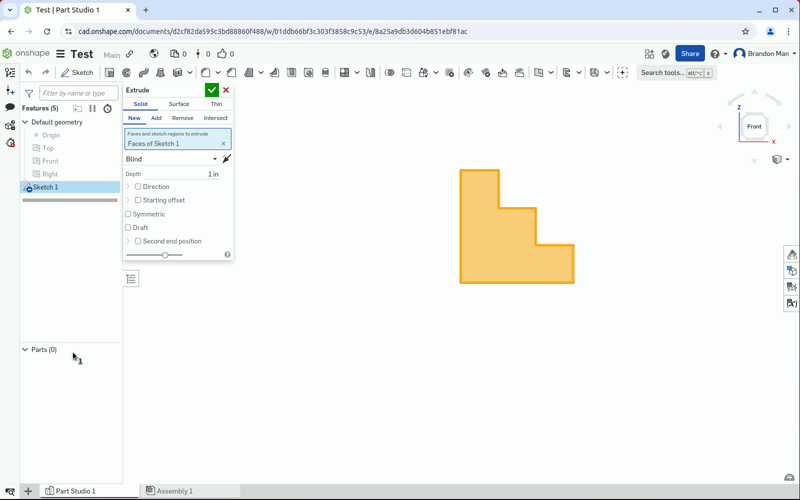
mouse_move(143, 106)
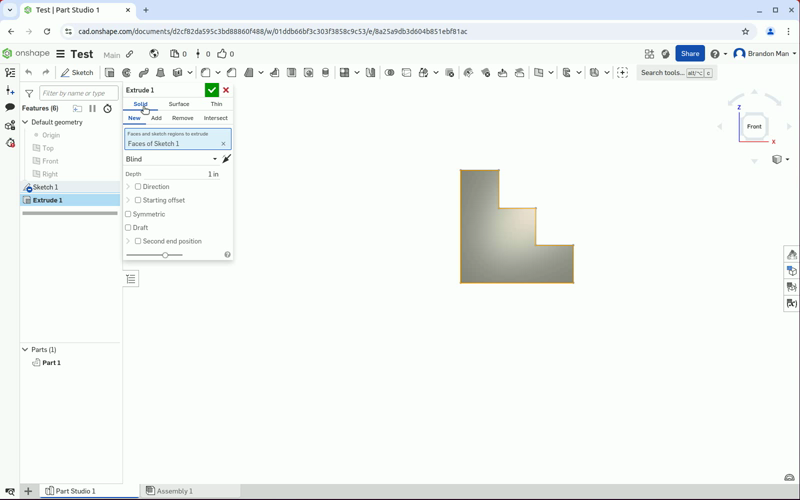
click(143, 106)
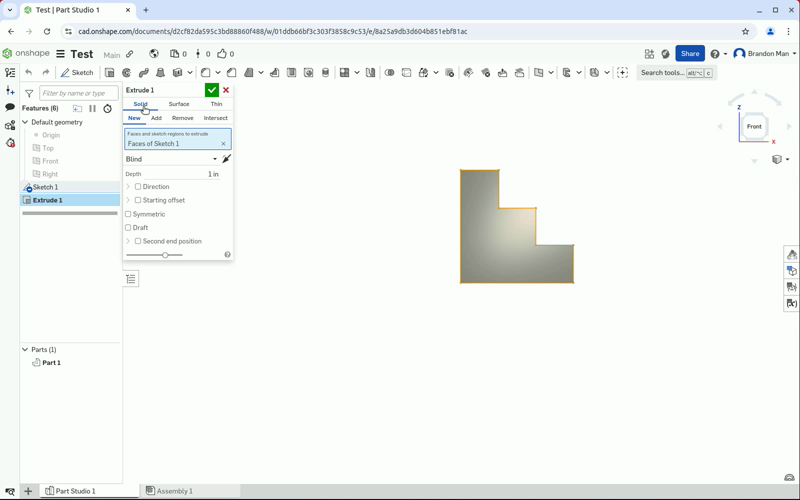
mouse_move(137, 120)
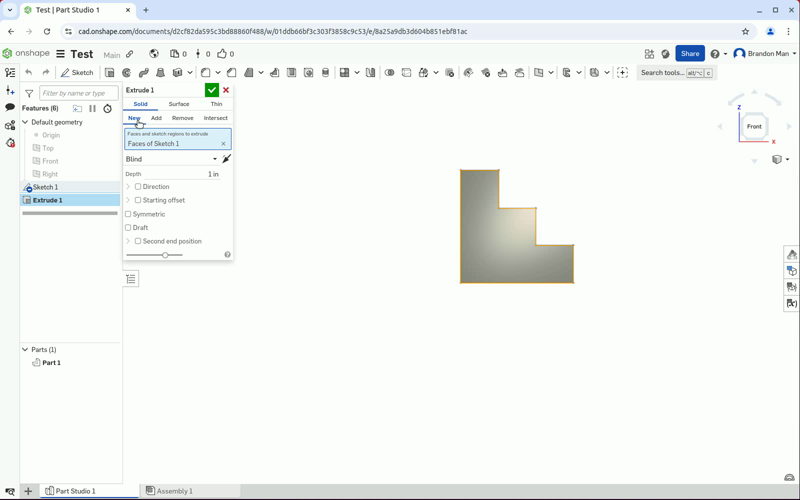
click(137, 120)
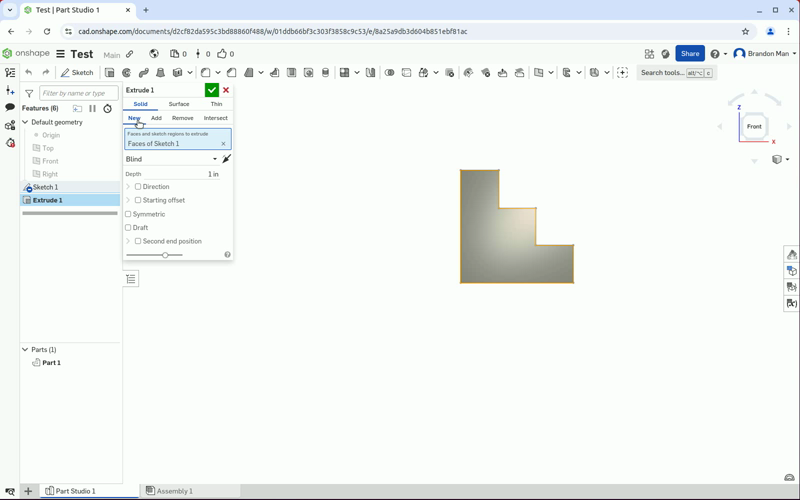
key(tab, 4)
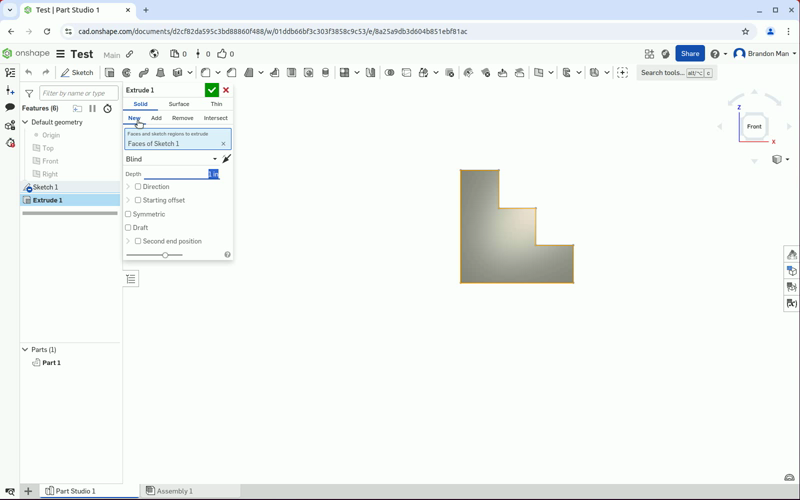
text(15.406)
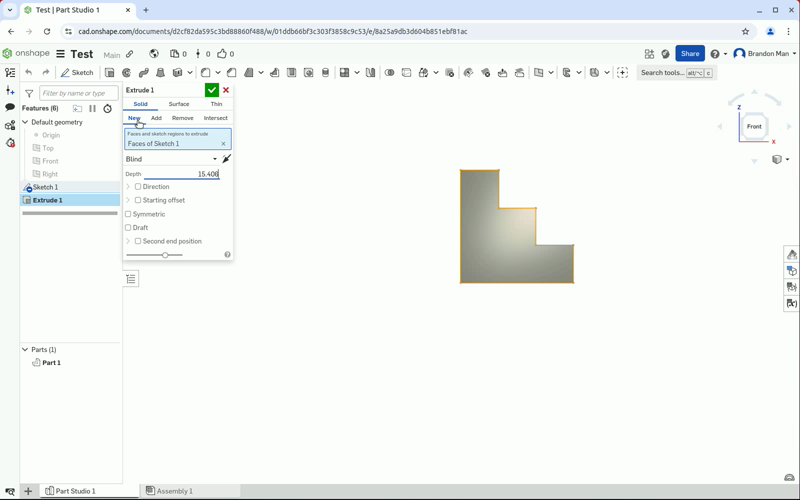
key(tab, 3)
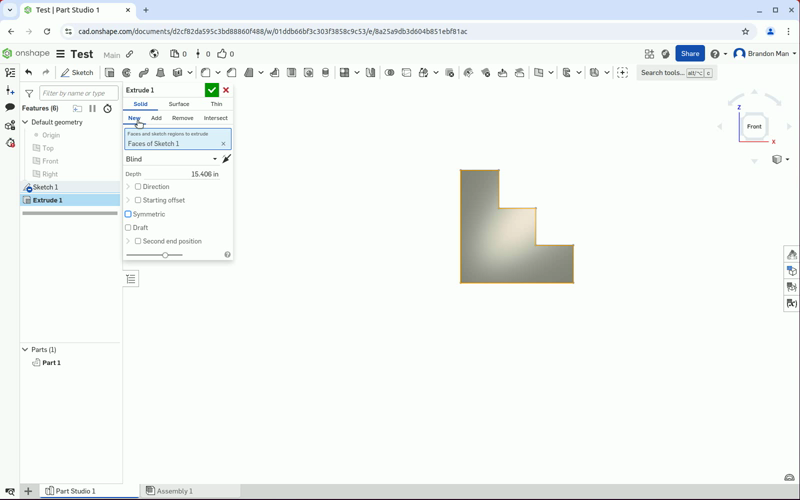
key(space)
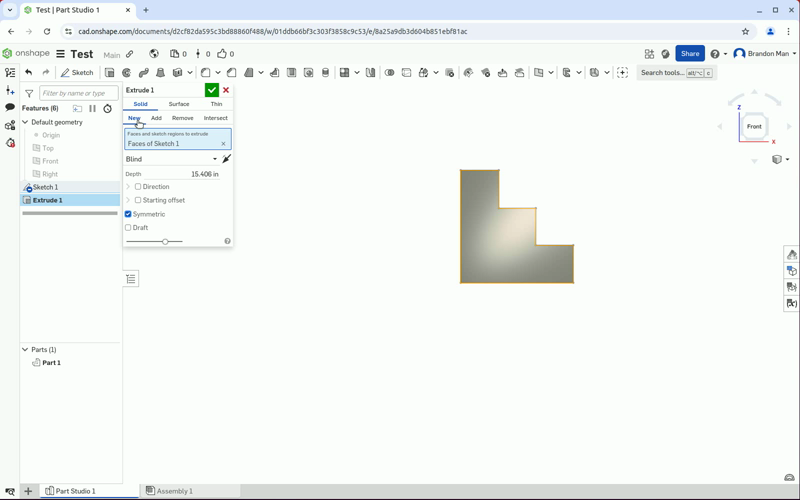
key(enter)
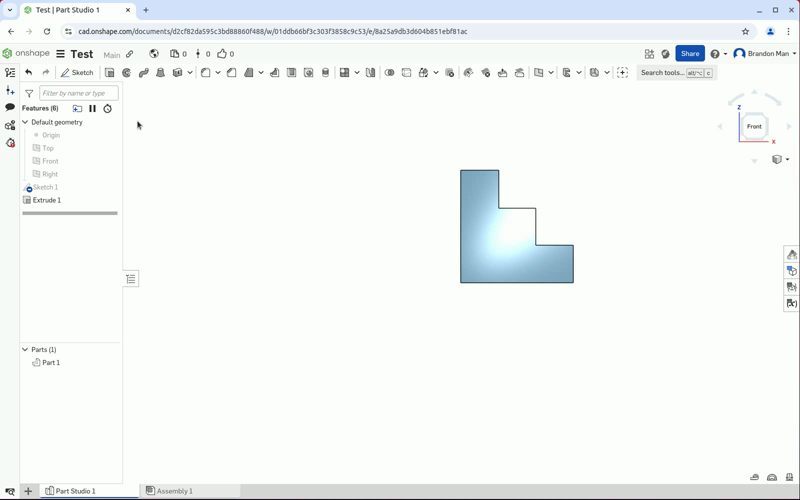
key(shift+h)
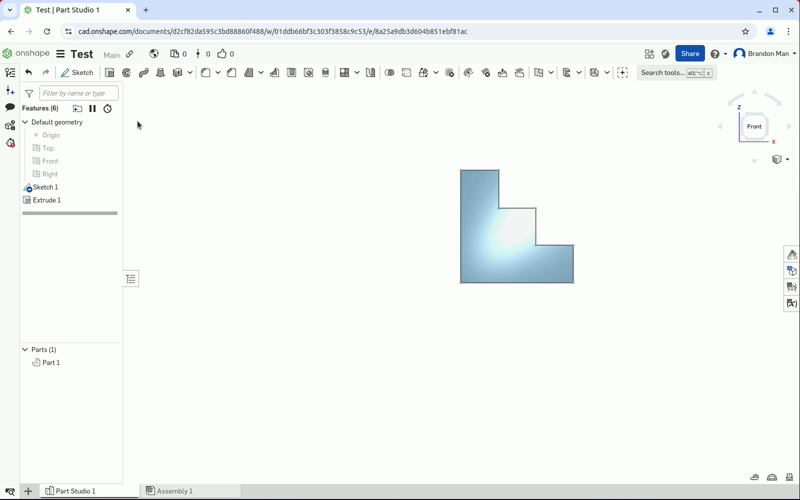
key(shift+h)
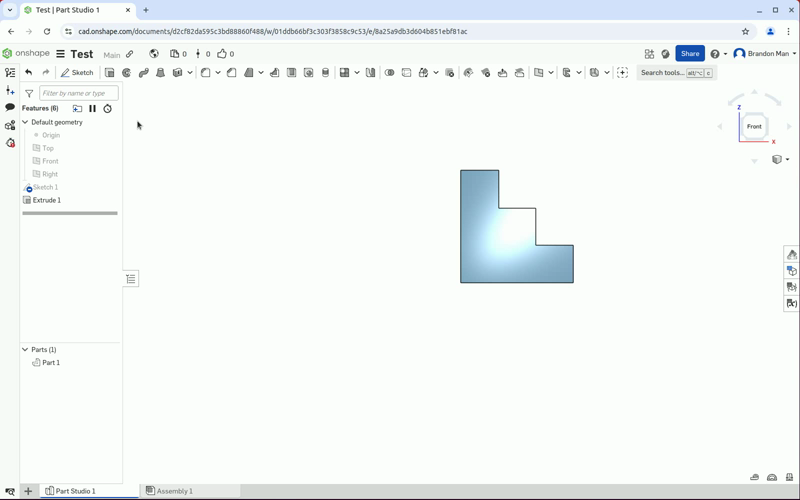
mouse_move(73, 189)
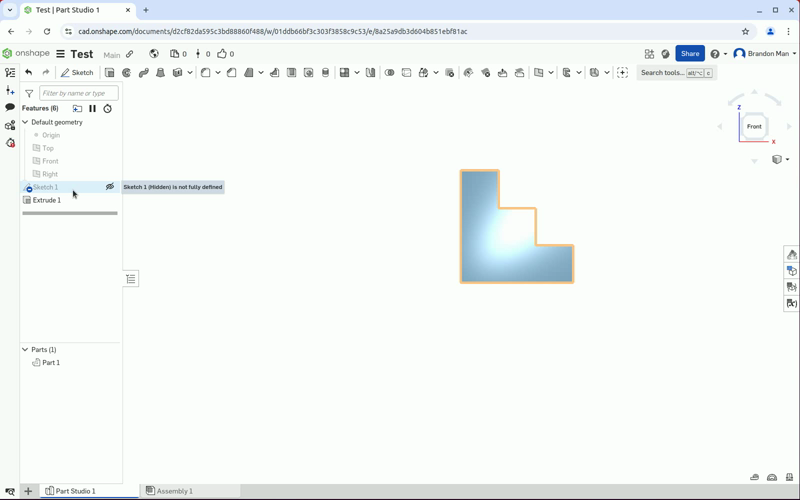
click(73, 189)
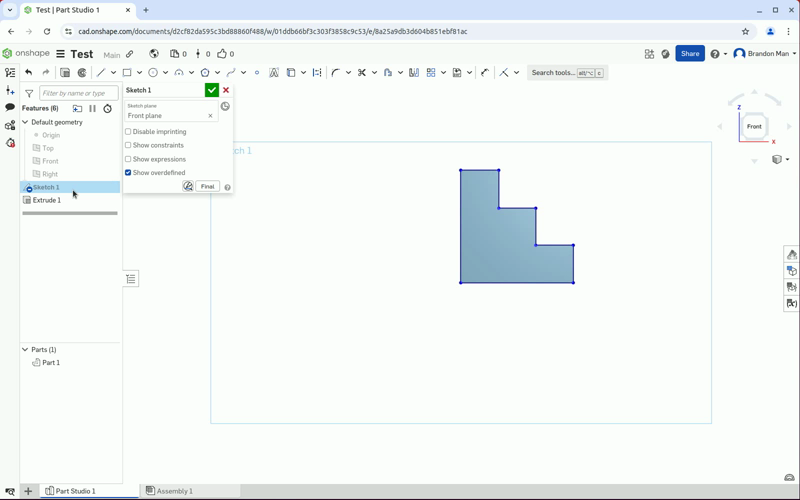
mouse_move(229, 92)
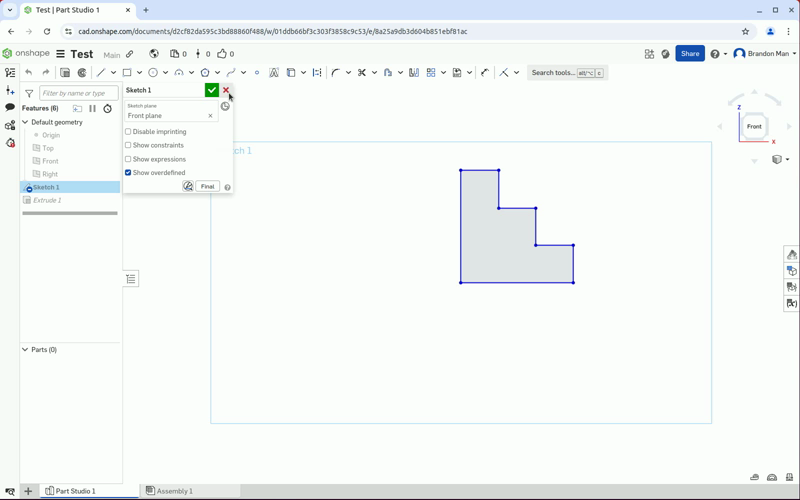
click(229, 92)
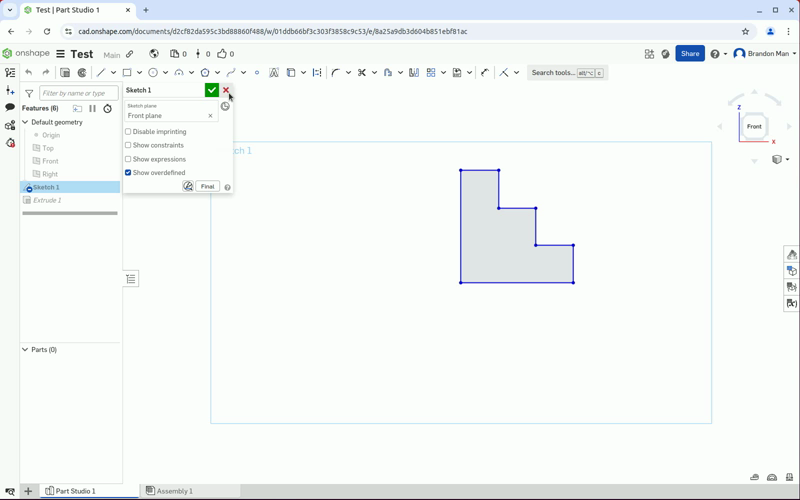
key(shift+s)
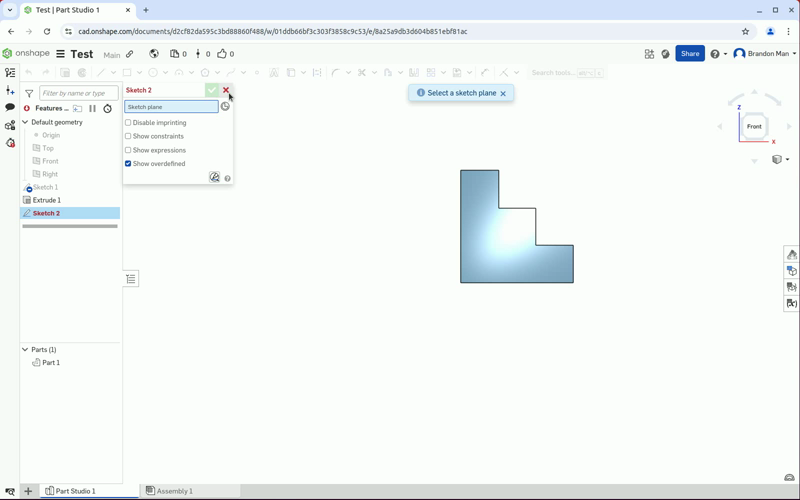
mouse_move(73, 163)
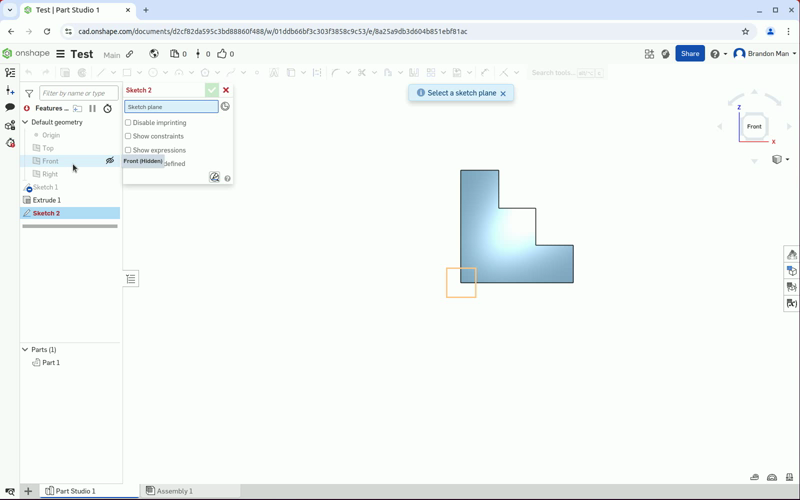
click(73, 163)
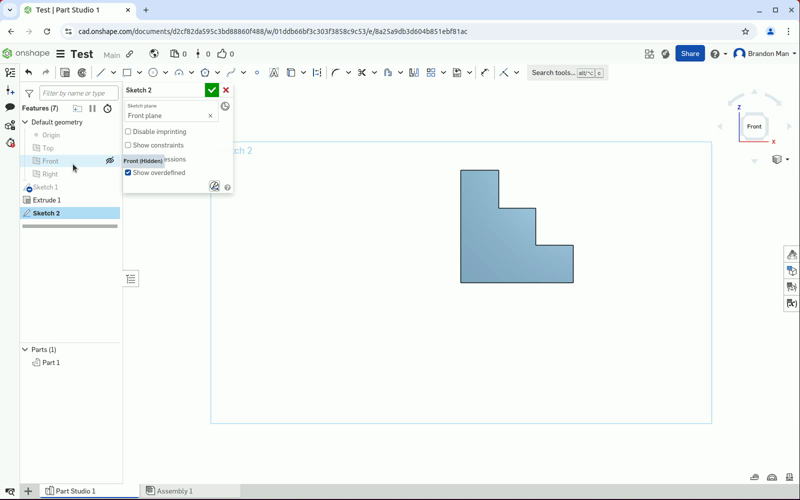
mouse_move(73, 352)
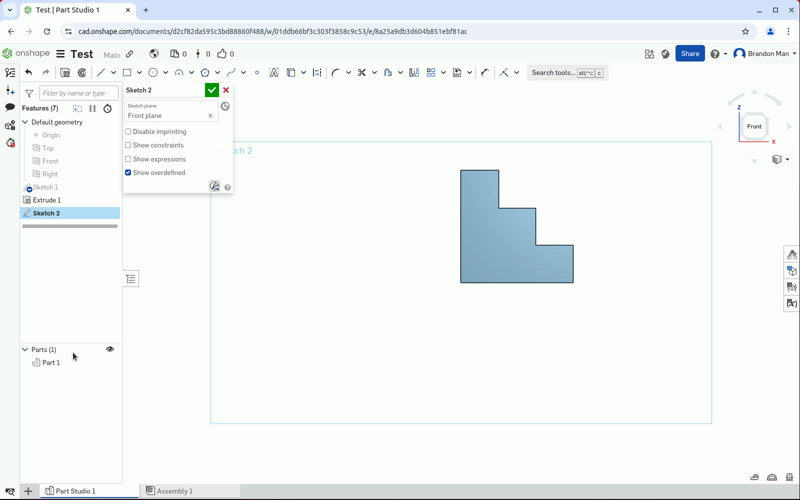
key(y)
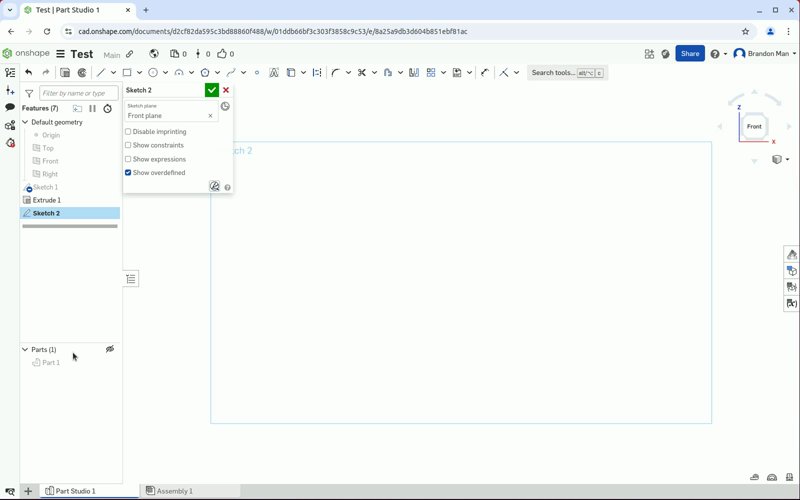
key(l)
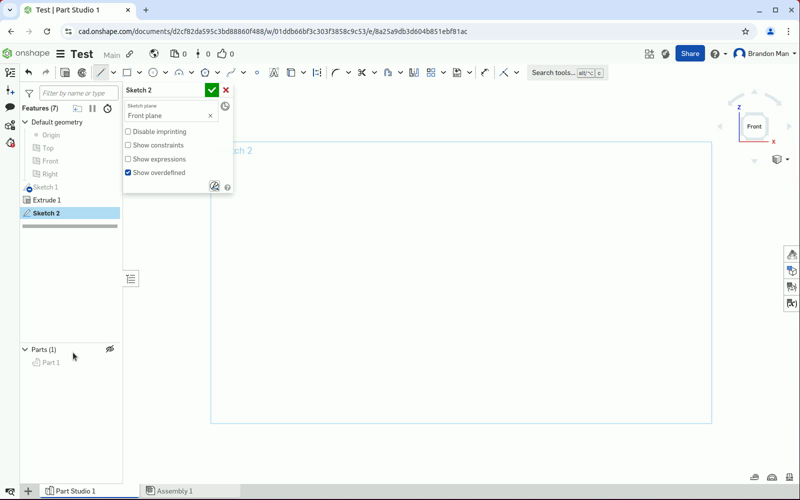
key_down(shift)
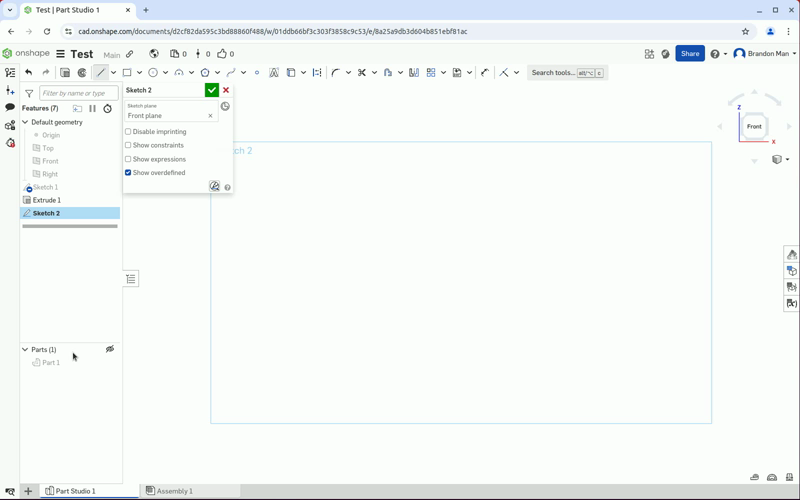
mouse_move(460, 282)
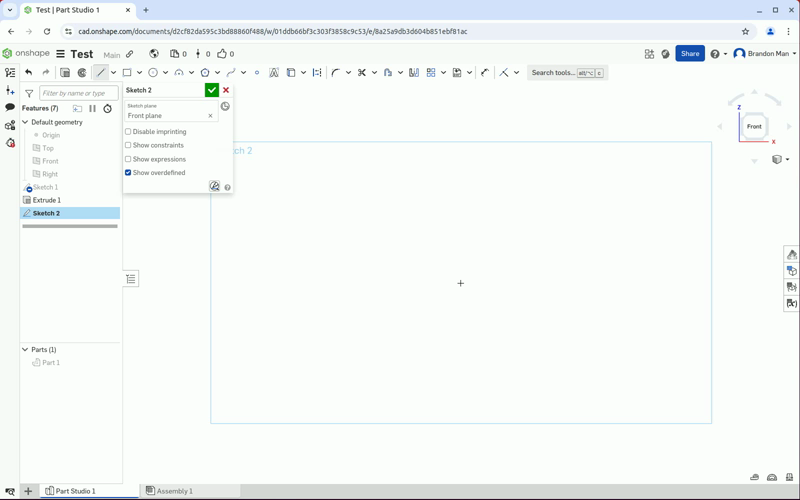
click(460, 282)
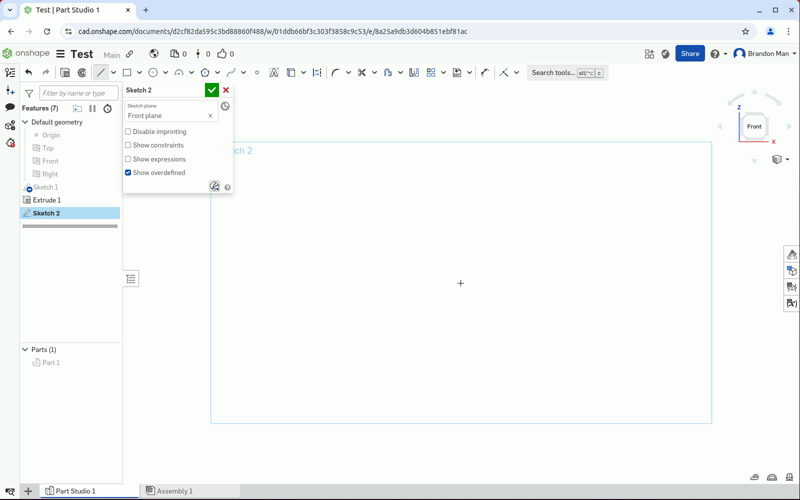
key_up(shift)
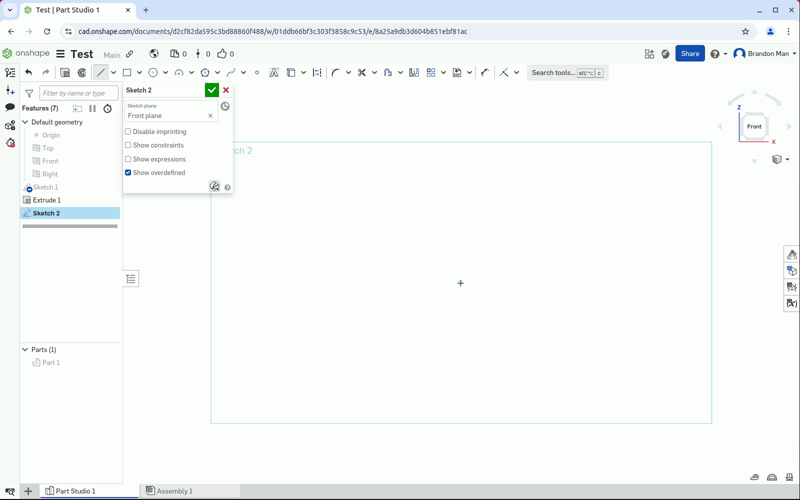
key_down(shift)
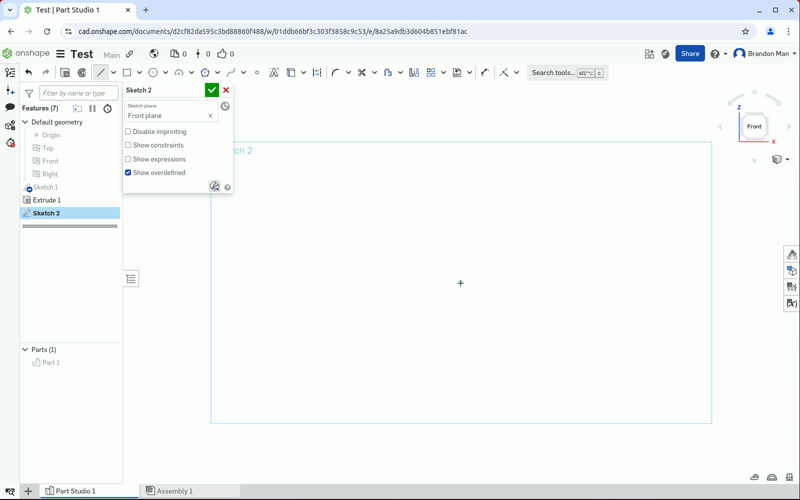
mouse_move(573, 282)
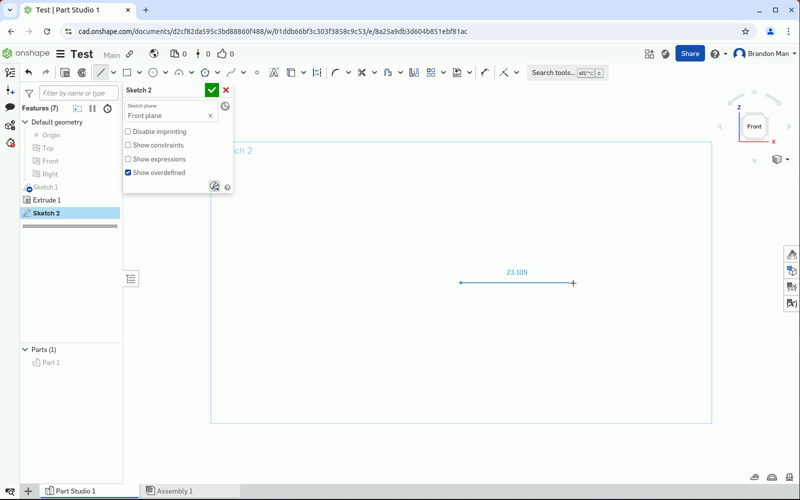
click(573, 282)
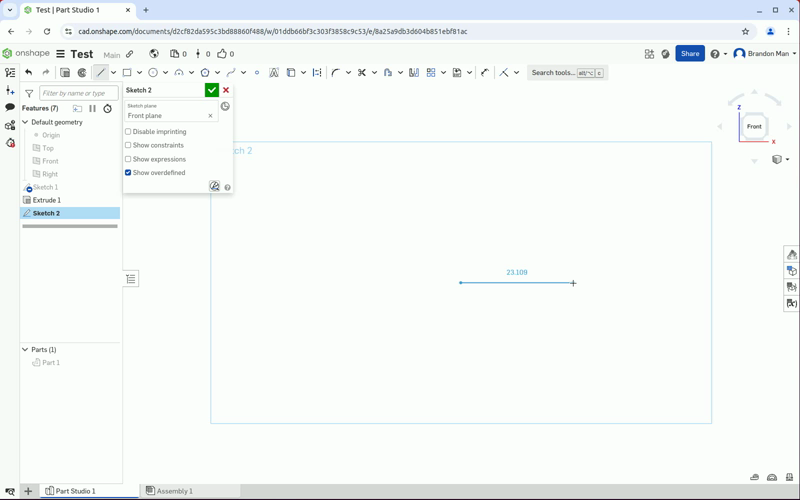
key_up(shift)
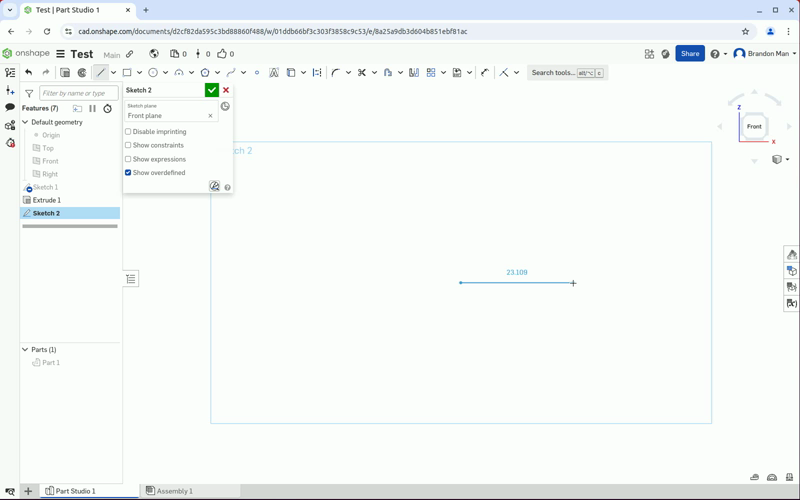
key_down(shift)
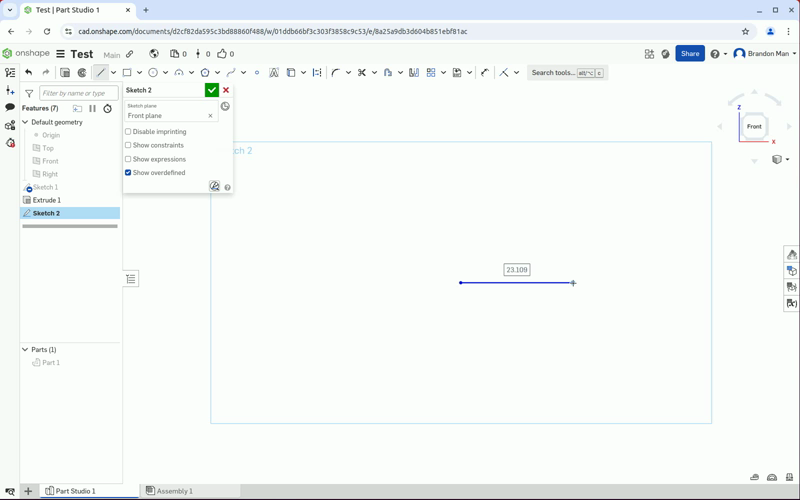
mouse_move(589, 282)
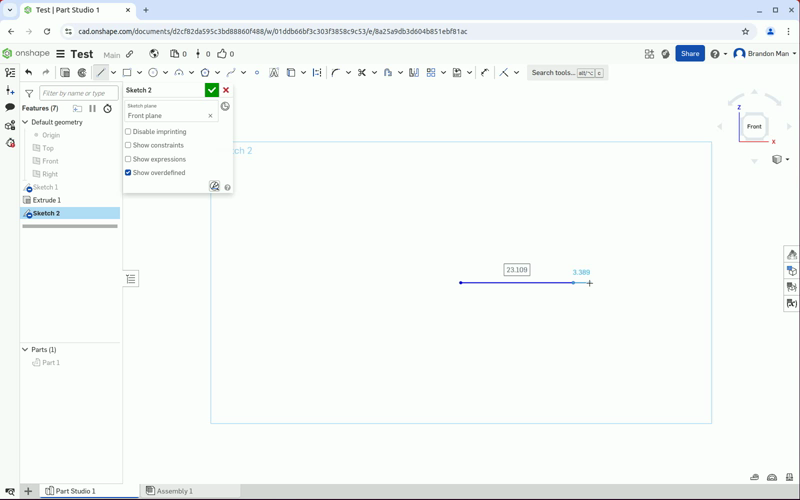
mouse_move(573, 245)
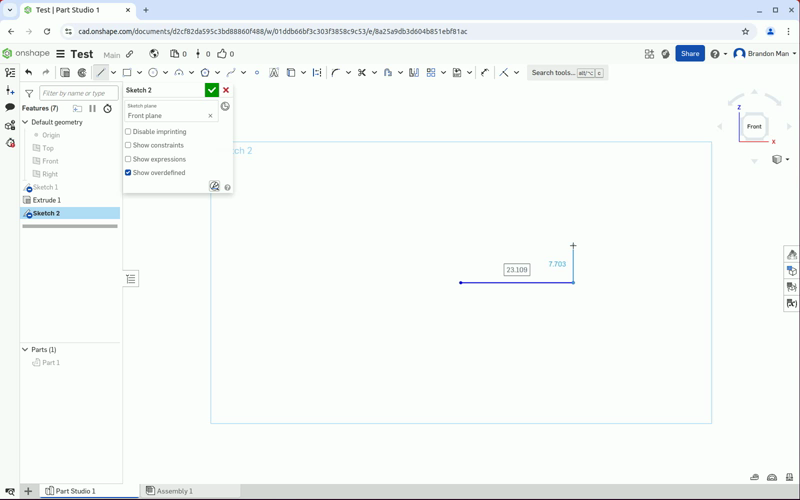
click(573, 245)
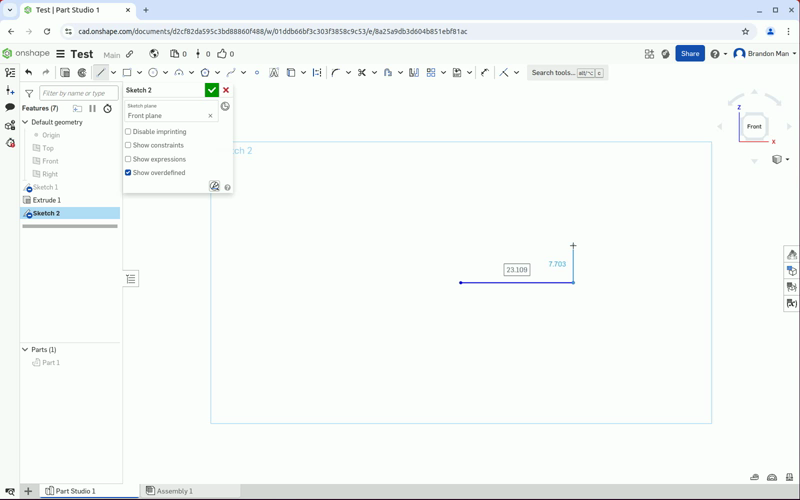
key_up(shift)
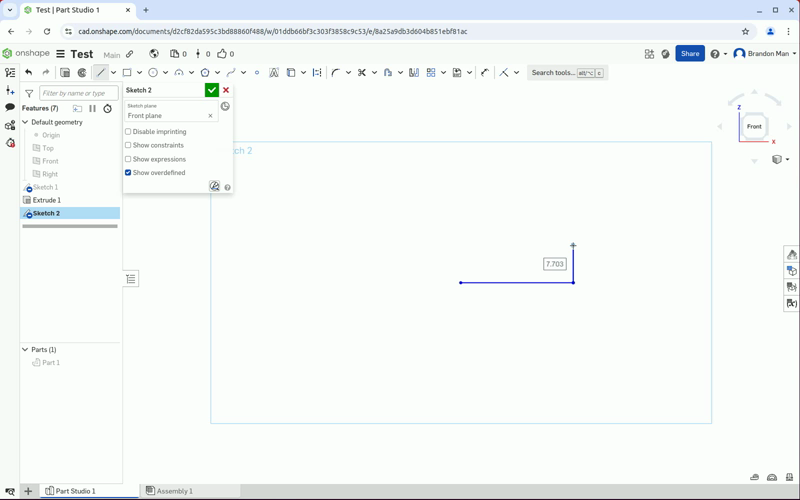
key_down(shift)
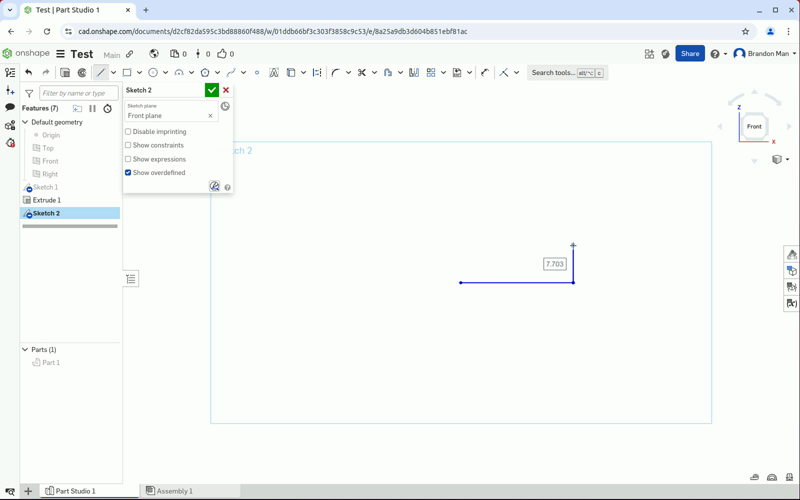
mouse_move(589, 245)
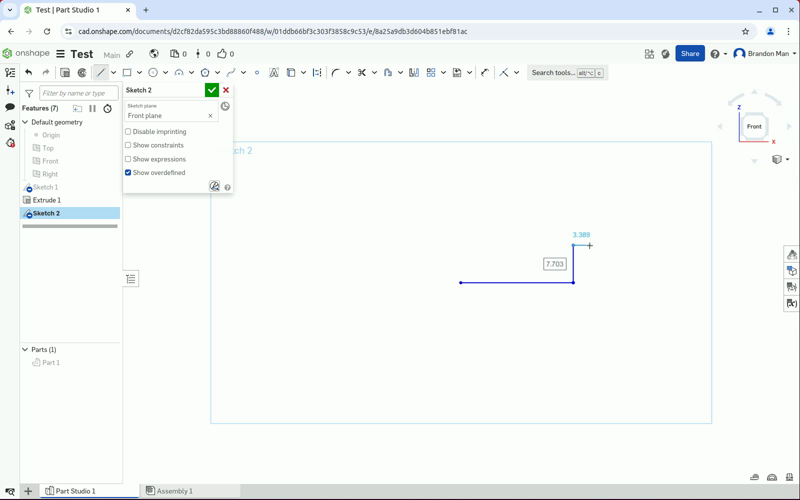
mouse_move(535, 245)
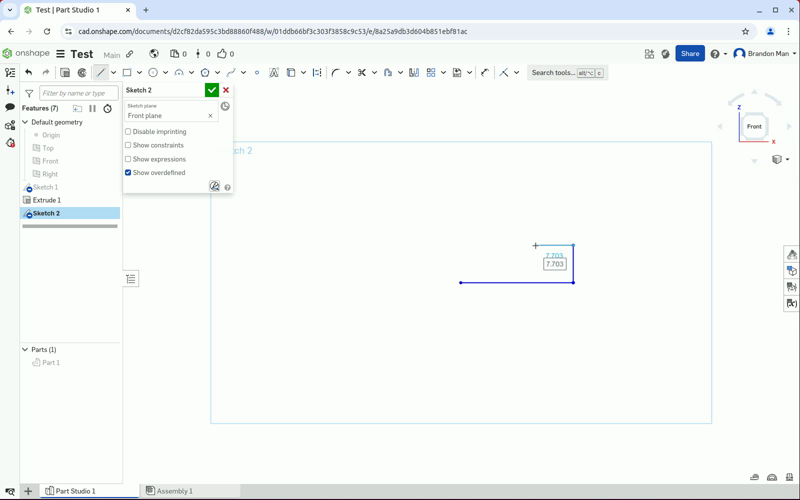
click(535, 245)
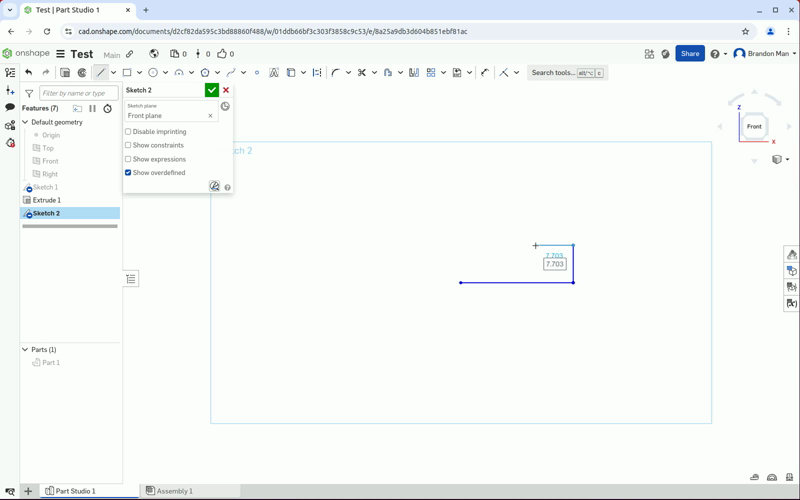
key_up(shift)
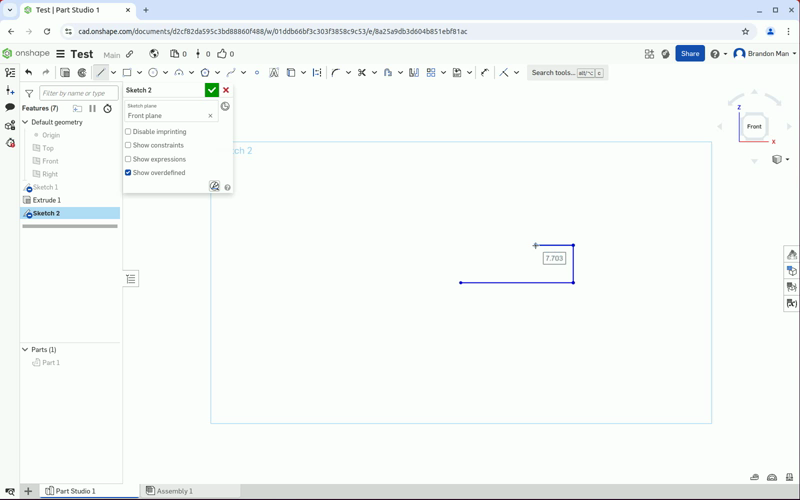
key_down(shift)
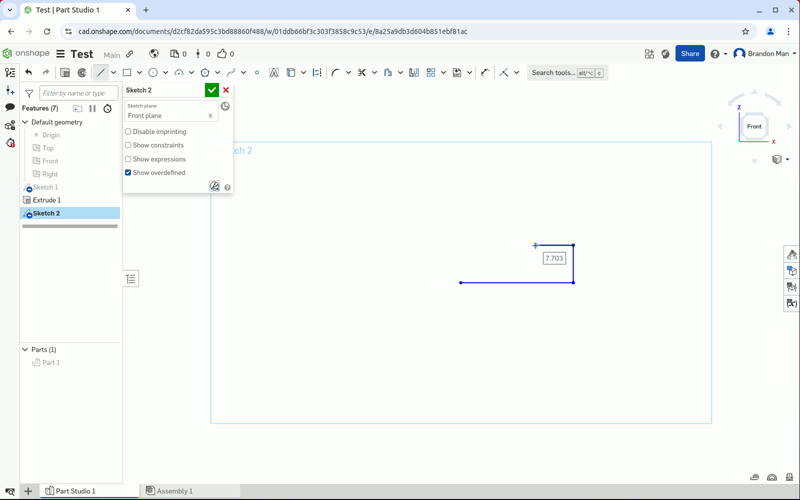
mouse_move(565, 245)
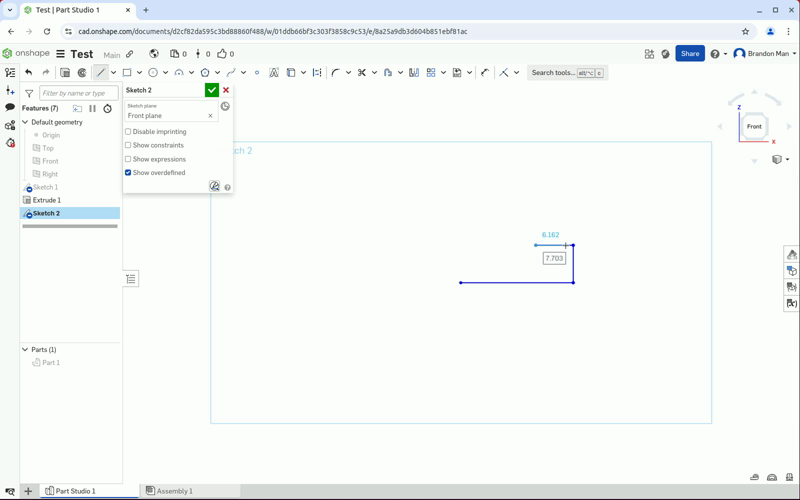
mouse_move(535, 208)
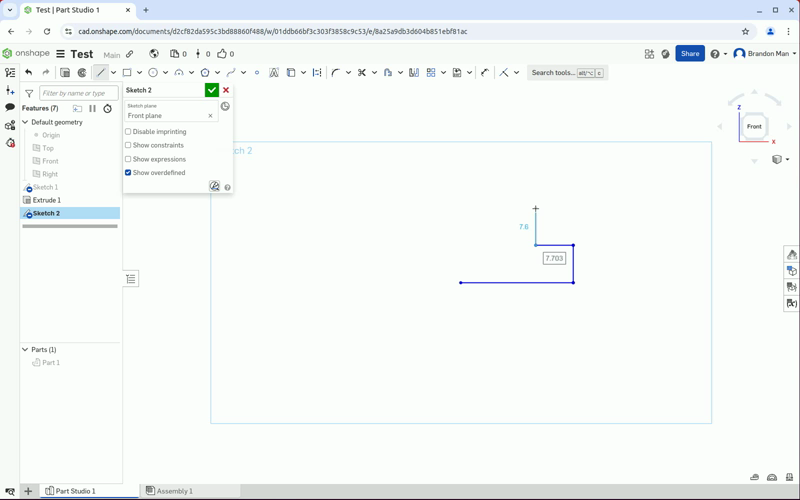
click(535, 208)
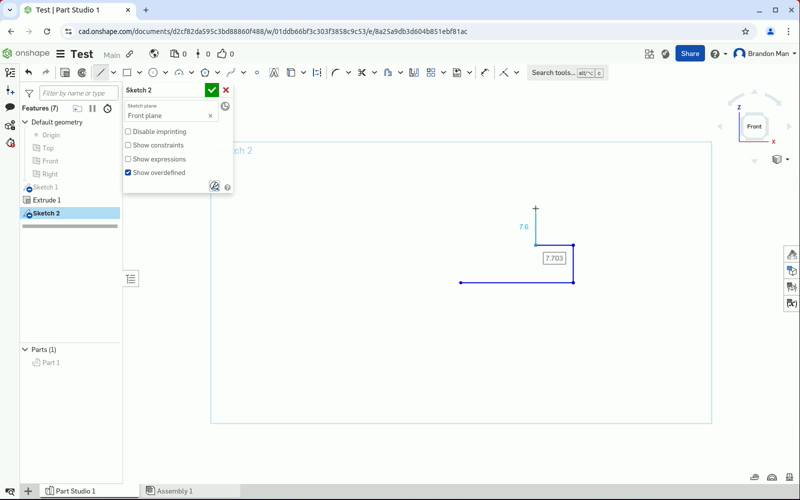
key_up(shift)
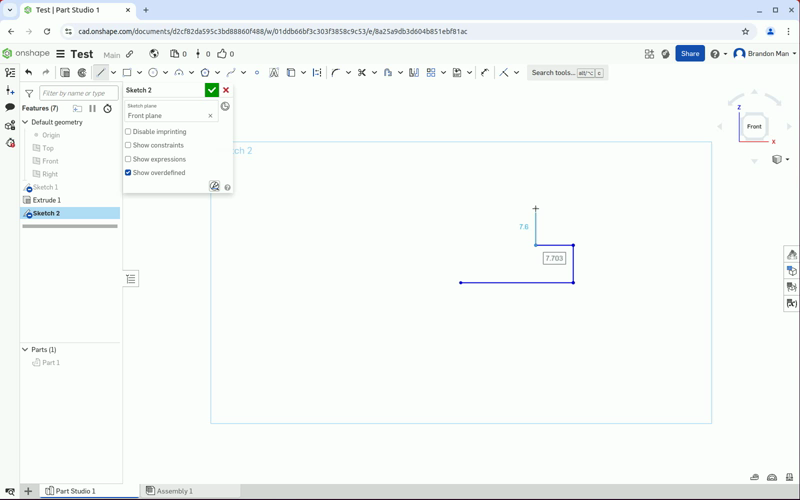
key_down(shift)
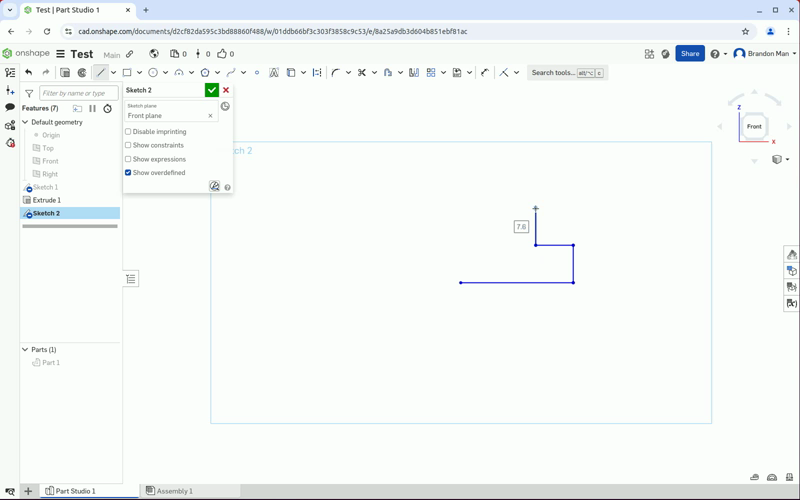
mouse_move(565, 208)
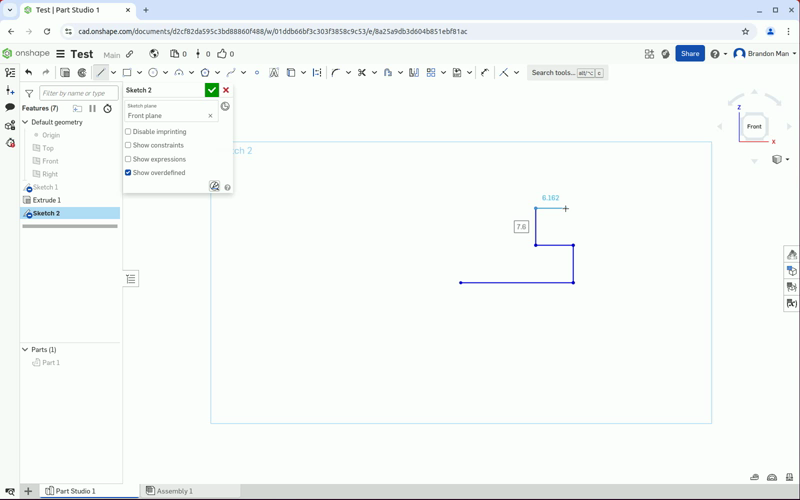
mouse_move(498, 208)
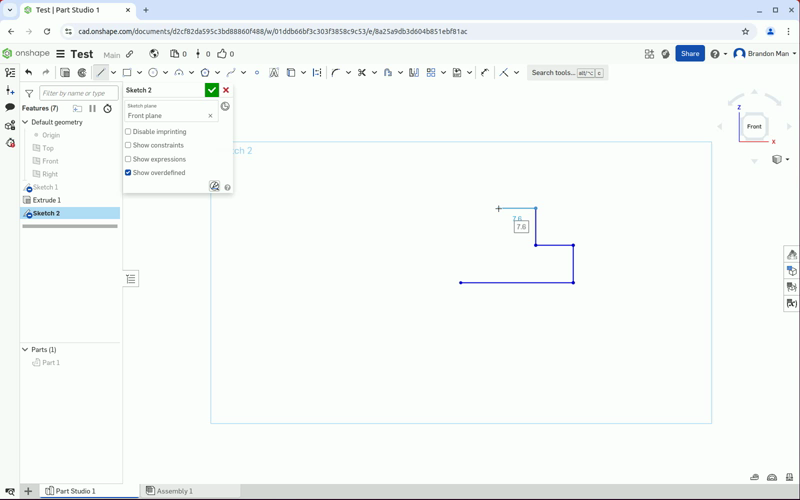
click(498, 208)
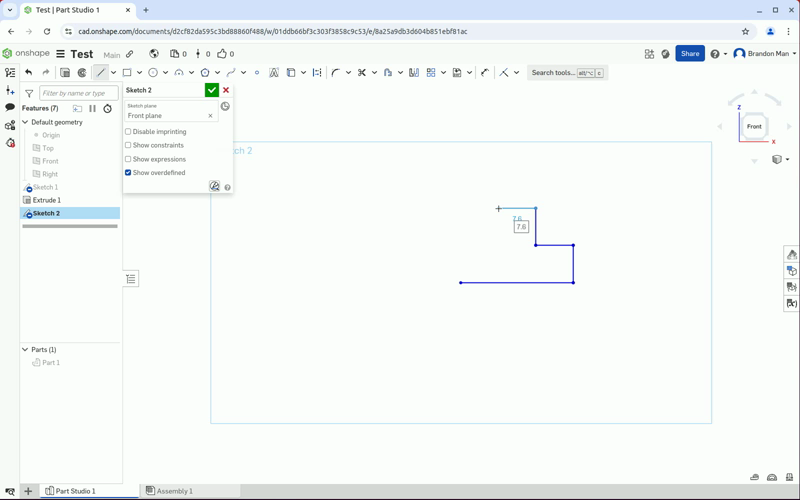
key_up(shift)
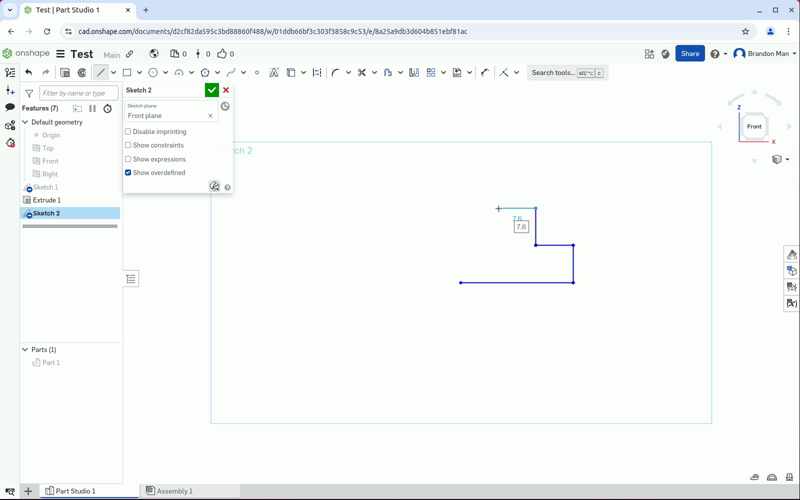
key_down(shift)
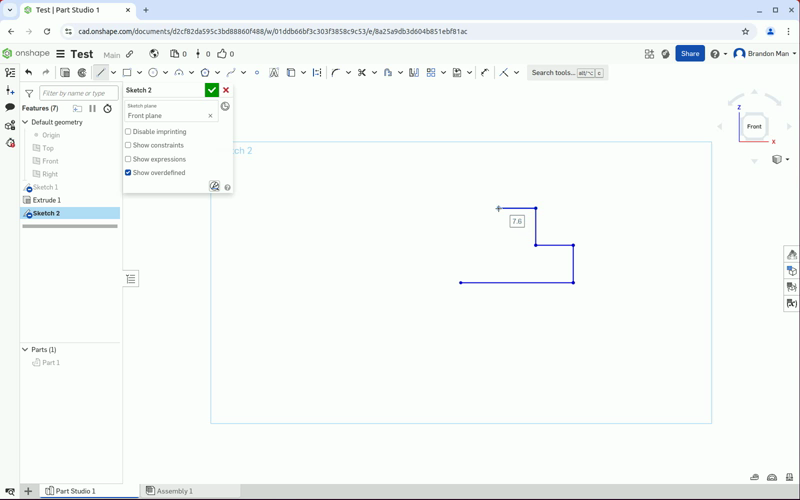
mouse_move(528, 208)
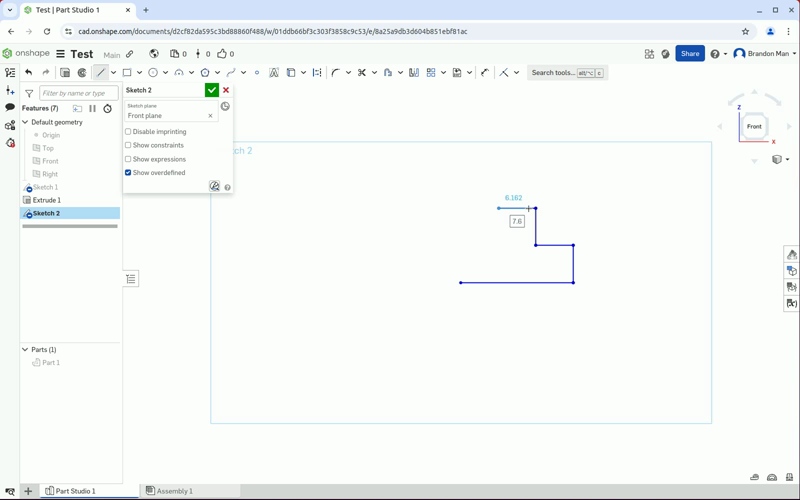
mouse_move(498, 170)
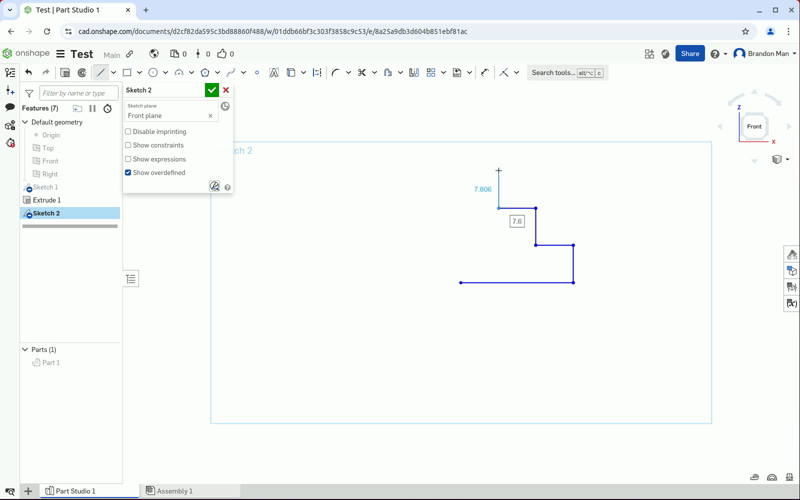
click(498, 170)
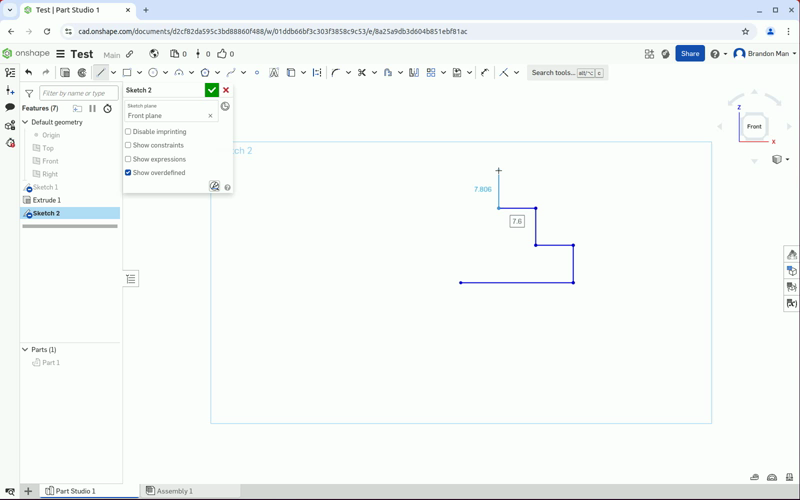
key_up(shift)
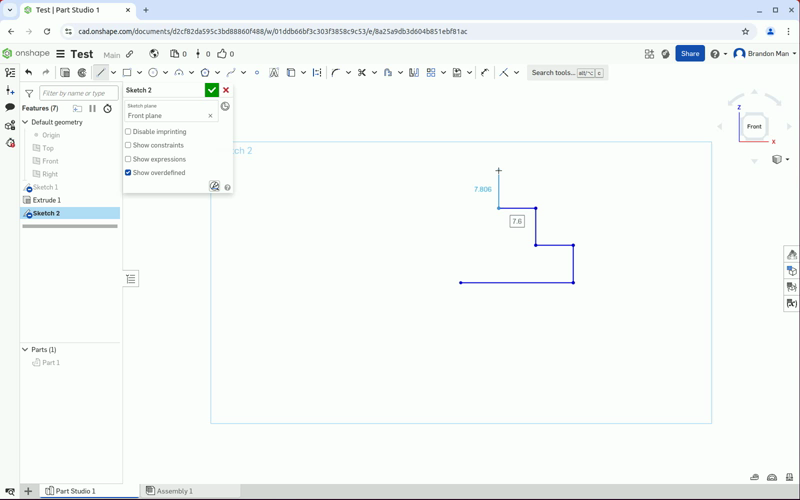
key_down(shift)
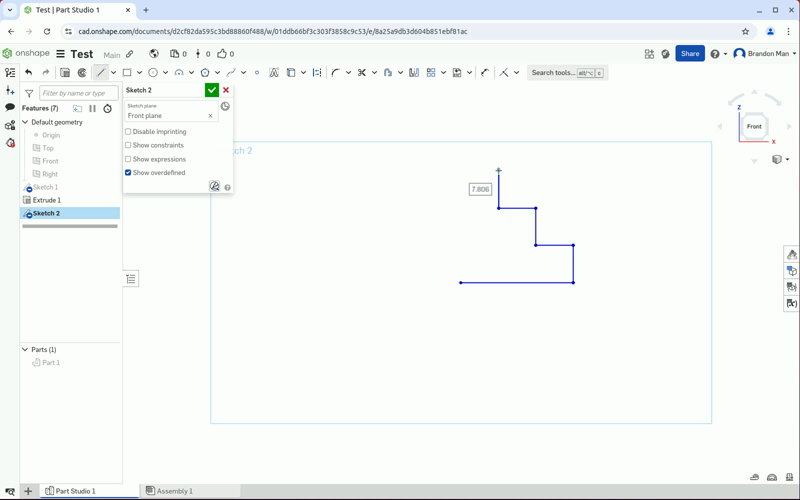
mouse_move(528, 170)
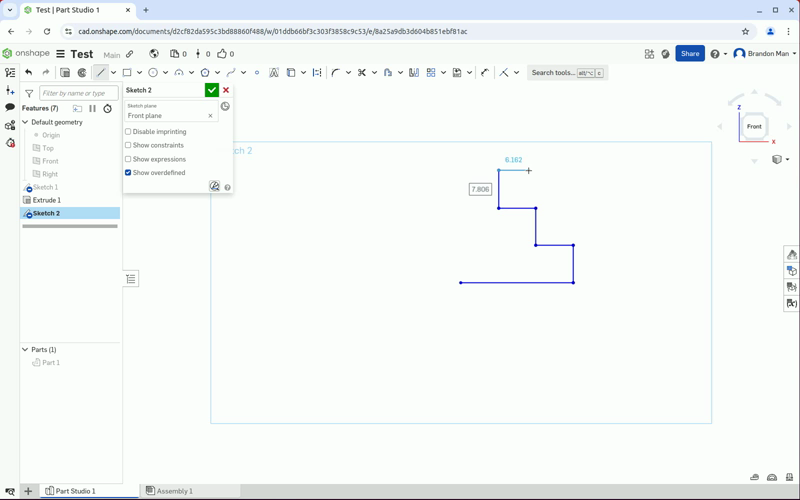
mouse_move(460, 170)
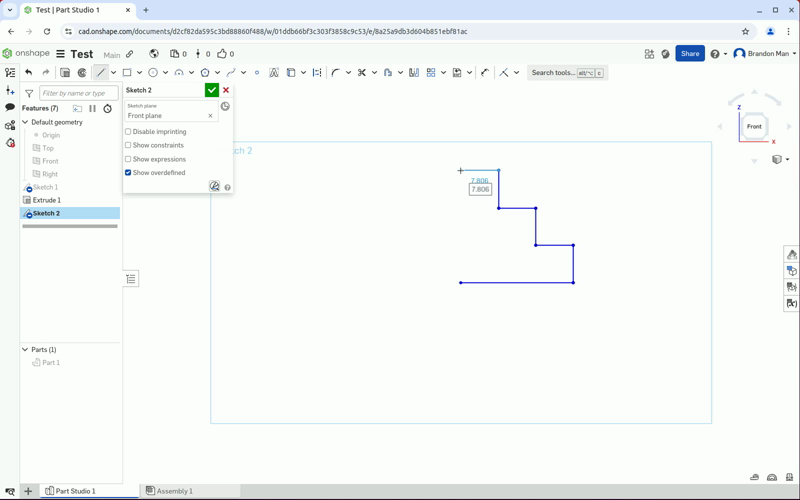
click(460, 170)
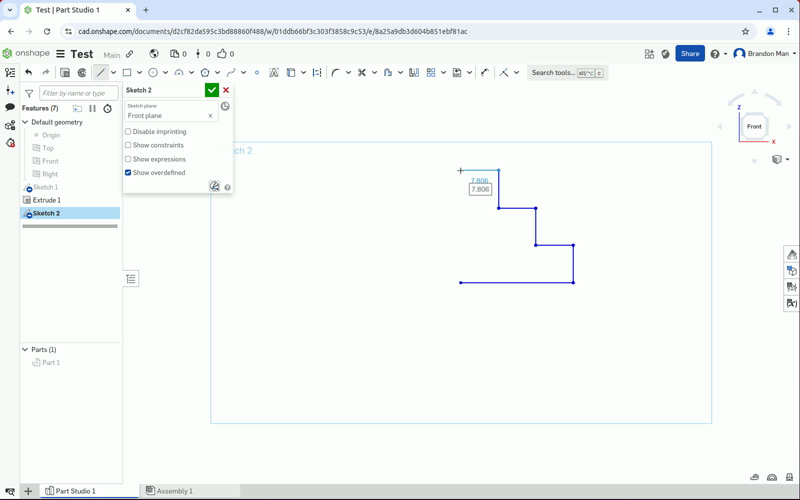
key_up(shift)
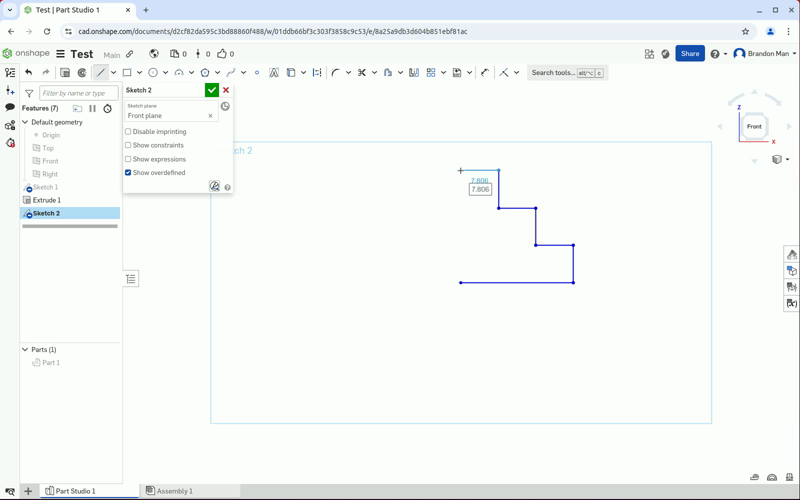
key_down(shift)
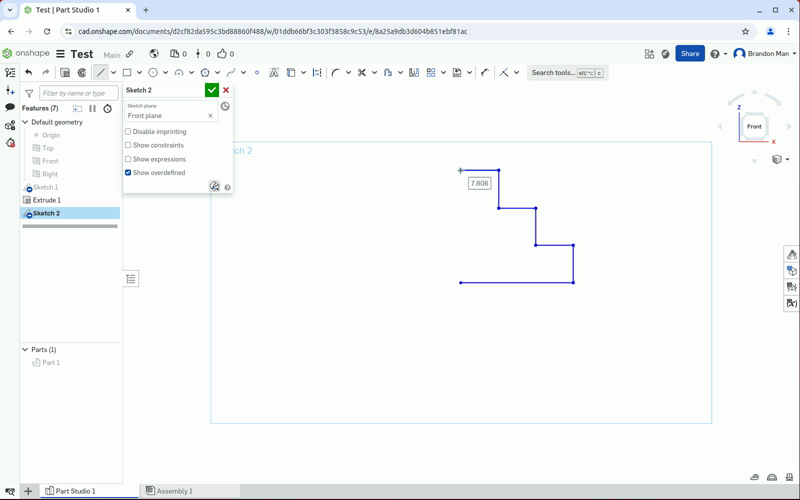
mouse_move(460, 282)
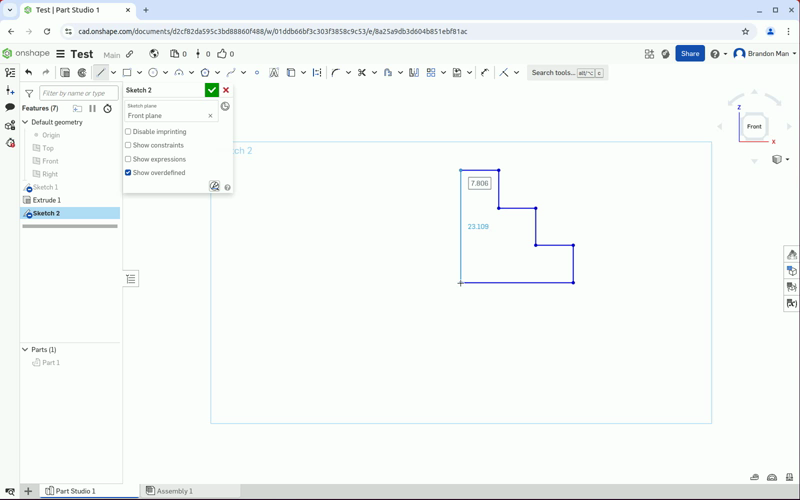
key_up(shift)
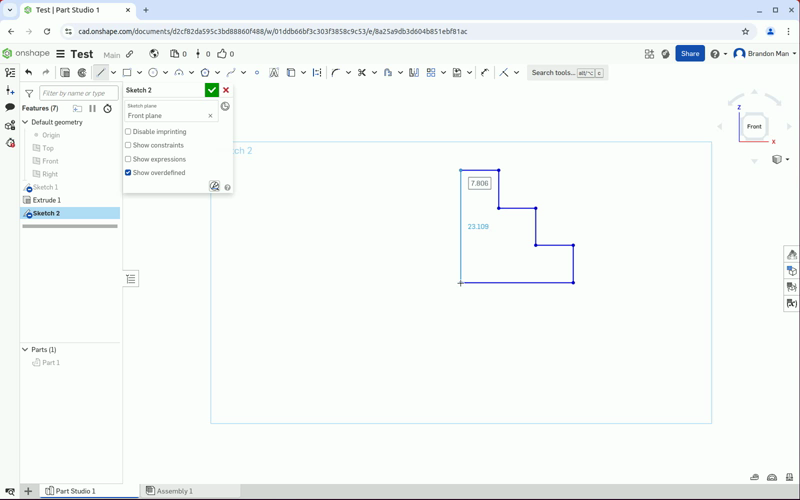
click(460, 282)
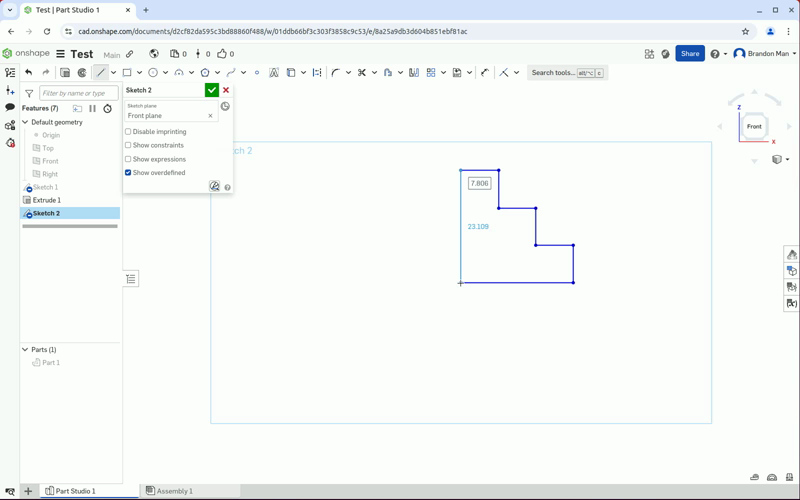
key(esc)
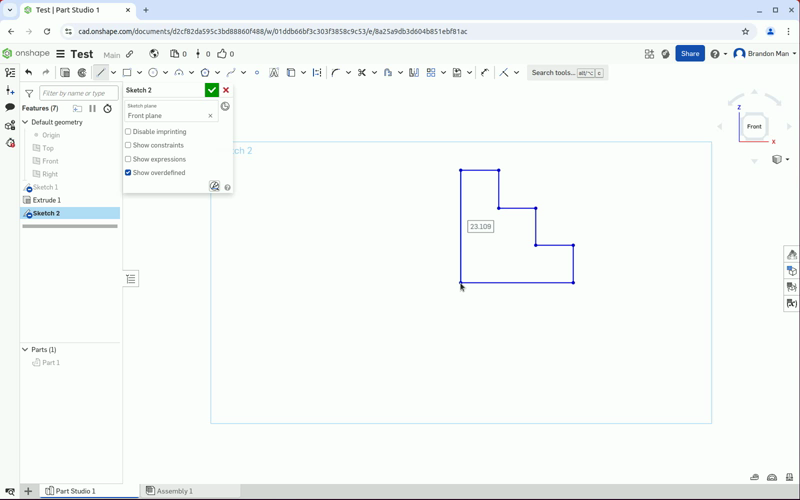
mouse_move(490, 264)
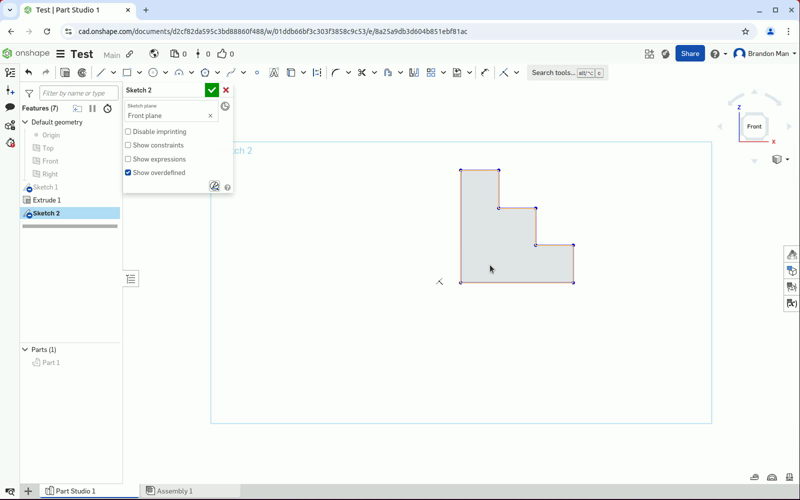
click(490, 264)
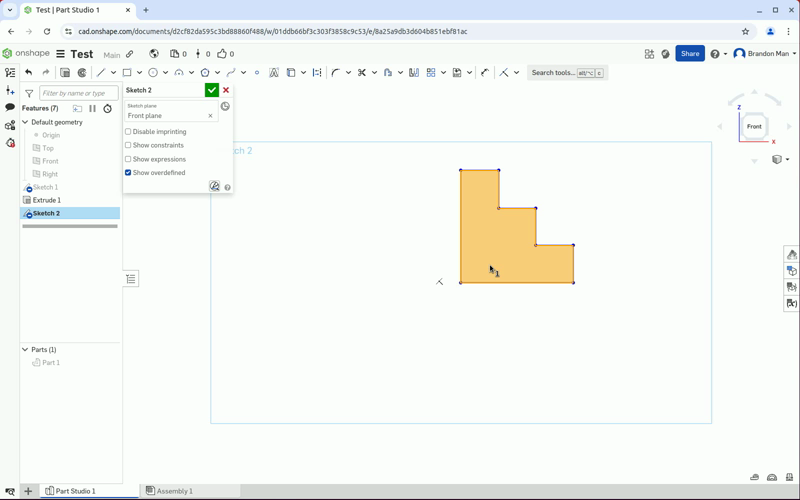
mouse_move(73, 352)
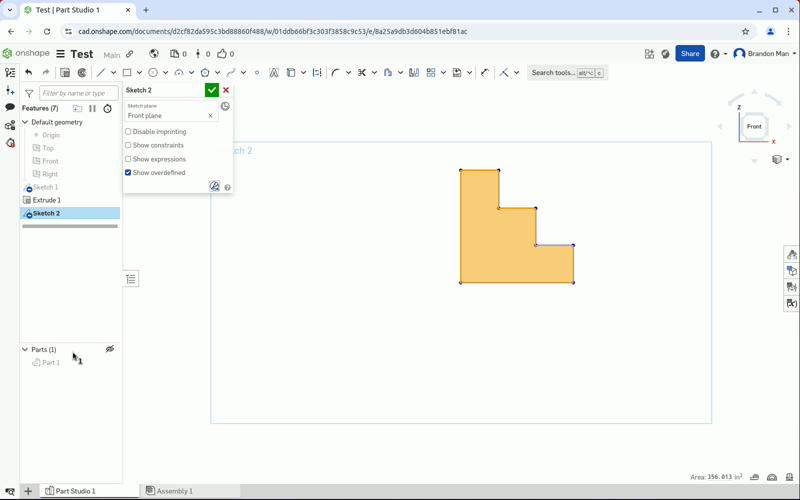
key(shift+y)
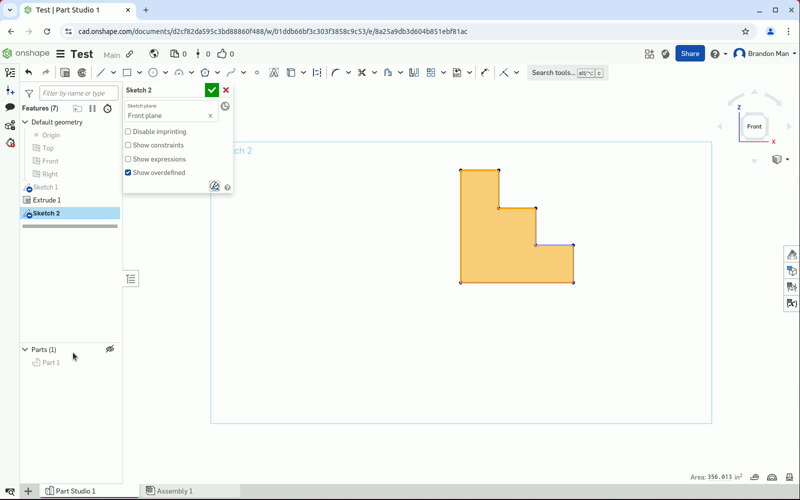
key(shift+e)
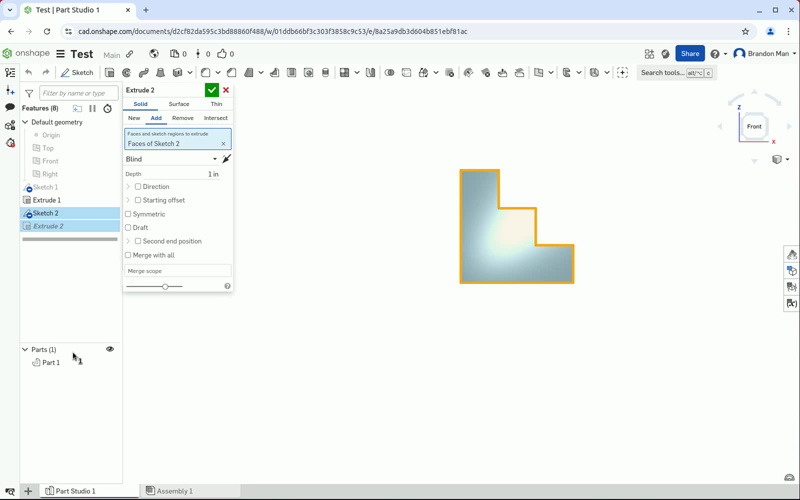
mouse_move(143, 106)
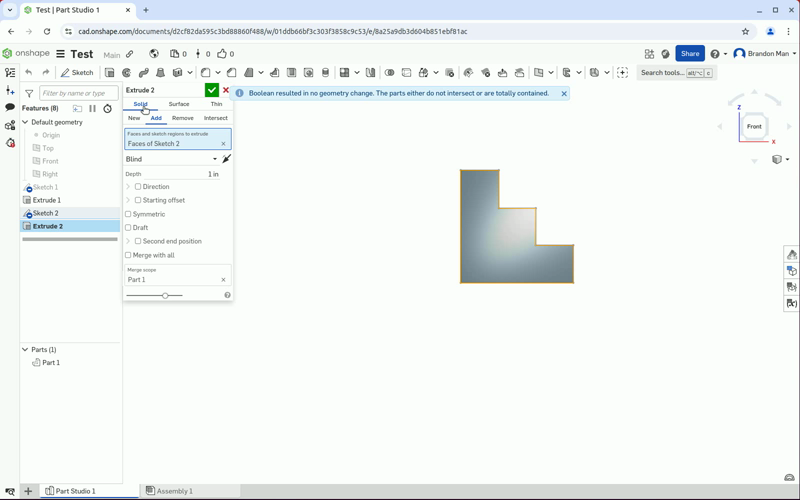
click(143, 106)
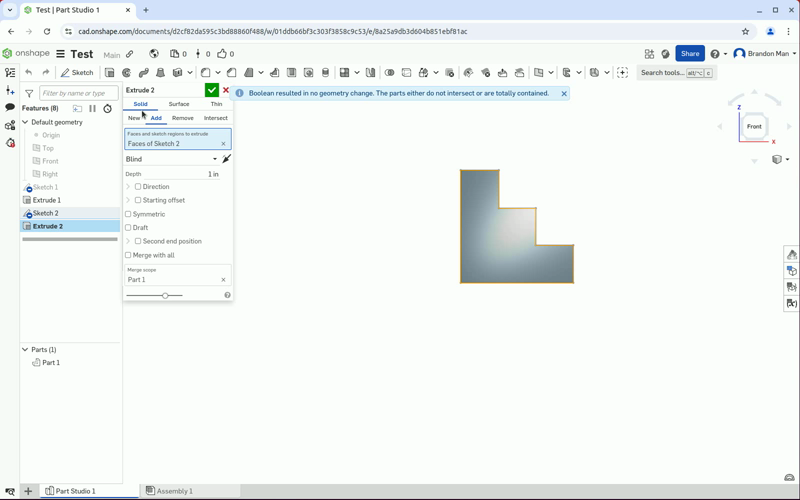
mouse_move(137, 120)
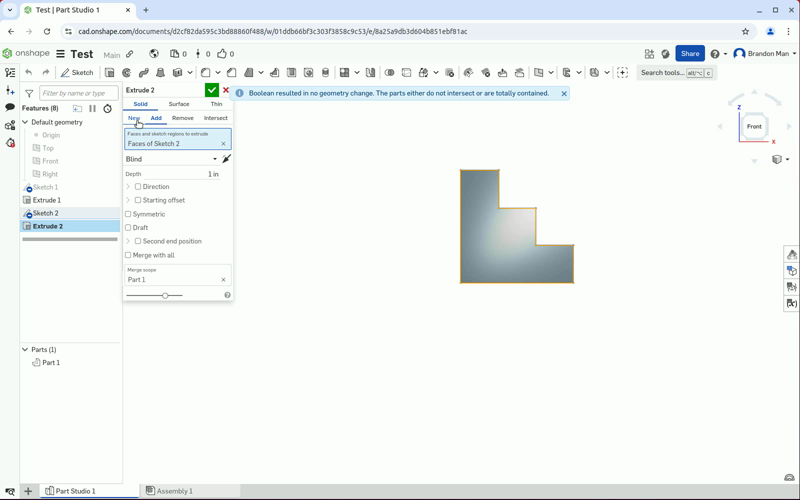
click(137, 120)
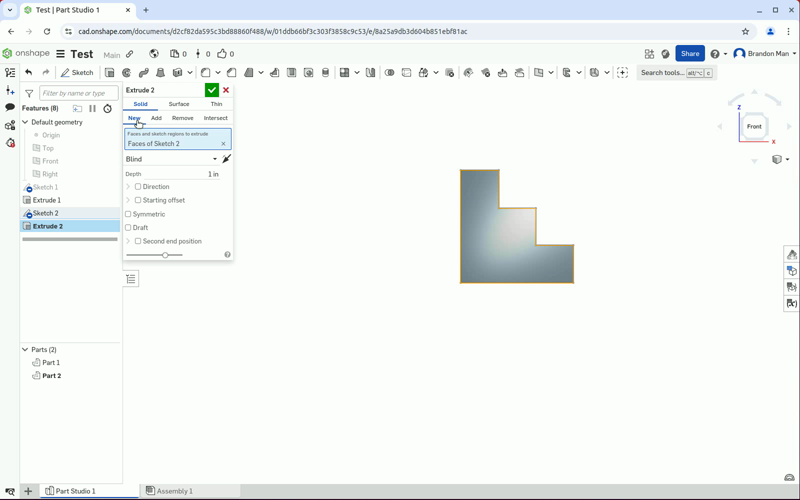
key(tab, 4)
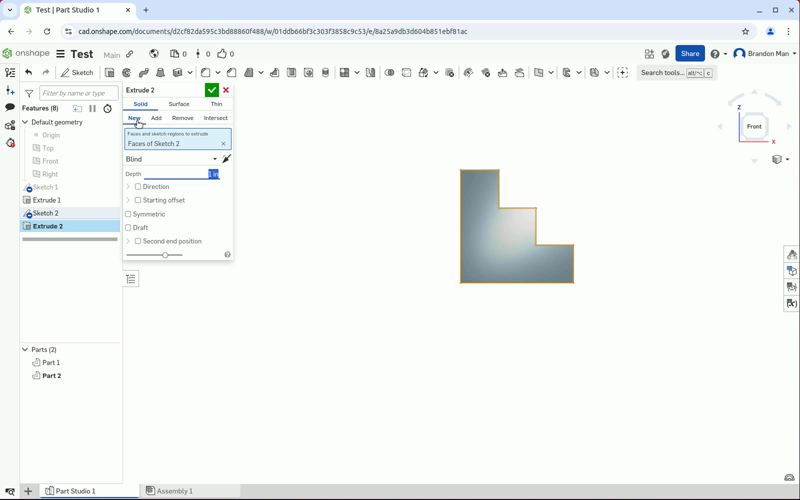
text(-7.703)
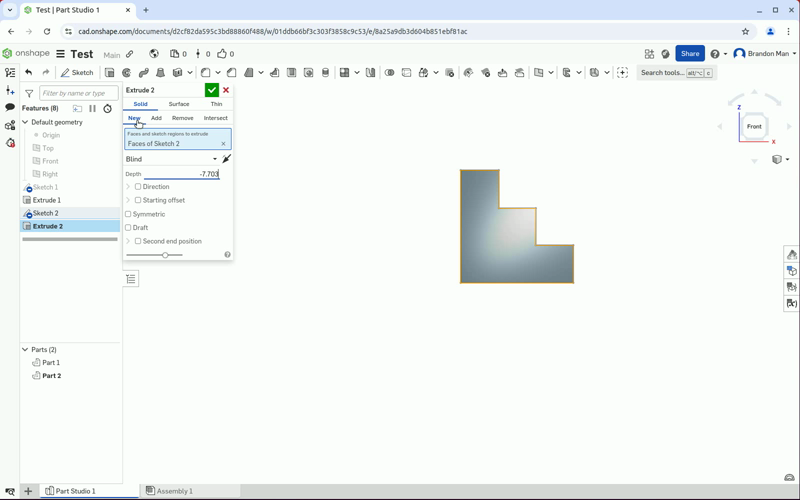
key(enter)
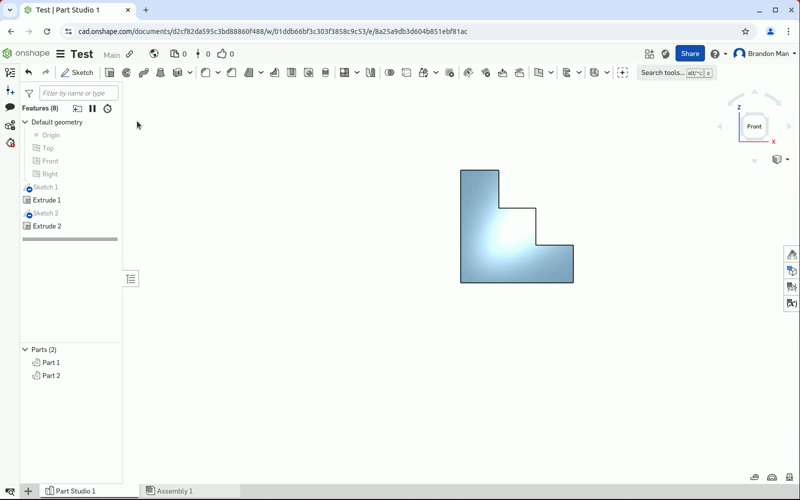
key(shift+h)
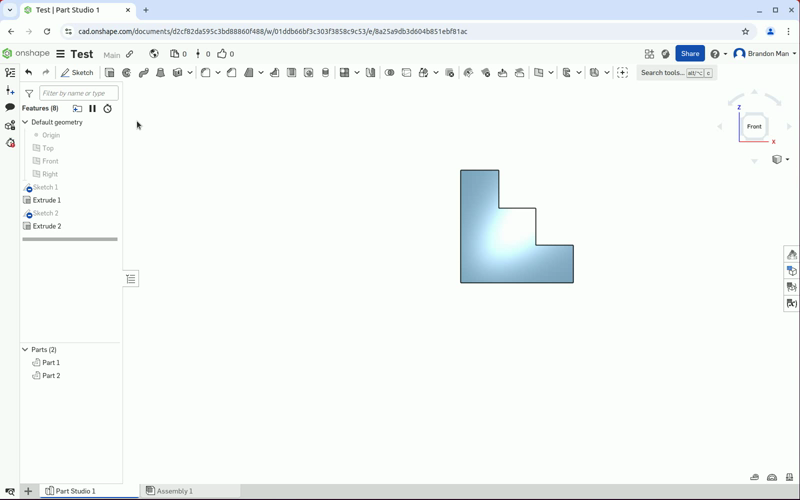
key(shift+h)
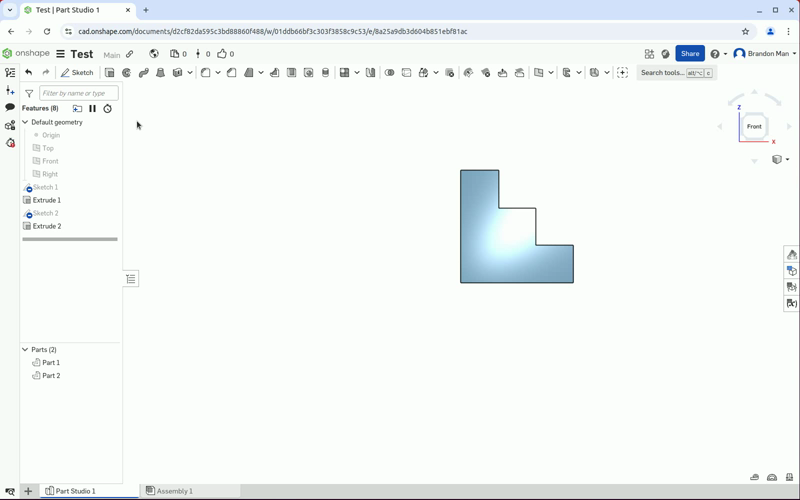
mouse_move(73, 189)
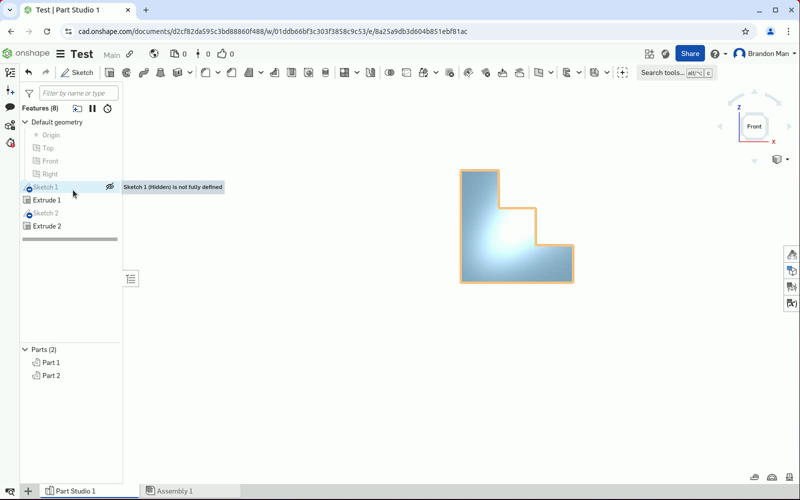
click(73, 189)
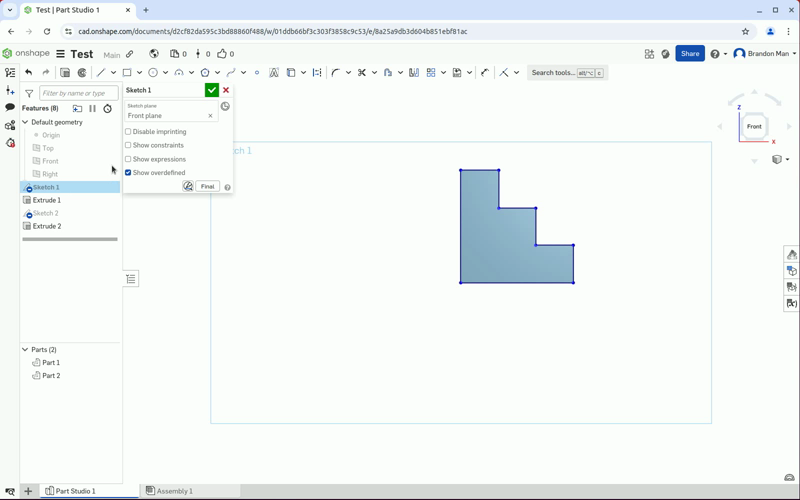
mouse_move(229, 92)
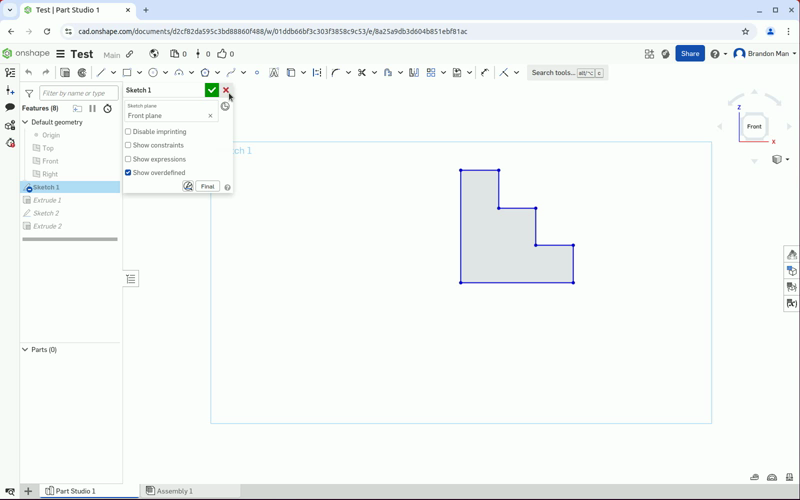
click(229, 92)
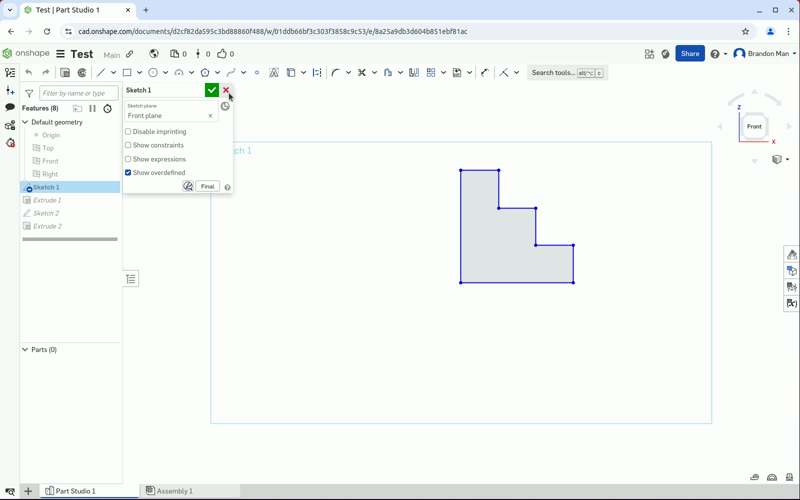
key(shift+s)
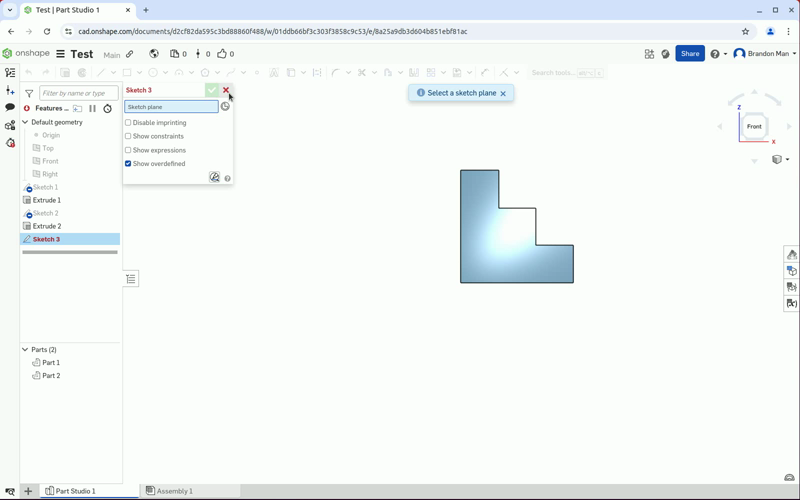
mouse_move(73, 163)
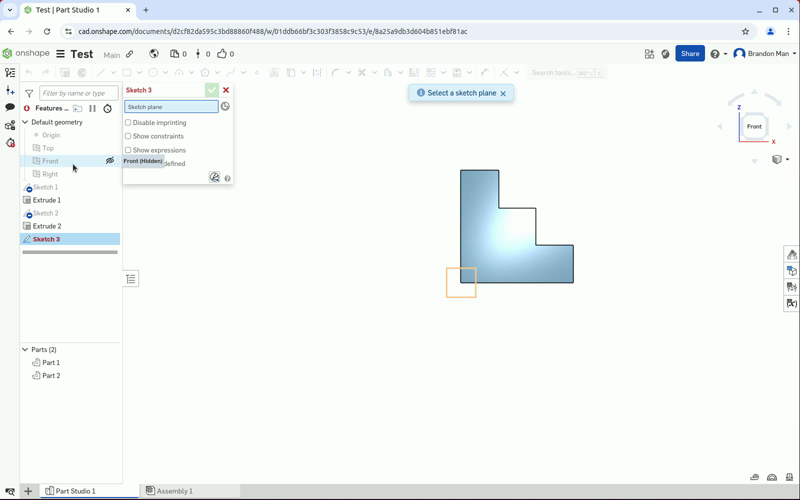
click(73, 163)
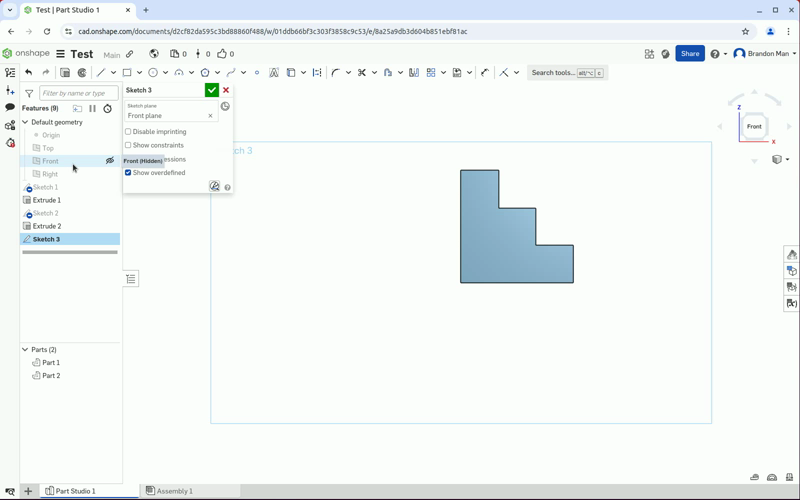
mouse_move(73, 352)
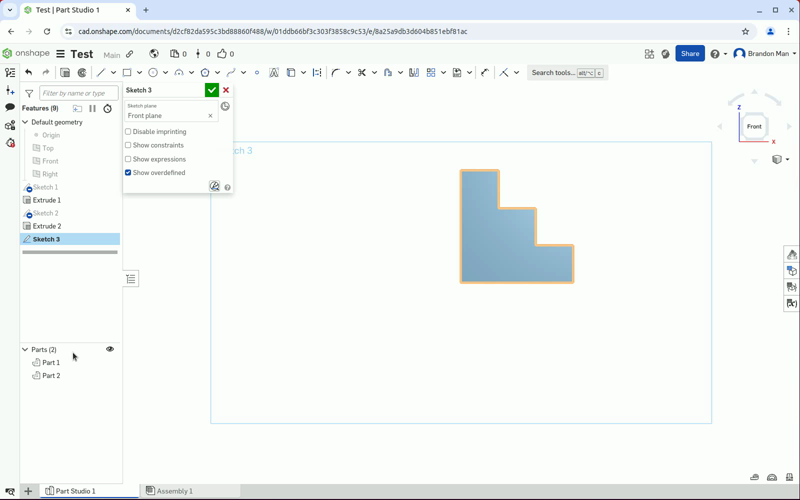
key(y)
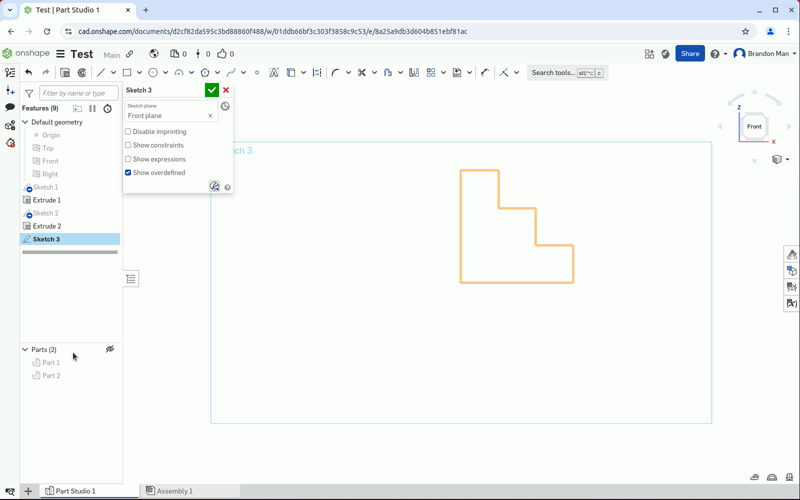
key(l)
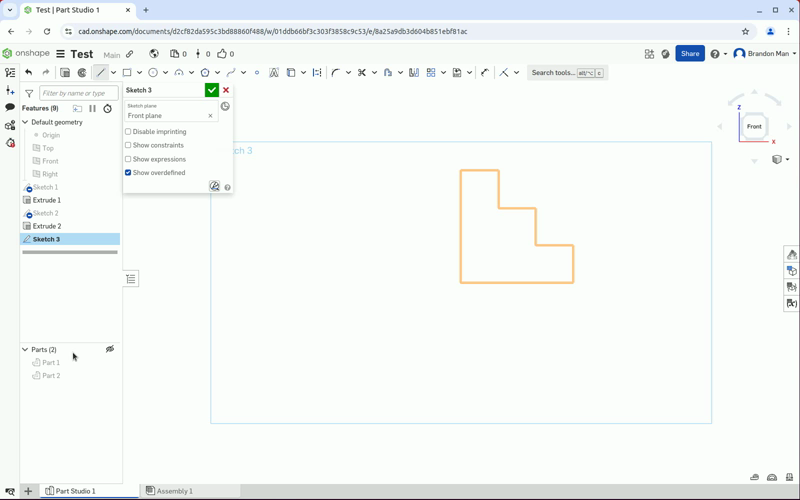
key_down(shift)
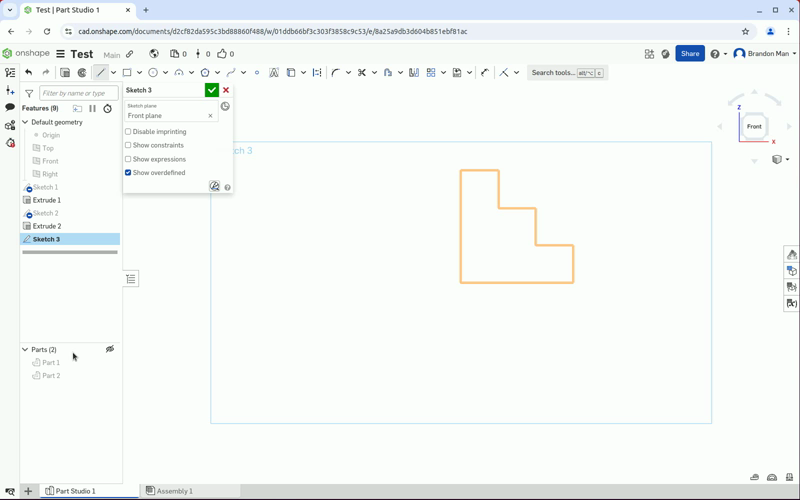
mouse_move(535, 245)
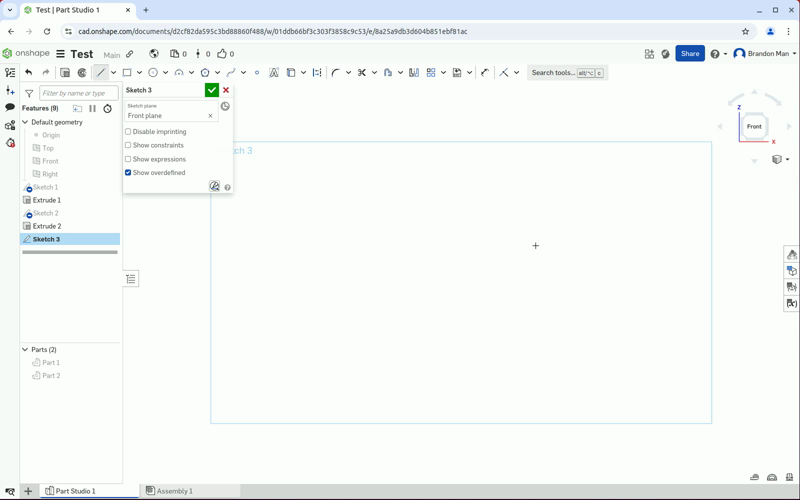
click(535, 245)
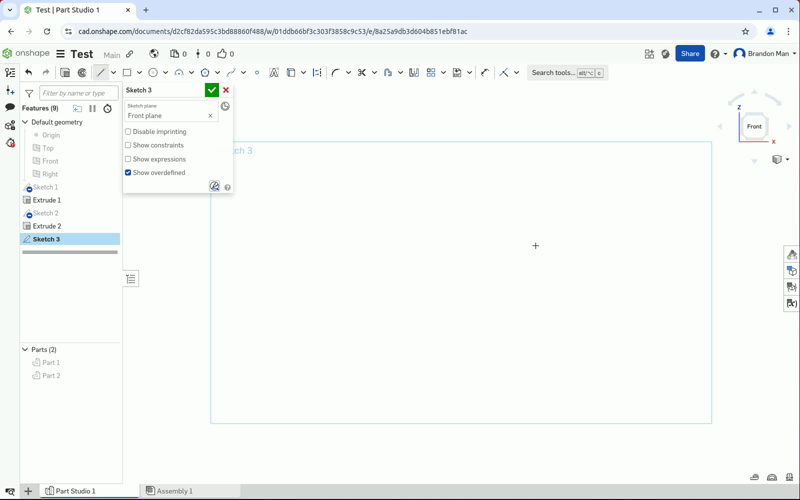
key_up(shift)
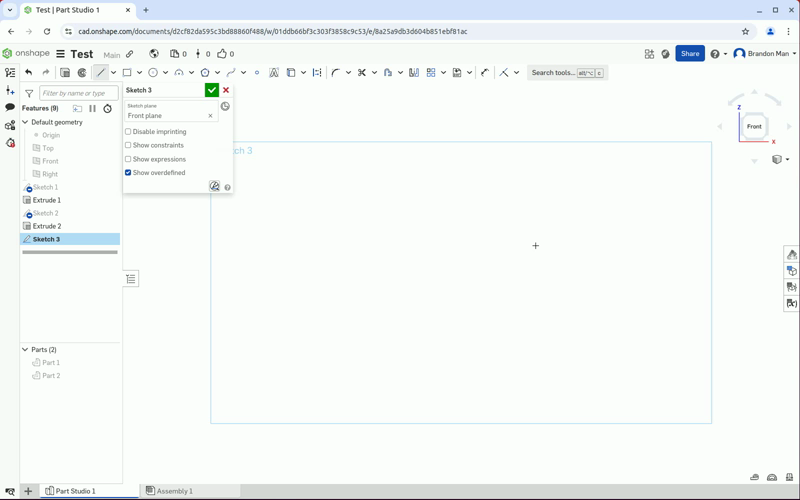
key_down(shift)
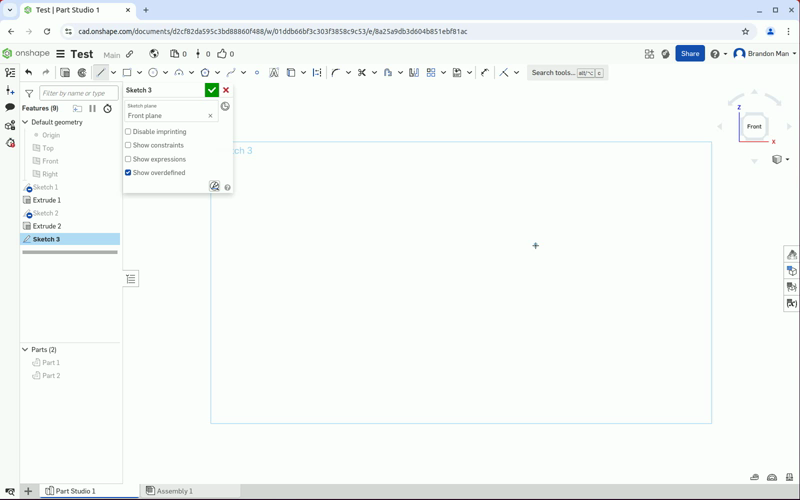
mouse_move(565, 245)
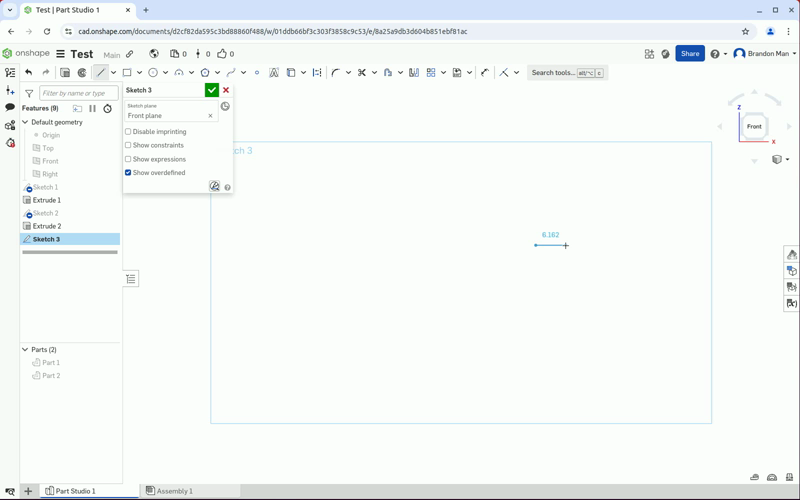
mouse_move(574, 245)
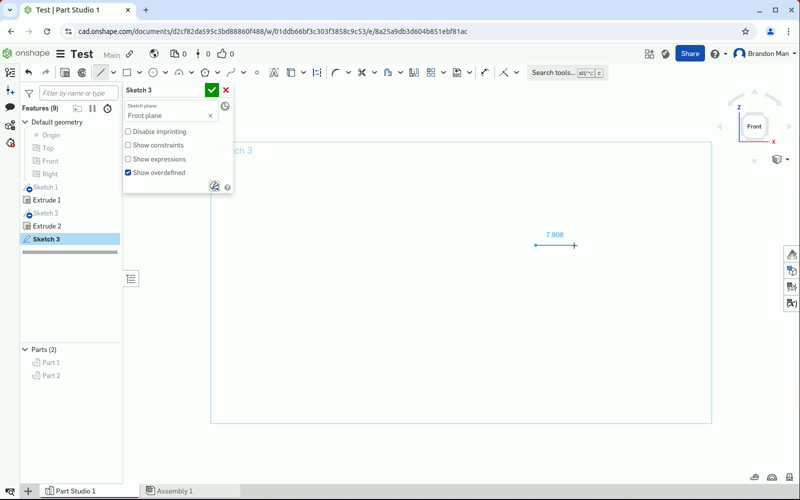
click(574, 245)
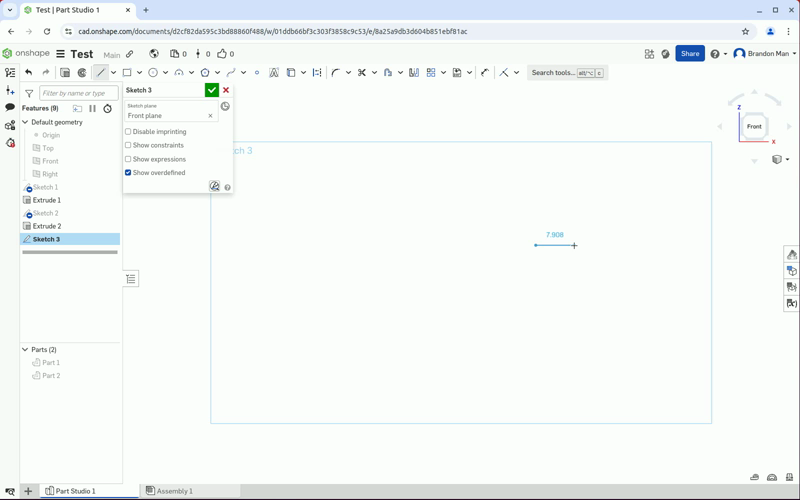
key_up(shift)
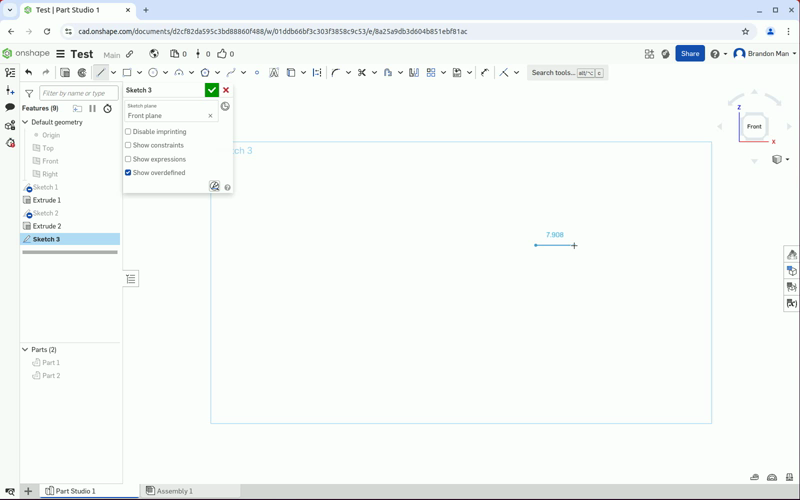
key_down(shift)
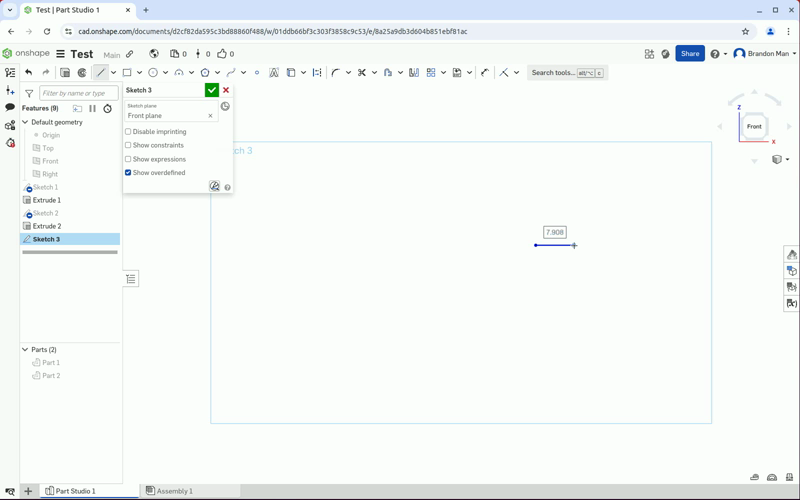
mouse_move(589, 245)
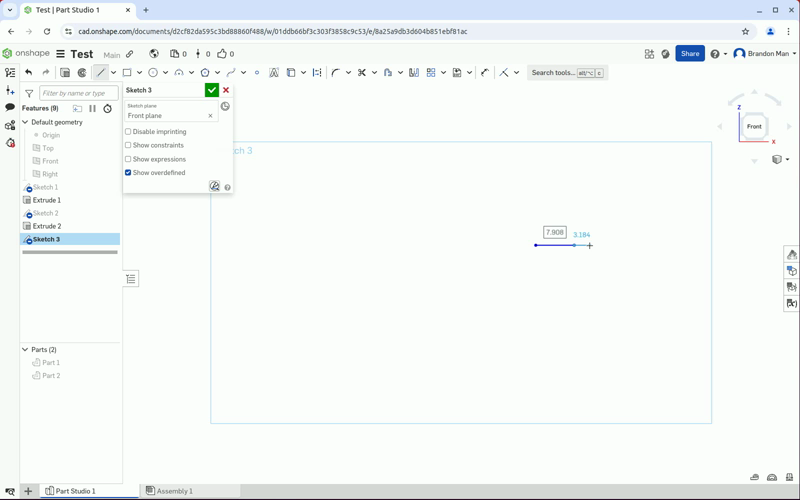
mouse_move(574, 207)
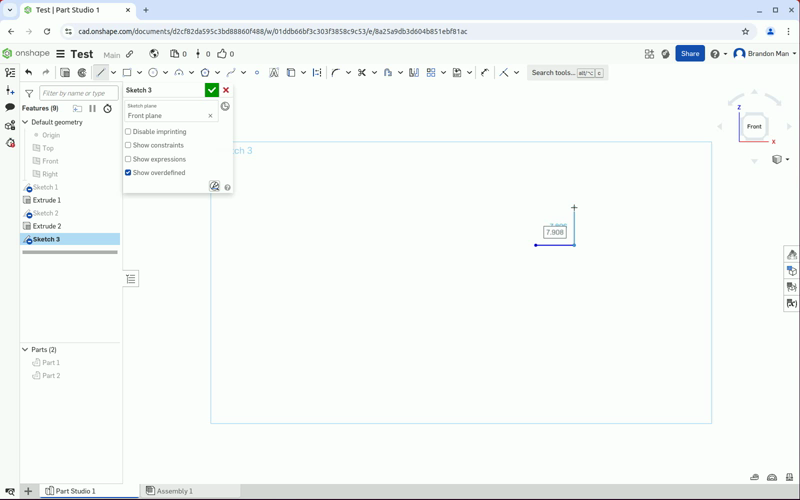
click(574, 207)
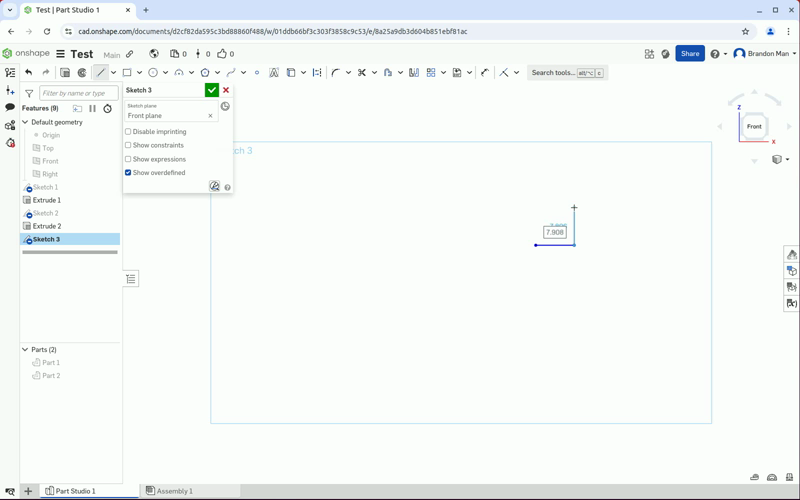
key_up(shift)
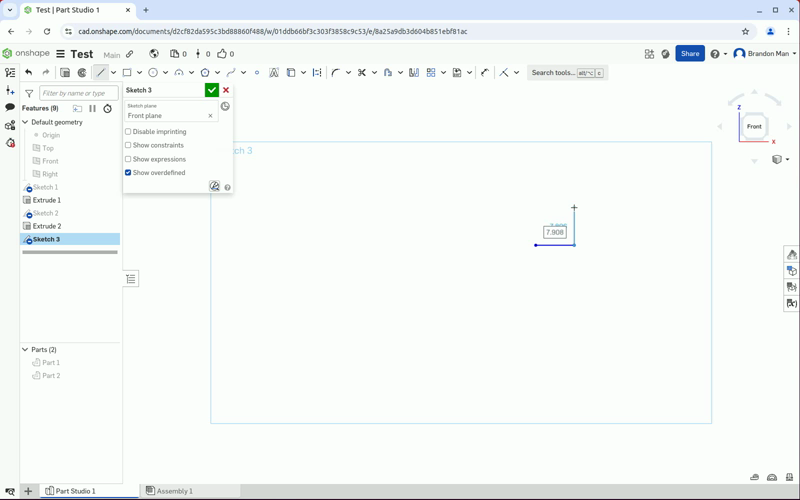
key_down(shift)
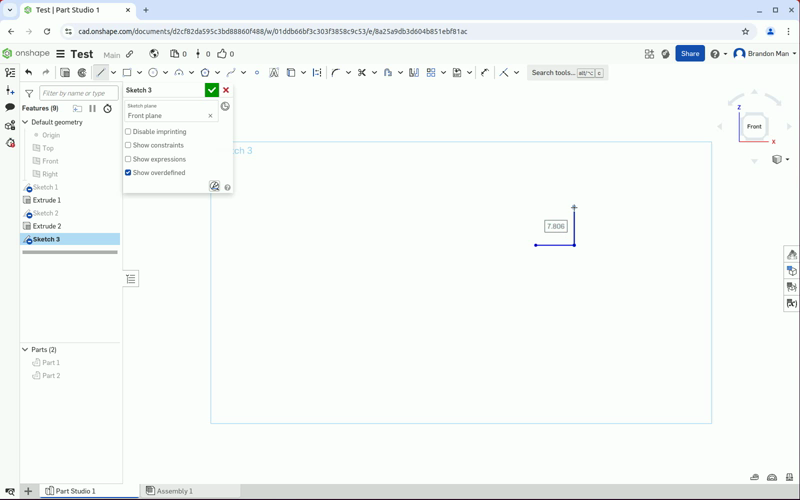
mouse_move(589, 207)
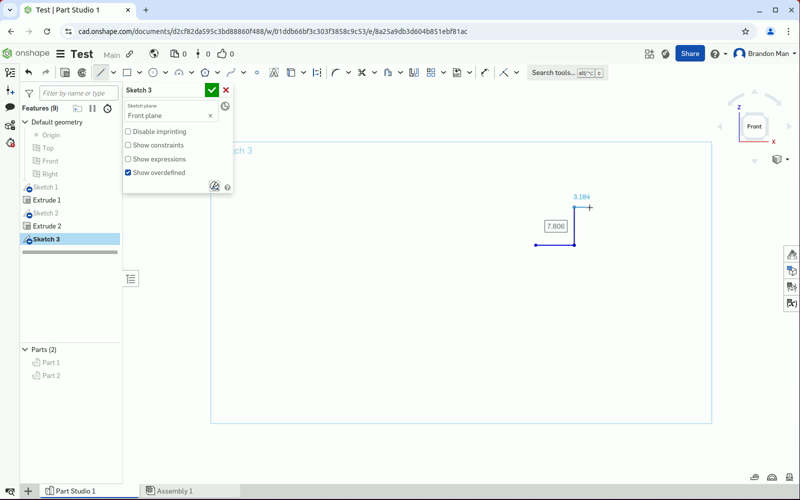
mouse_move(535, 207)
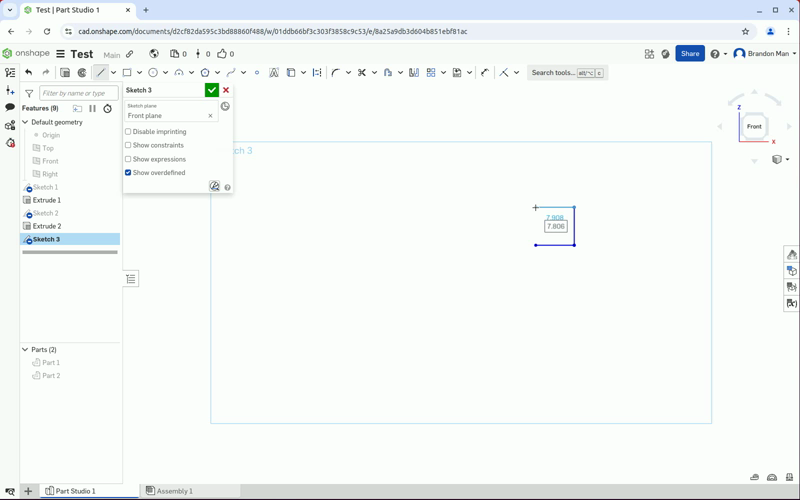
click(535, 207)
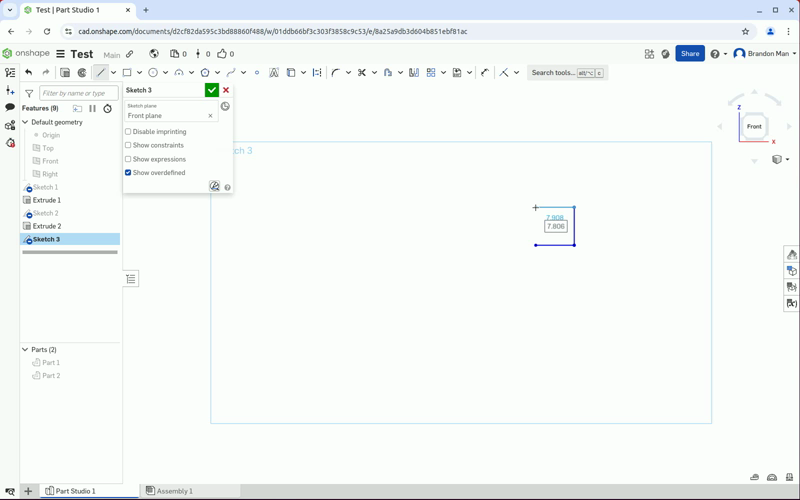
key_up(shift)
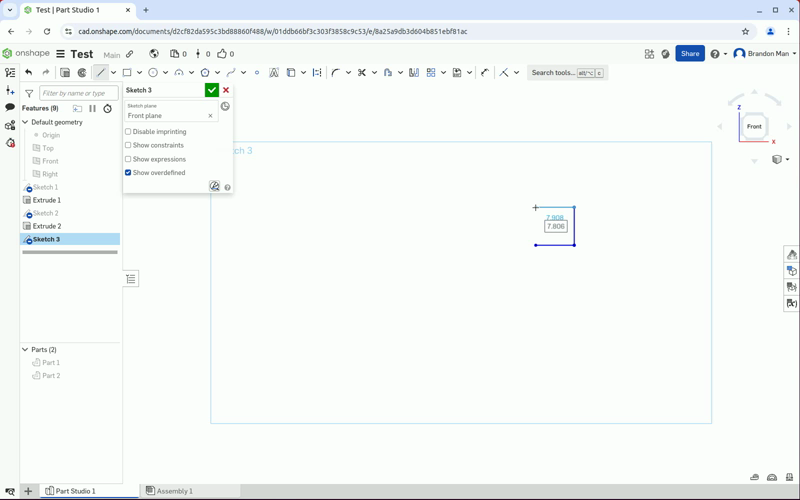
mouse_move(565, 207)
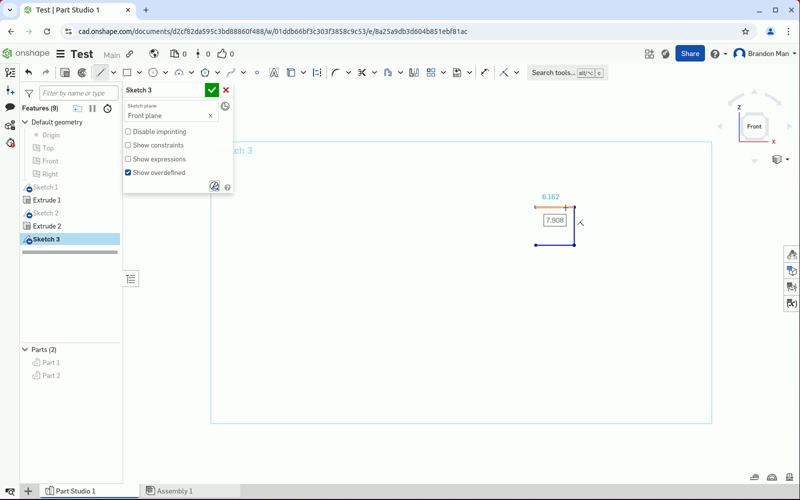
key_down(shift)
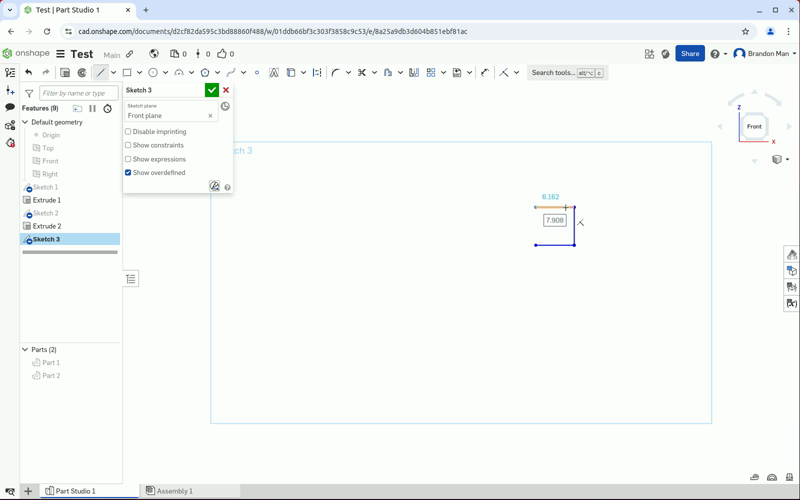
mouse_move(535, 245)
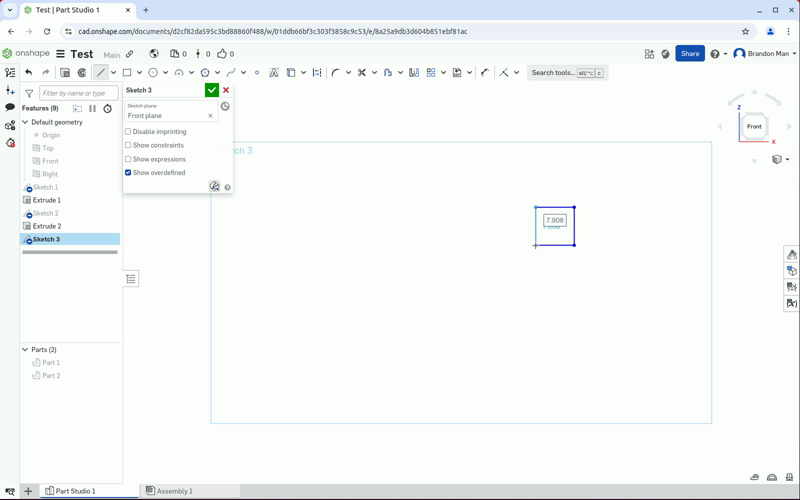
key_up(shift)
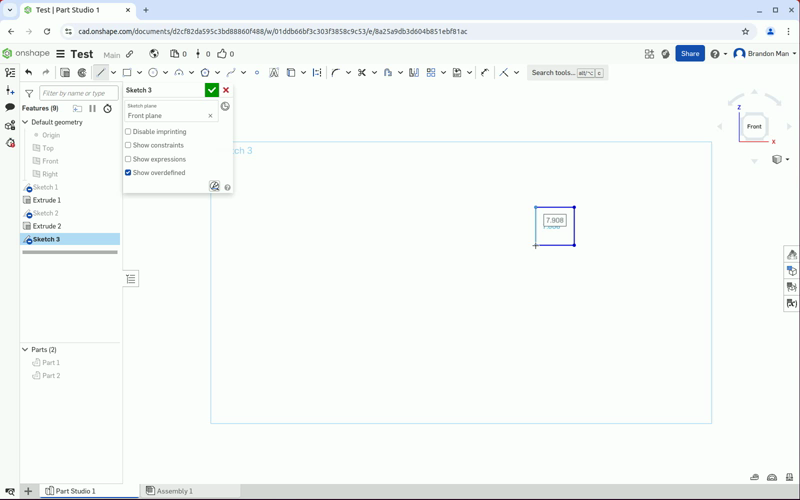
click(535, 245)
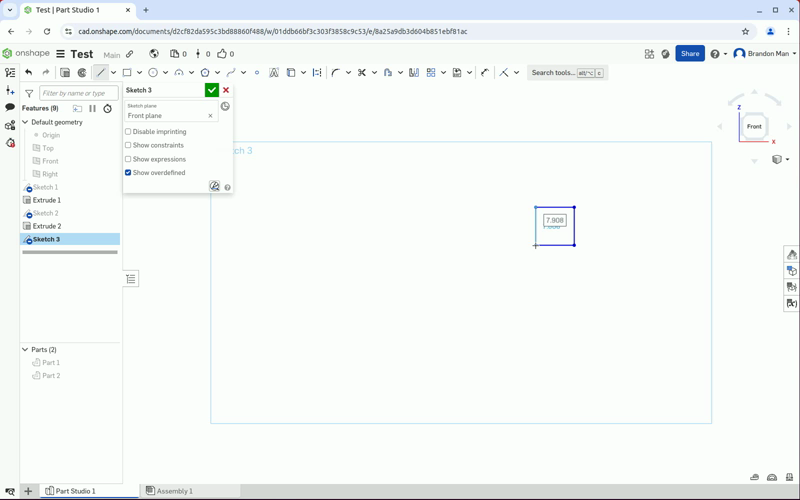
key(esc)
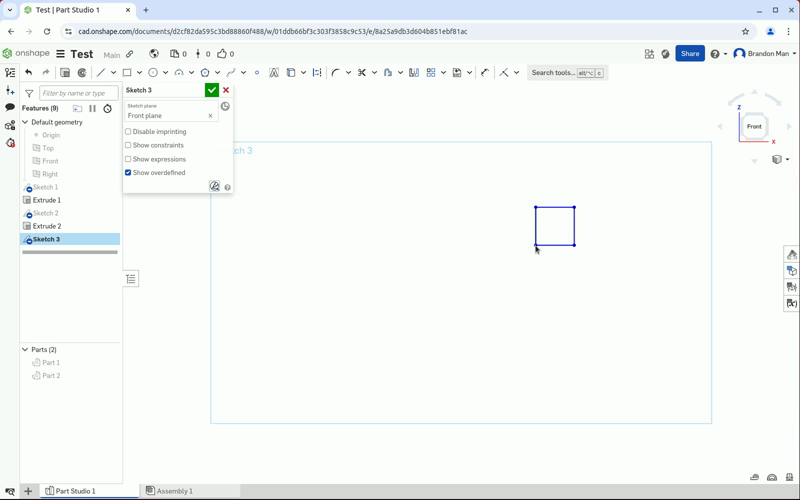
mouse_move(544, 231)
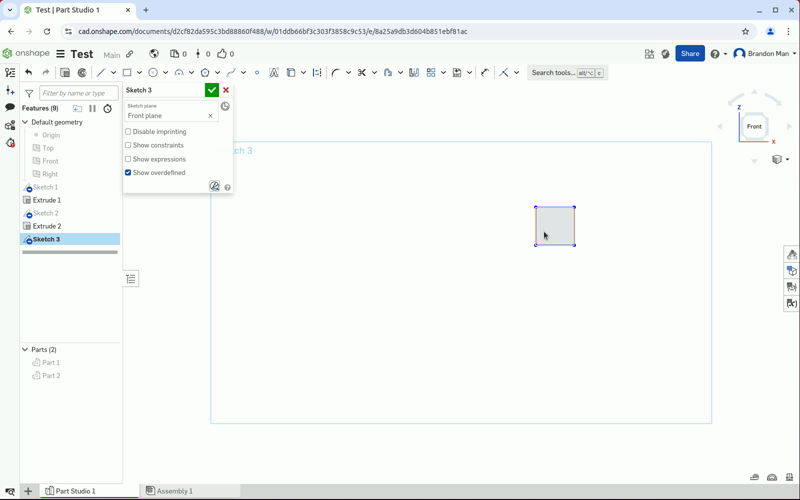
scroll(6)
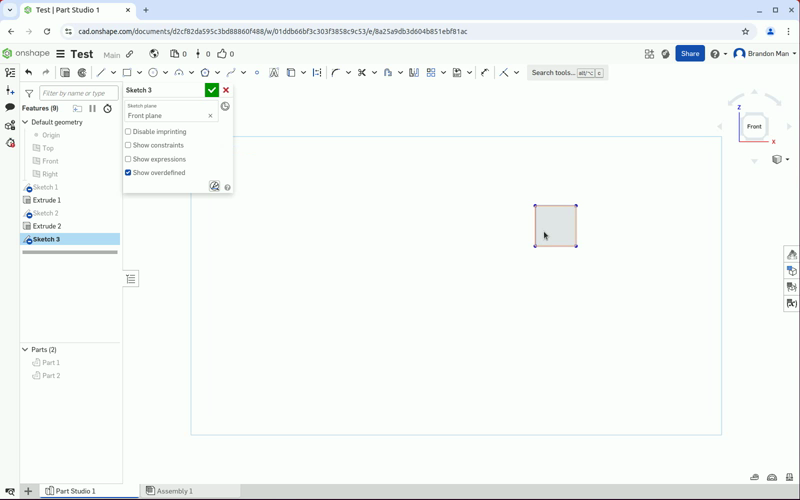
scroll(6)
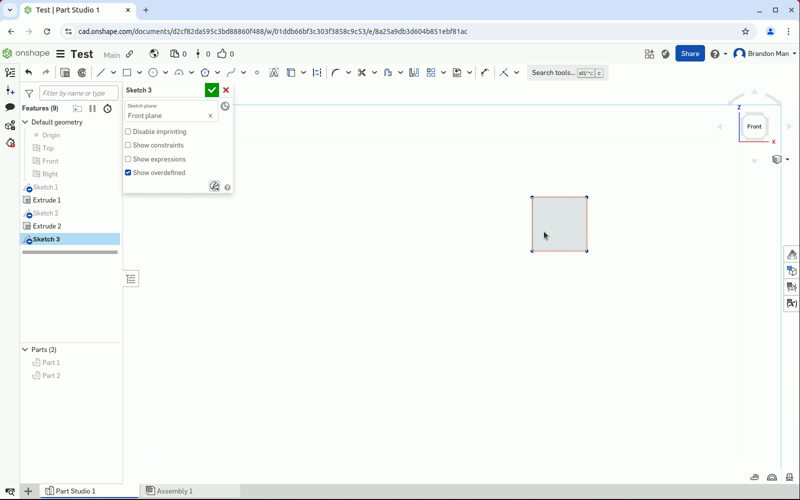
scroll(6)
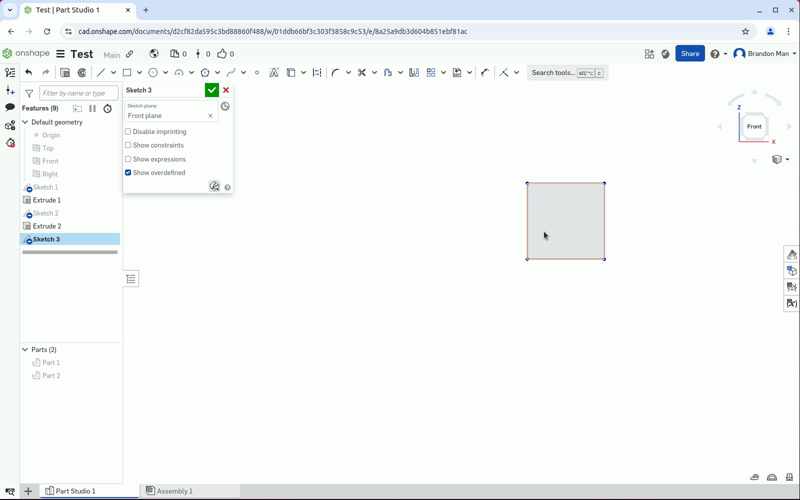
scroll(6)
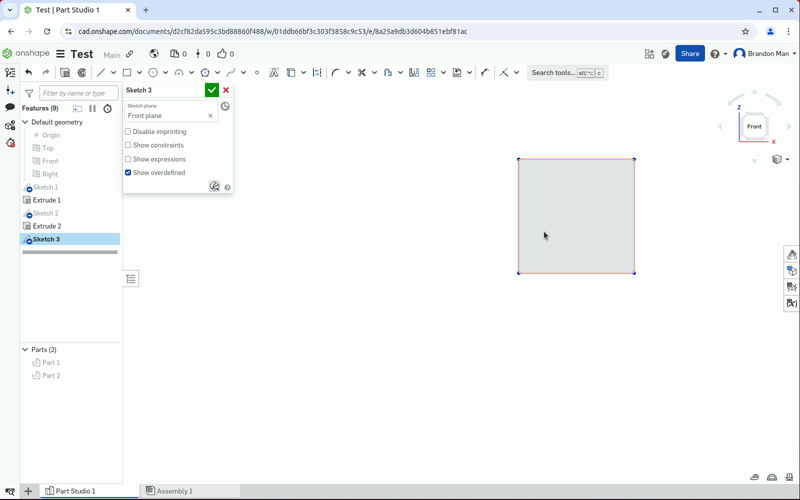
scroll(6)
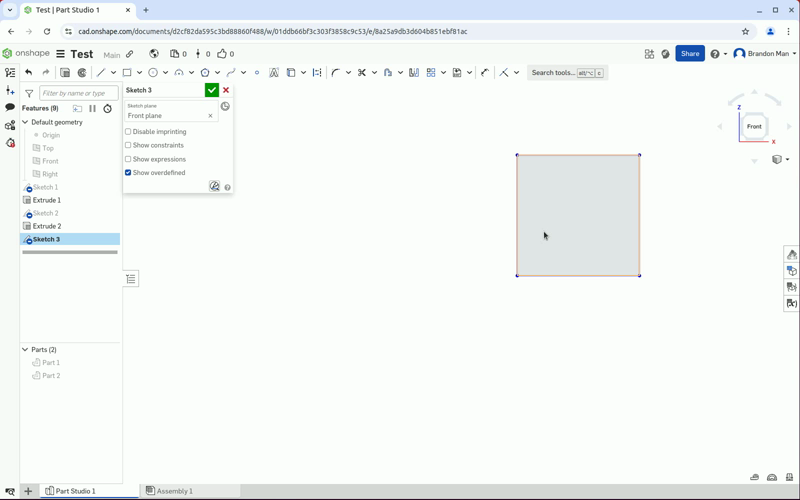
scroll(6)
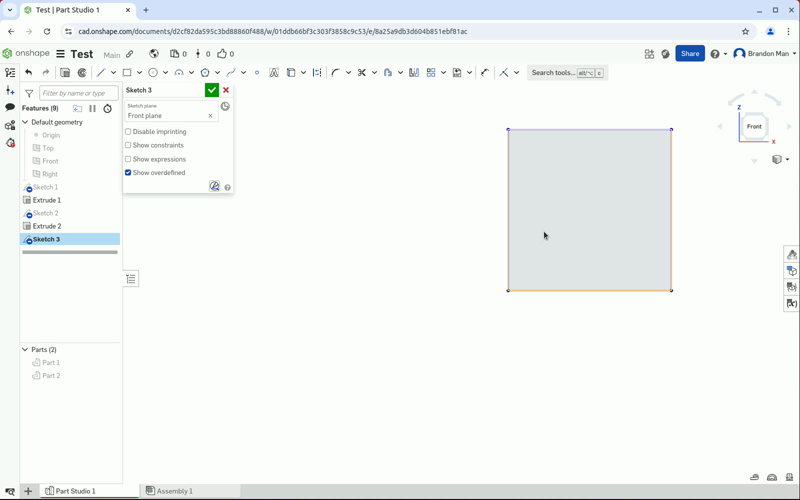
scroll(6)
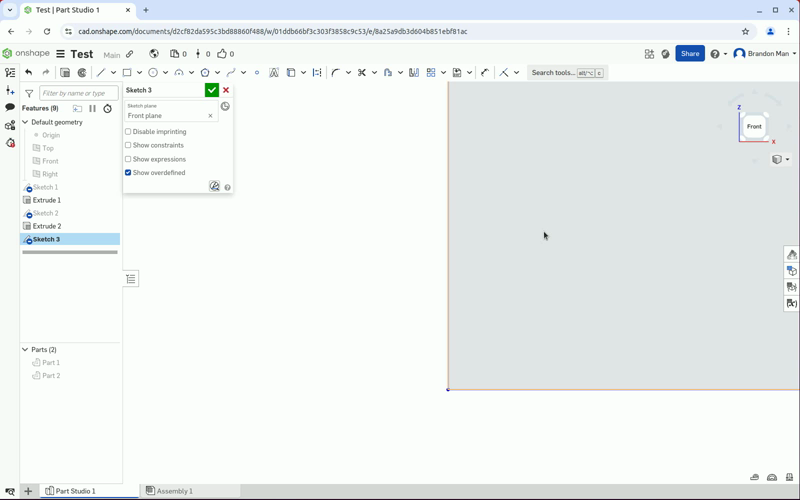
click(544, 231)
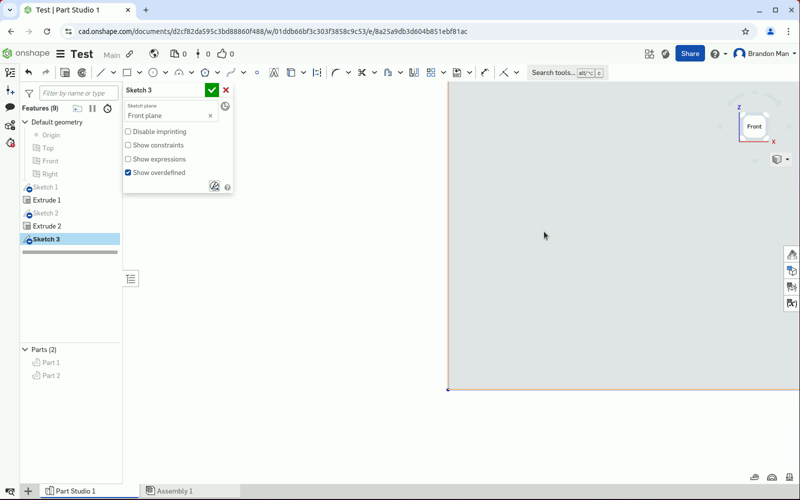
scroll(-6)
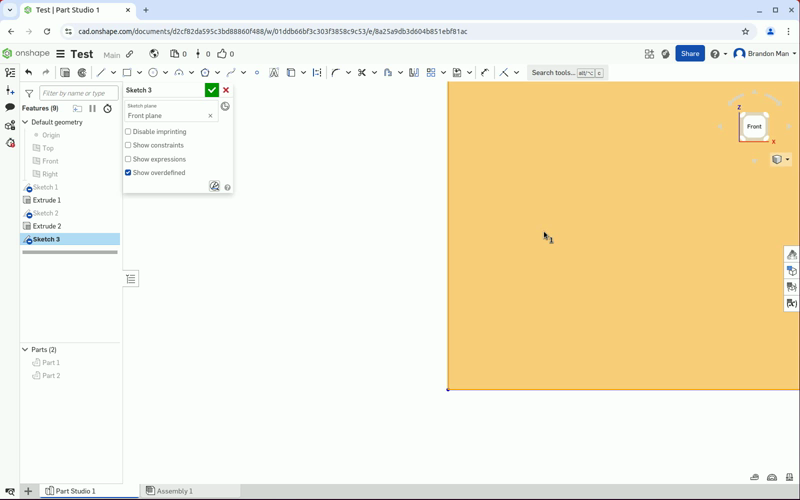
scroll(-6)
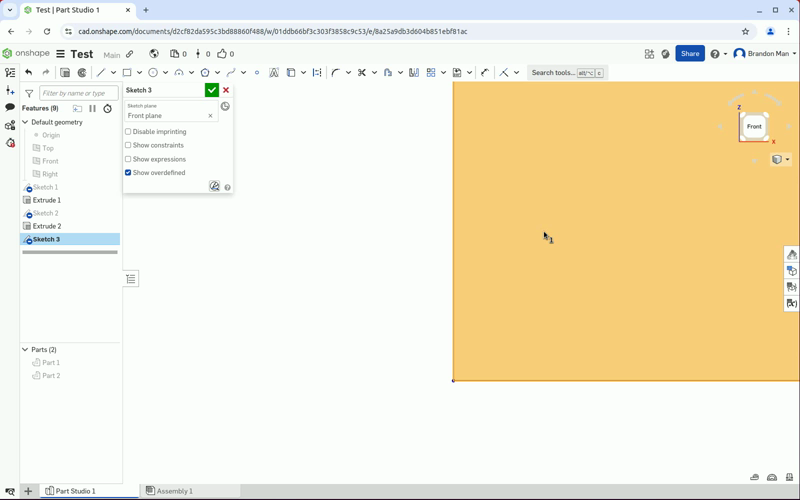
scroll(-6)
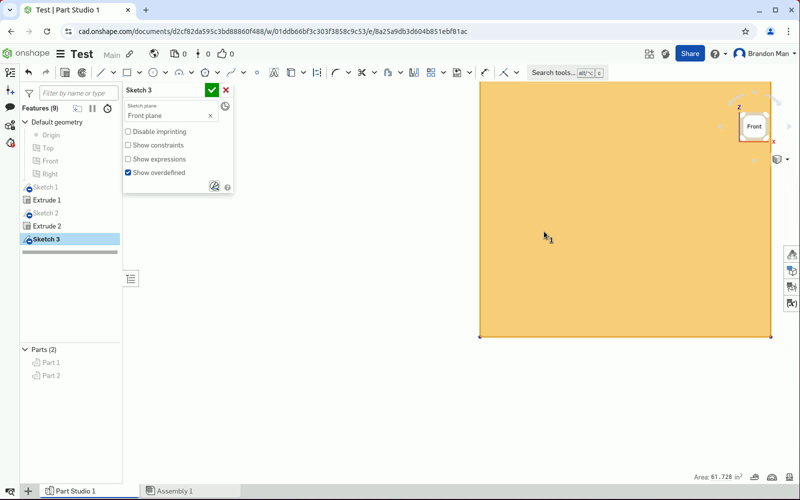
scroll(-6)
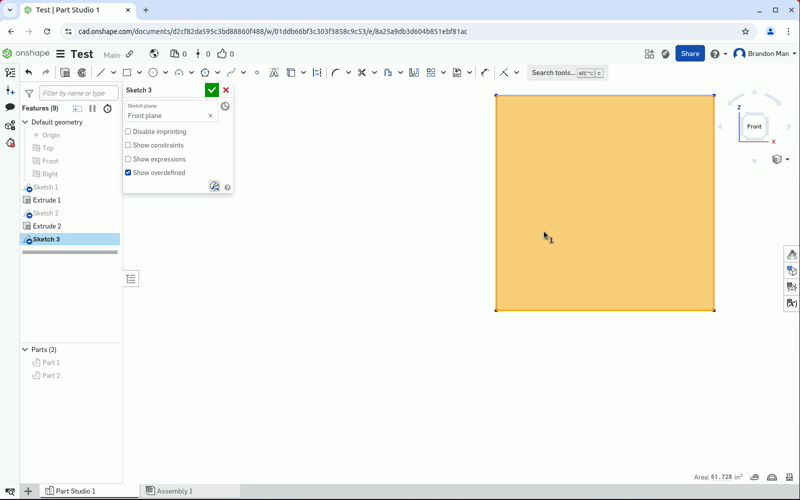
scroll(-6)
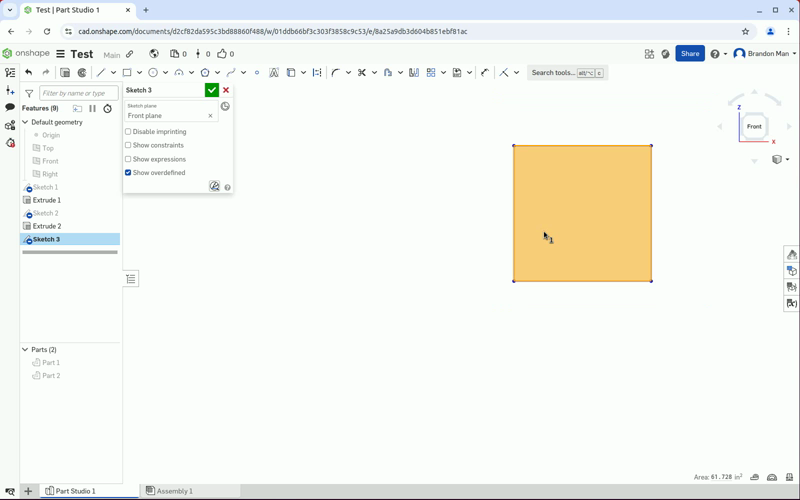
scroll(-6)
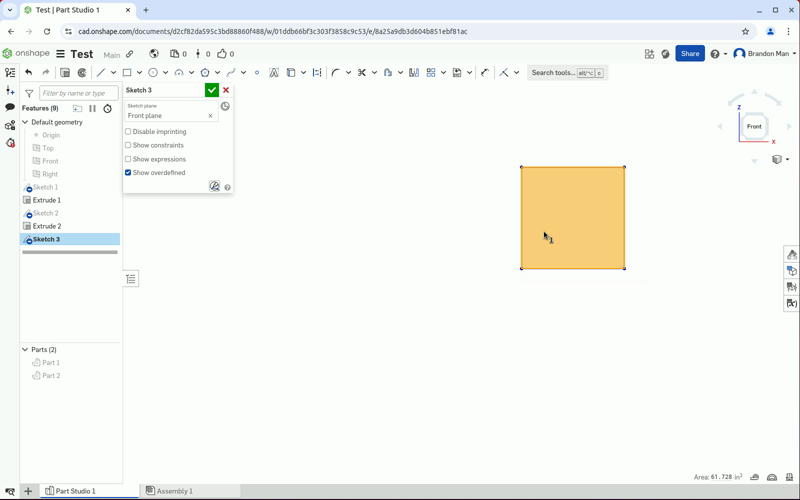
scroll(-6)
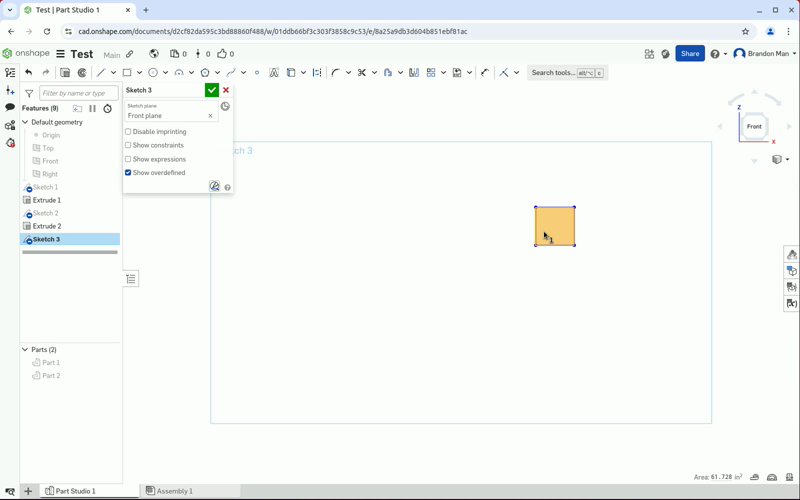
mouse_move(73, 352)
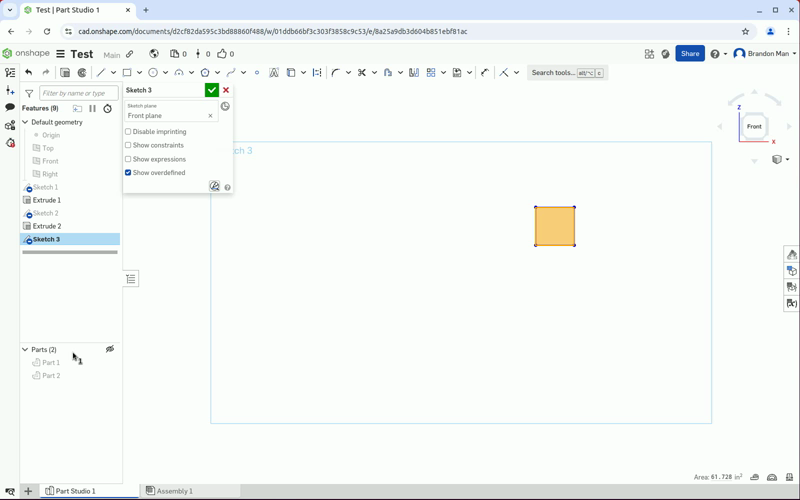
key(shift+y)
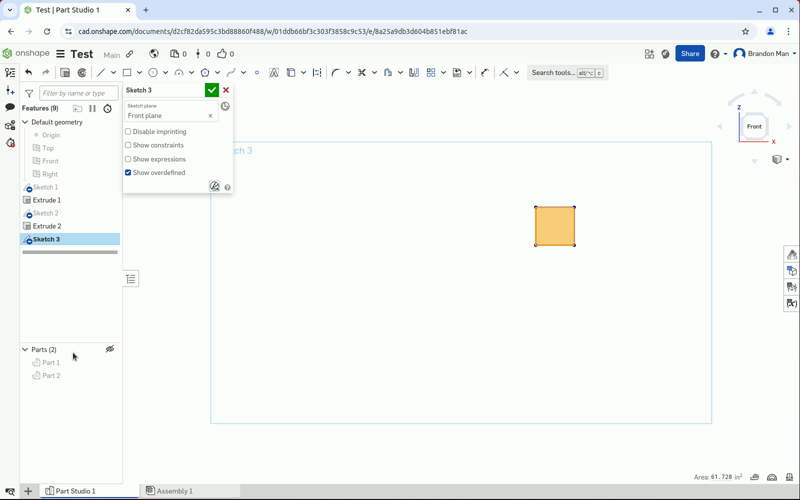
key(shift+e)
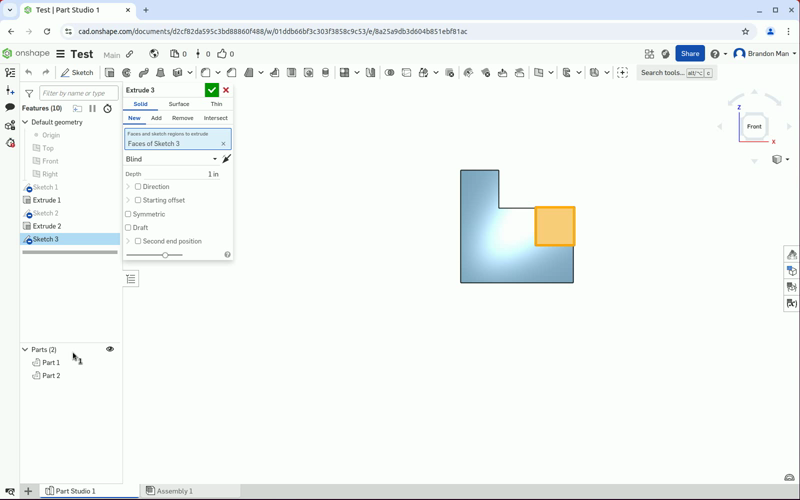
mouse_move(143, 106)
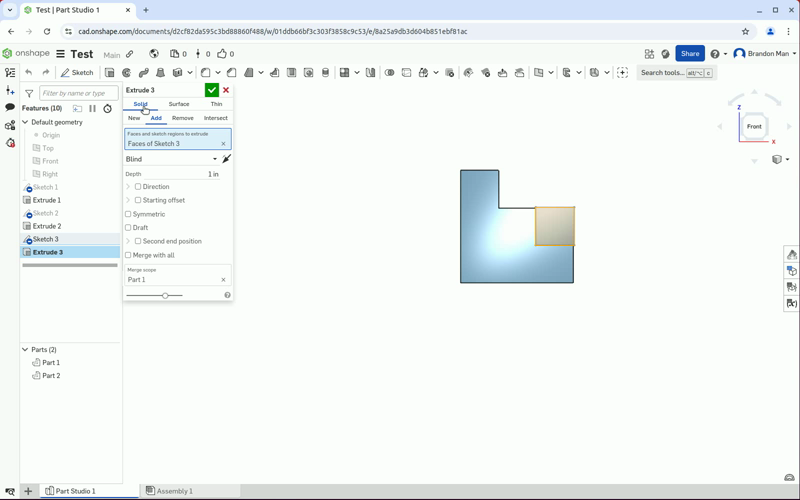
click(143, 106)
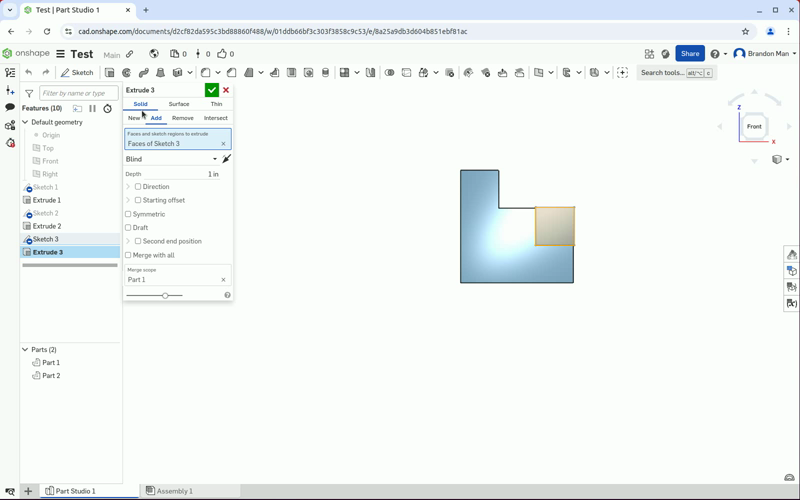
mouse_move(137, 120)
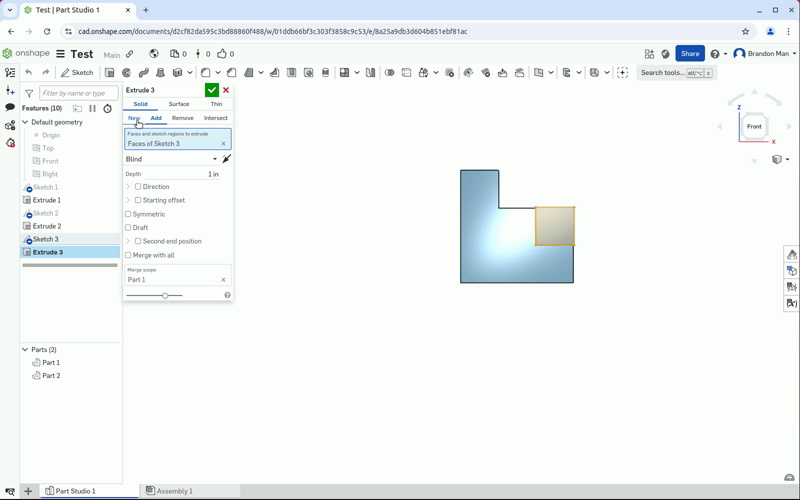
click(137, 120)
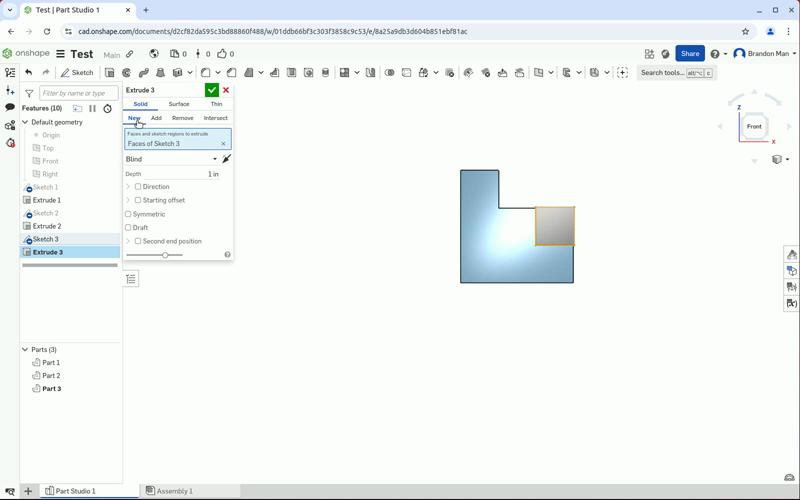
key(tab, 4)
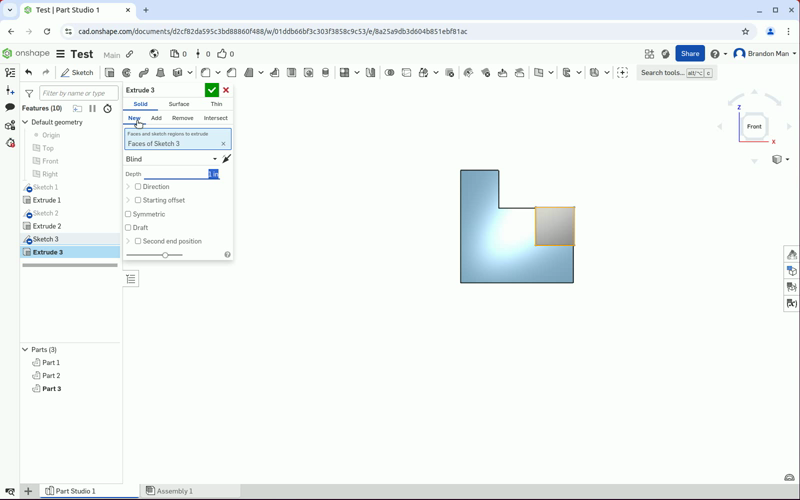
text(-7.703)
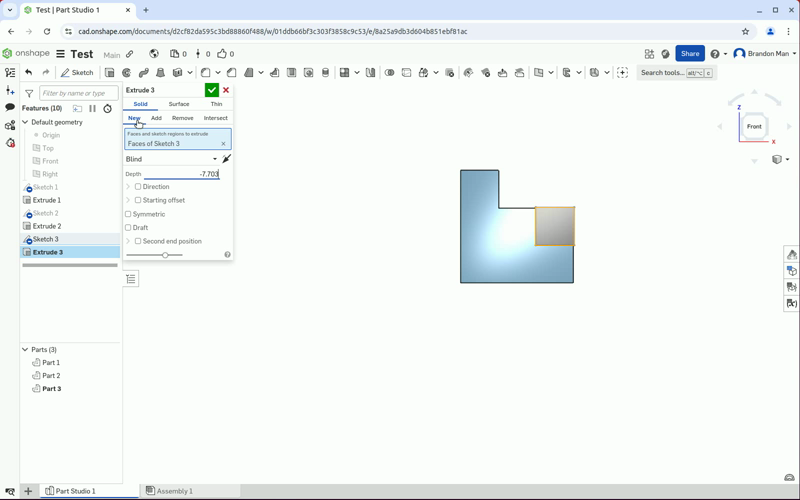
key(enter)
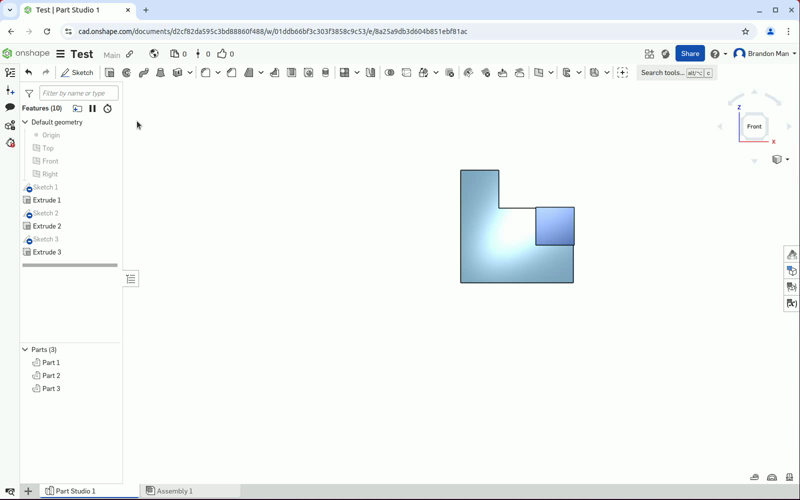
key(shift+h)
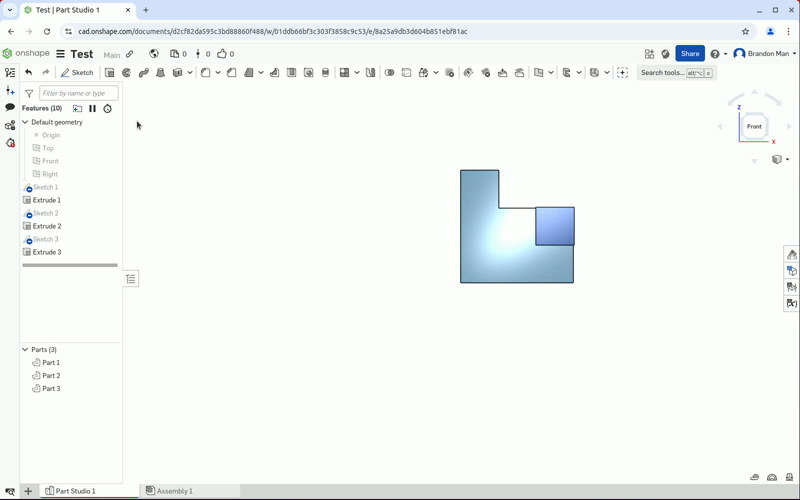
key(shift+h)
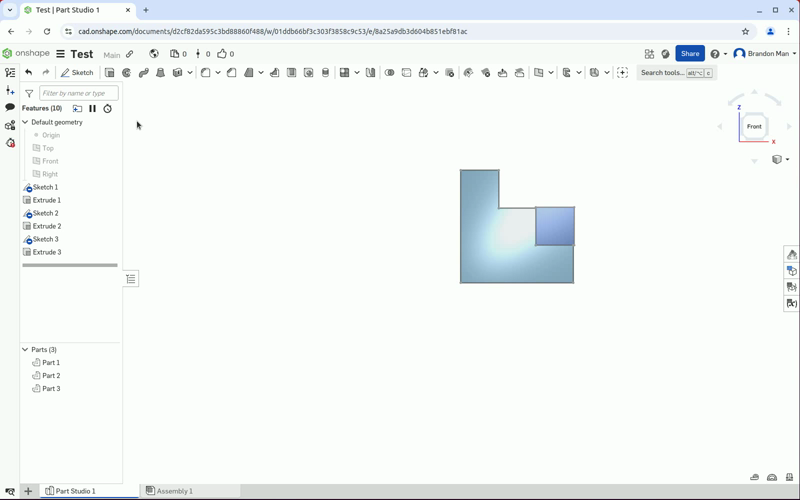
key(shift+7)
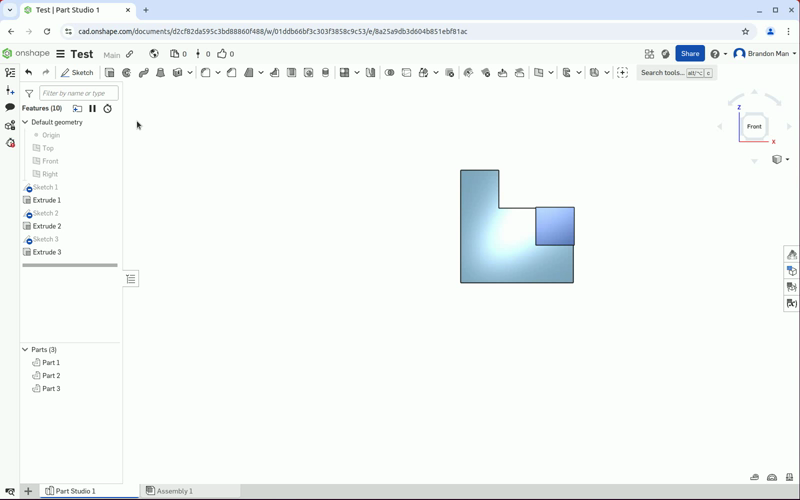
key(left, 2)
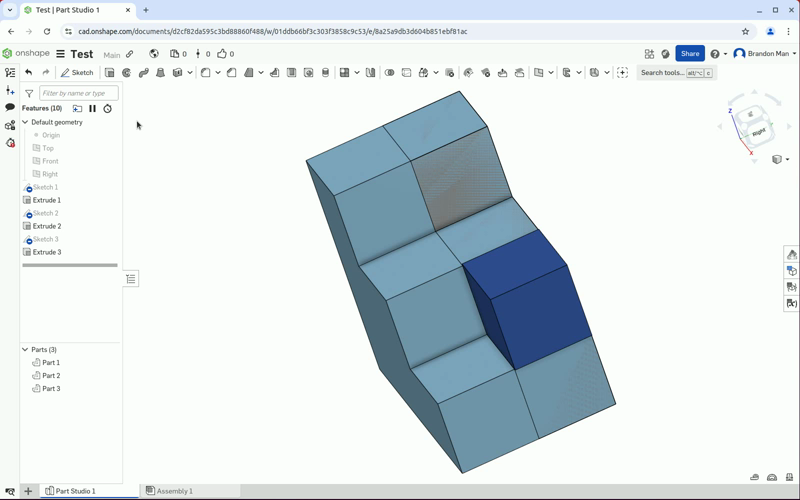
key(down, 2)
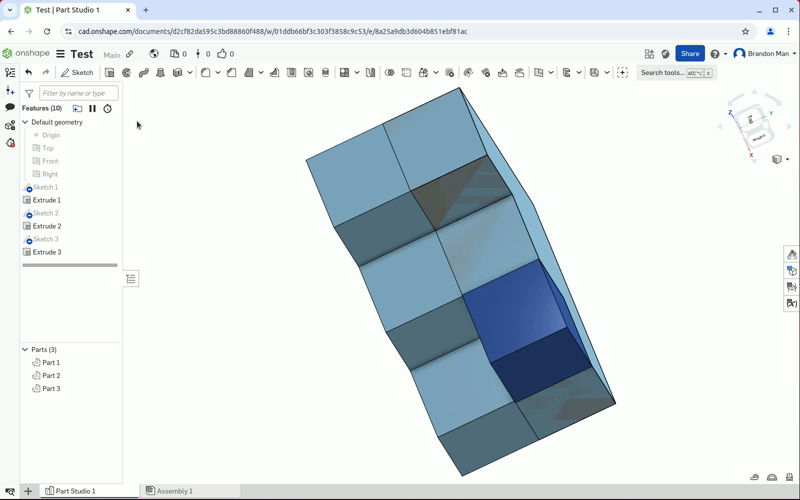
key(up, 2)
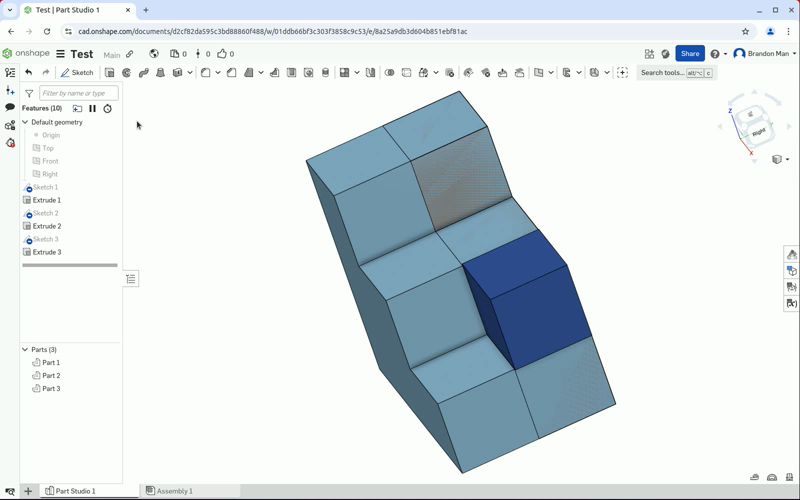
key(right, 2)
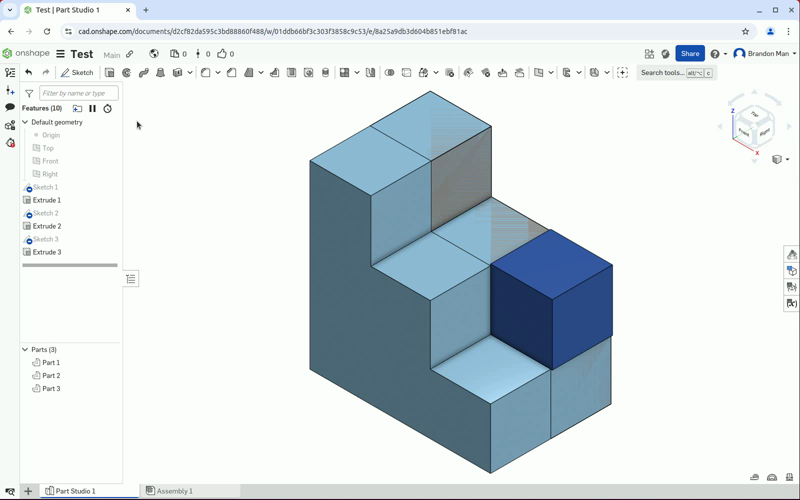
mouse_move(73, 189)
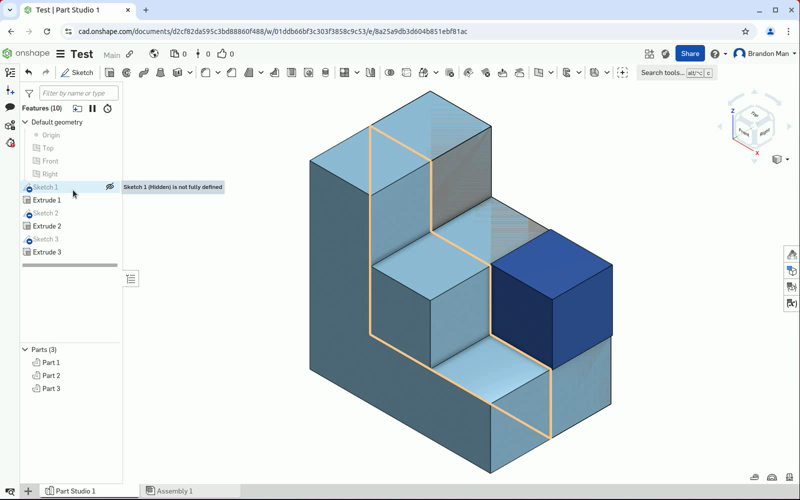
click(73, 189)